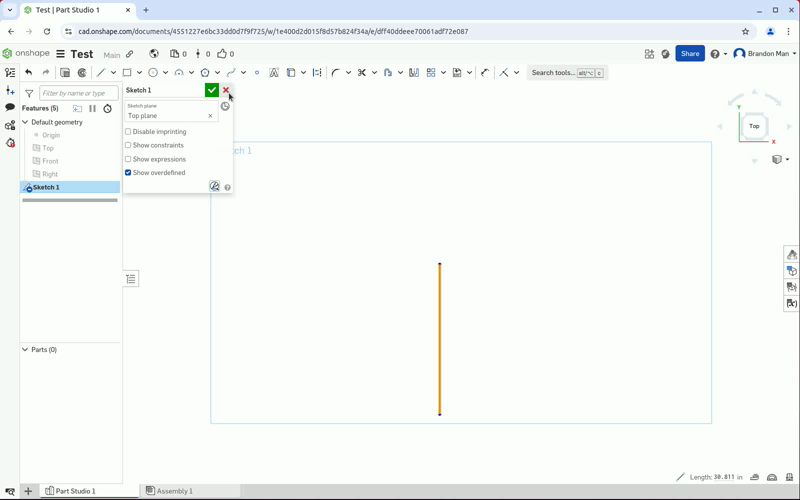
key(shift+h)
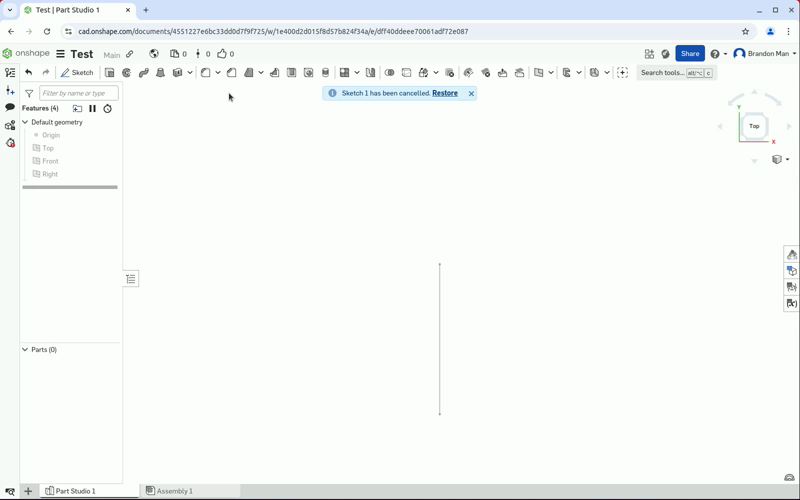
mouse_move(73, 352)
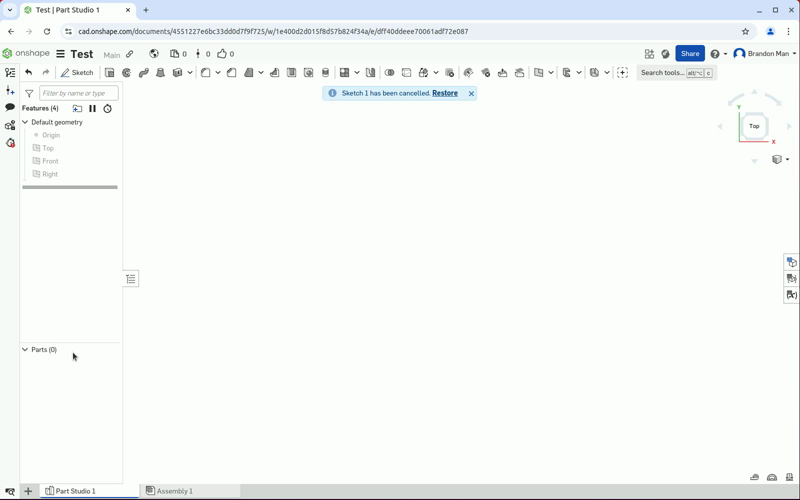
key(y)
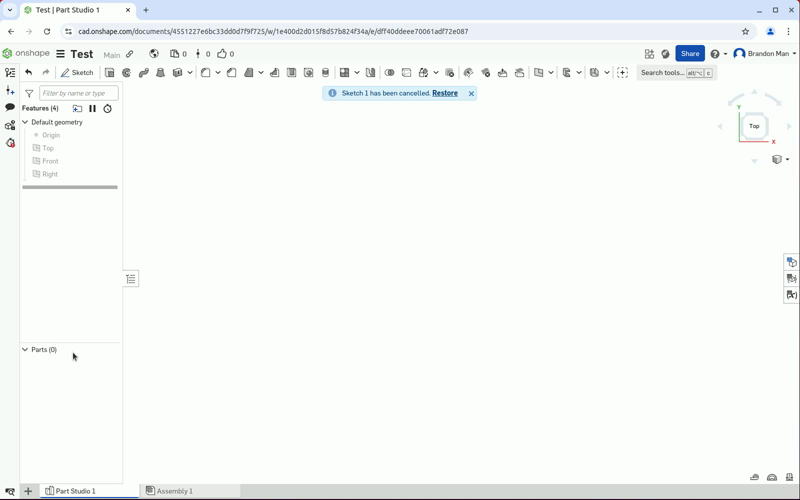
key(shift+p)
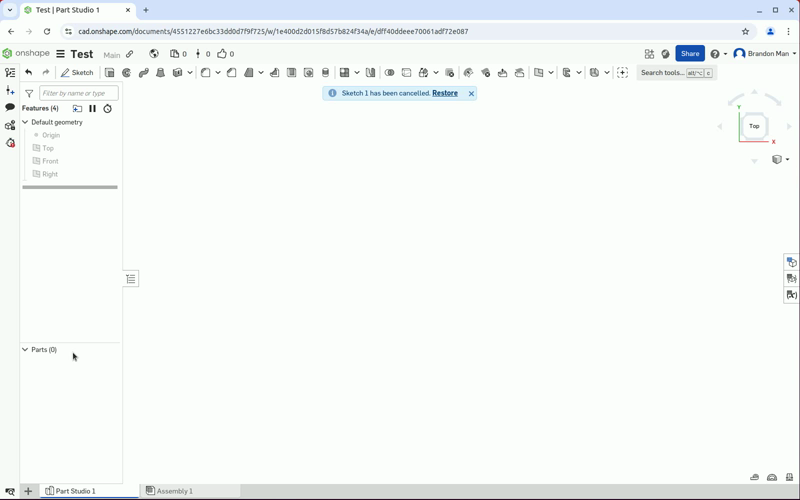
key(space)
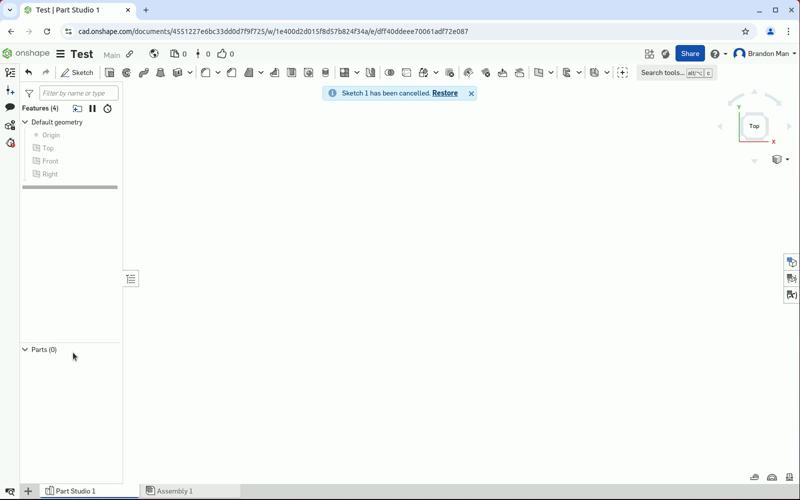
key_down(shift)
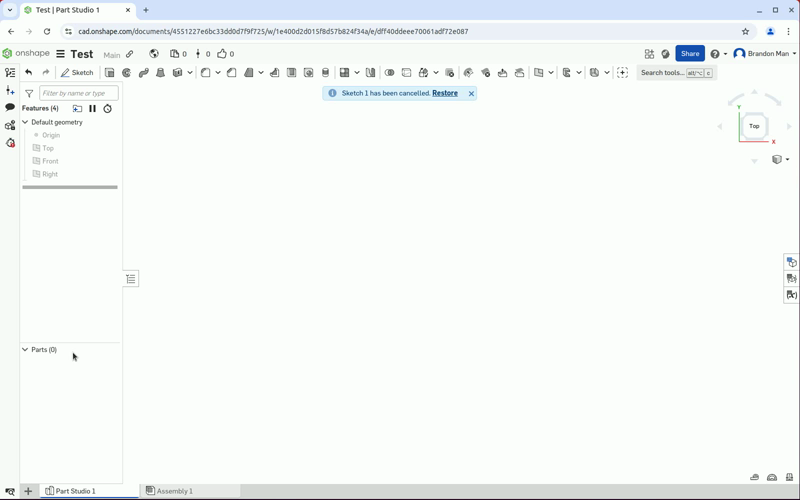
key(up)
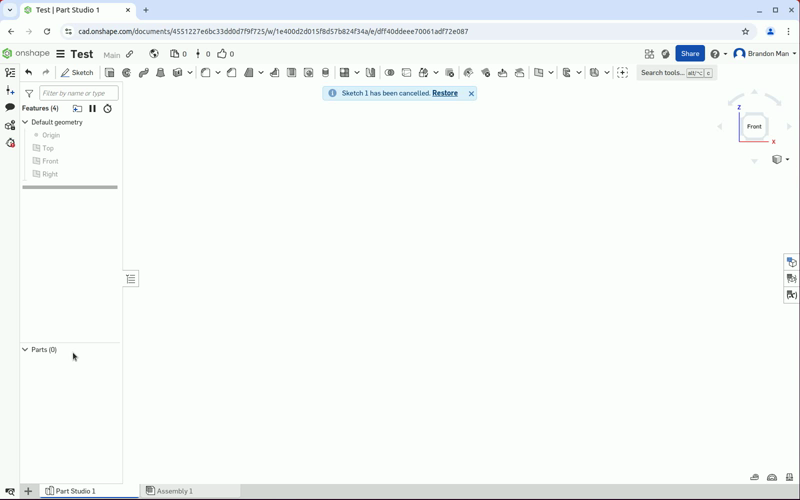
key_up(shift)
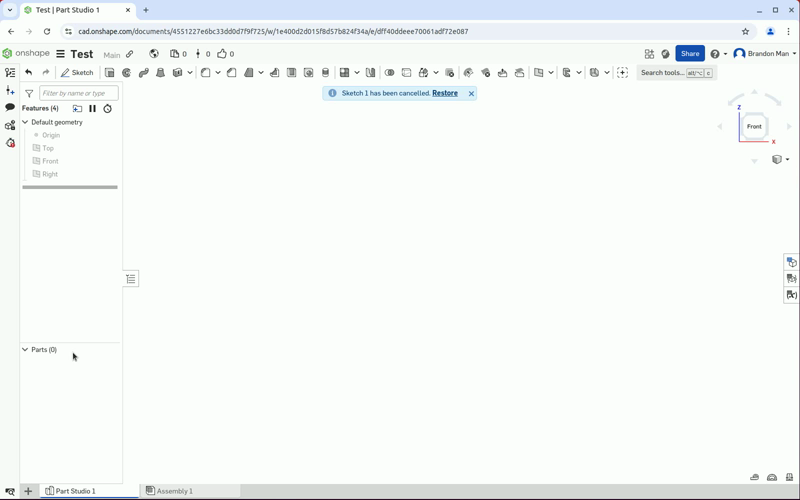
mouse_move(73, 352)
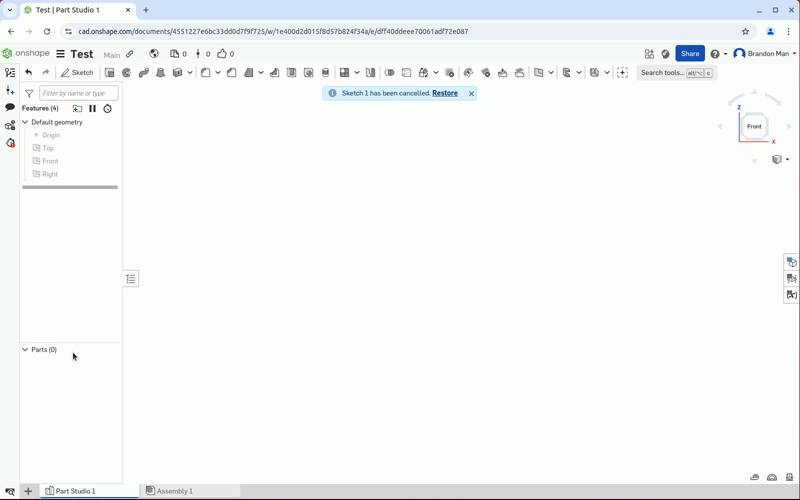
key(shift+y)
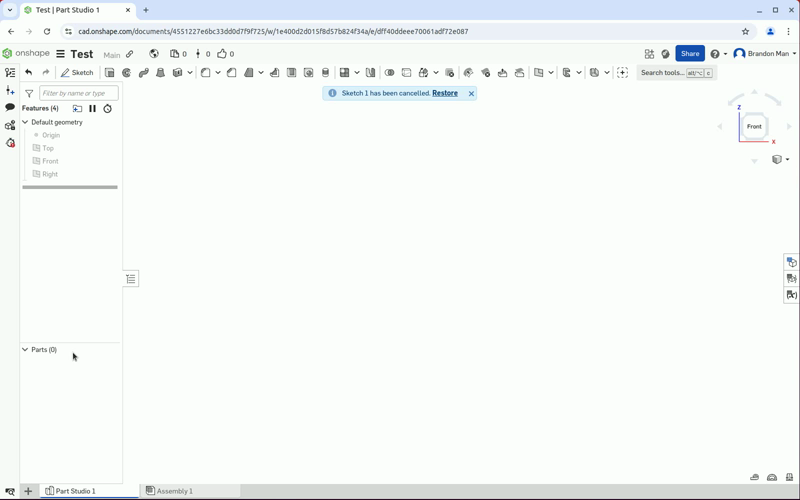
key(shift+s)
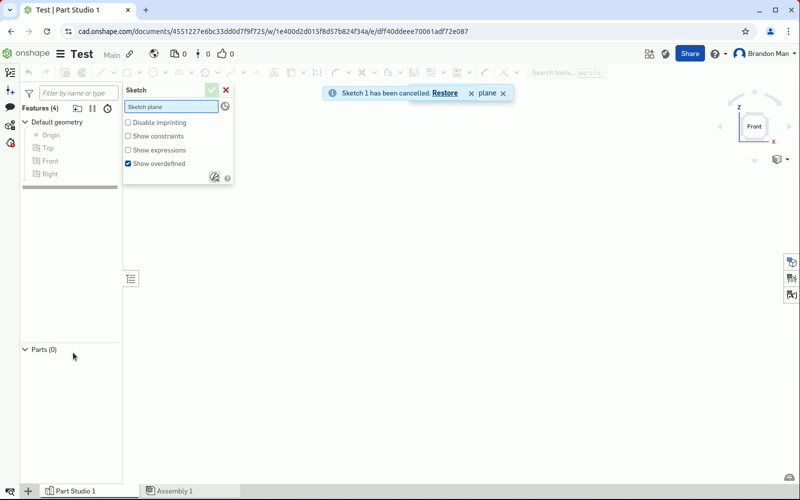
mouse_move(73, 163)
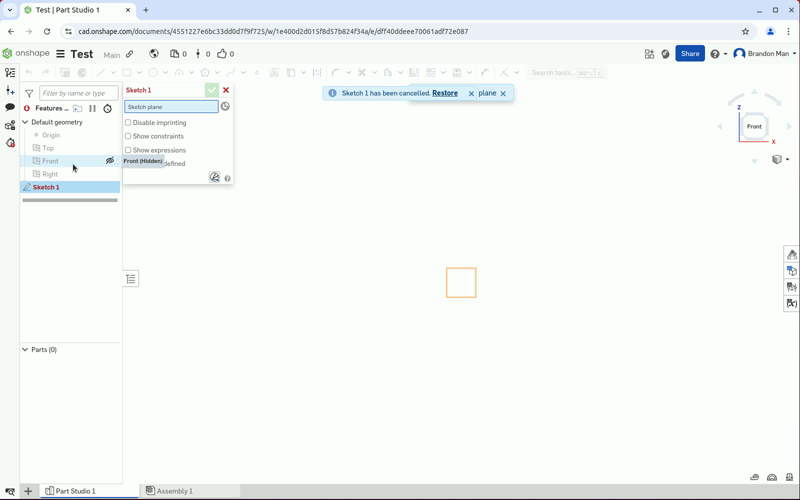
click(73, 163)
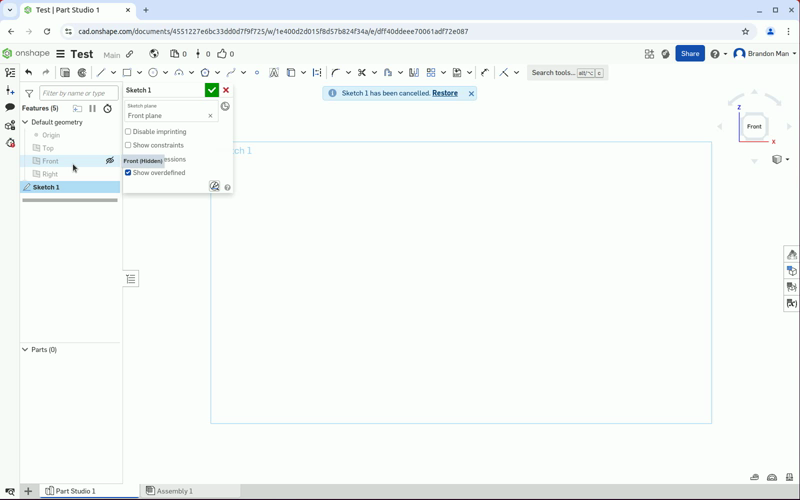
mouse_move(73, 352)
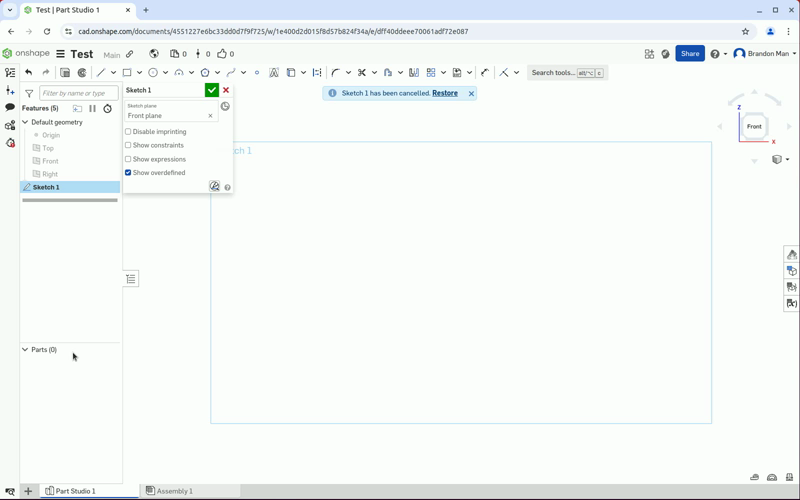
key(y)
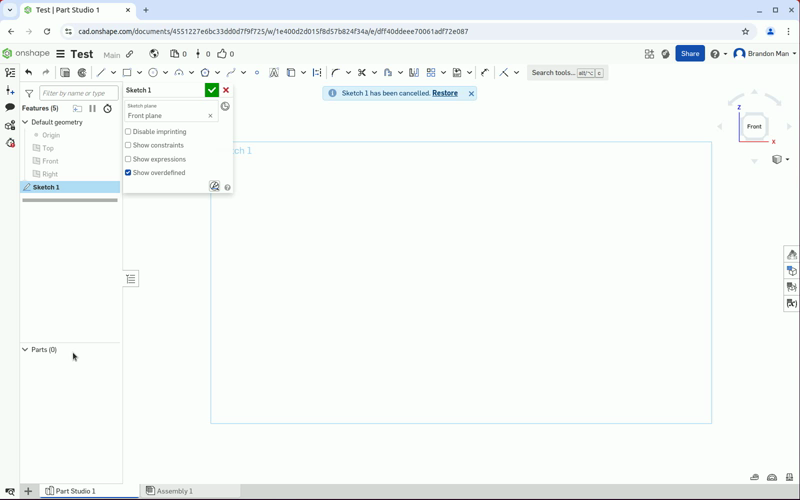
key(c)
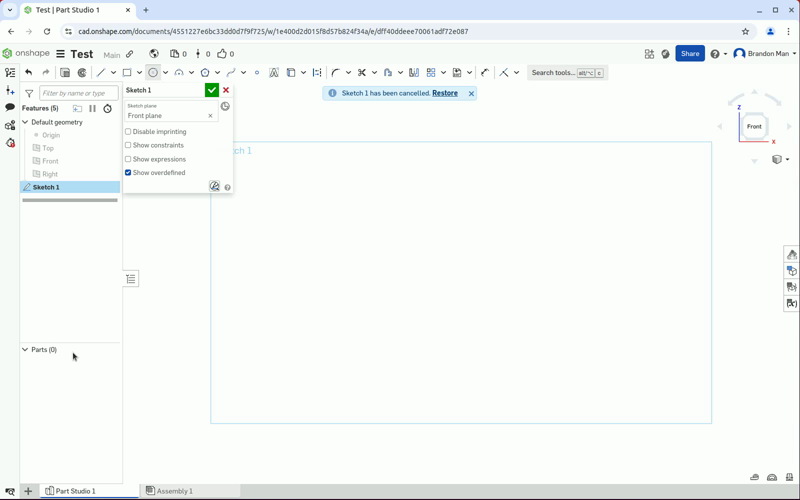
key_down(shift)
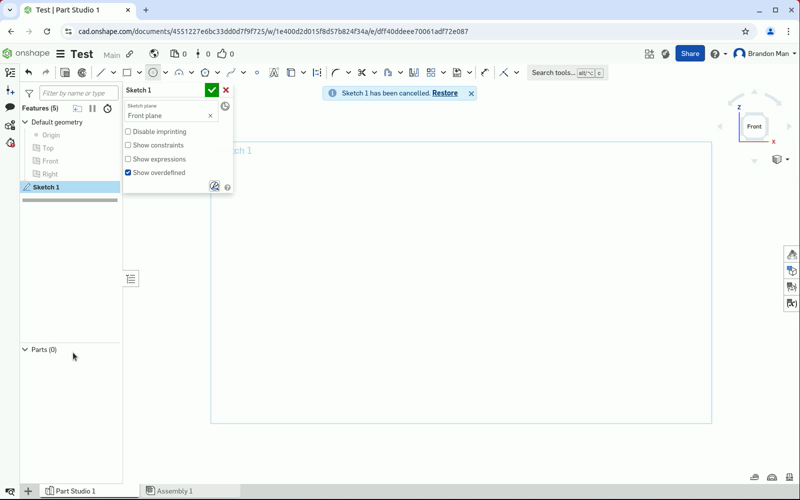
mouse_move(380, 255)
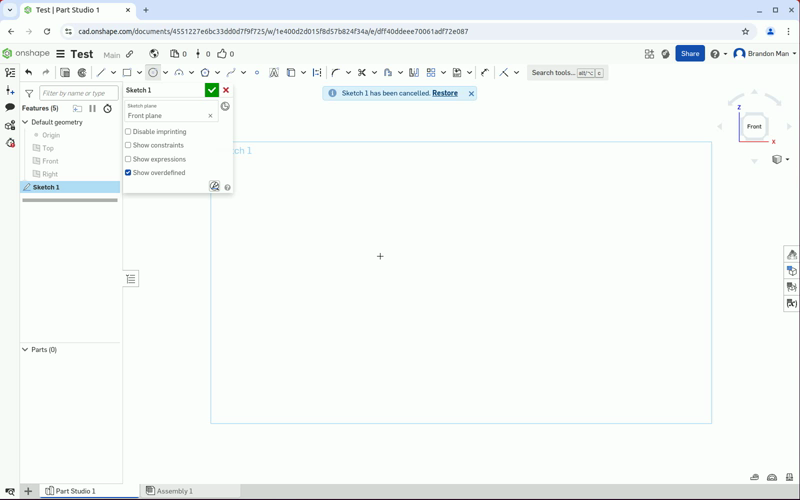
click(380, 255)
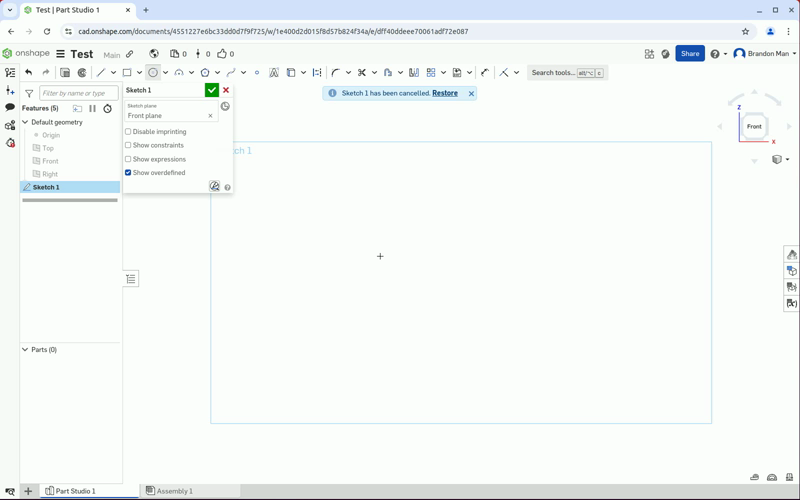
key_up(shift)
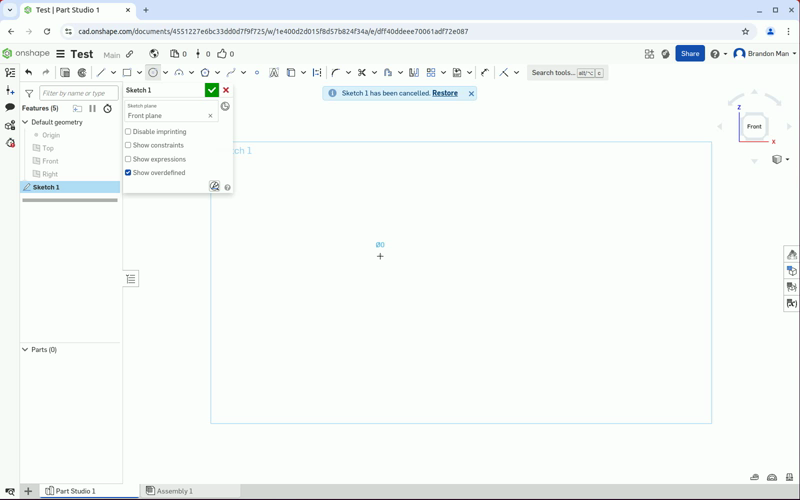
mouse_move(411, 255)
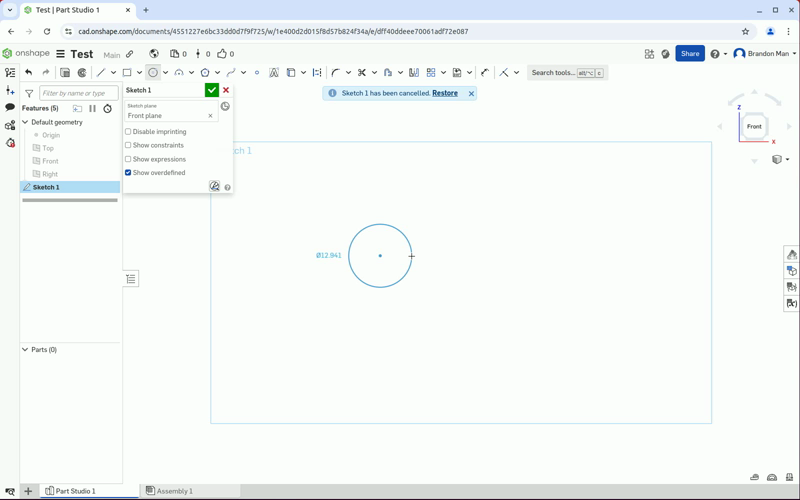
click(411, 255)
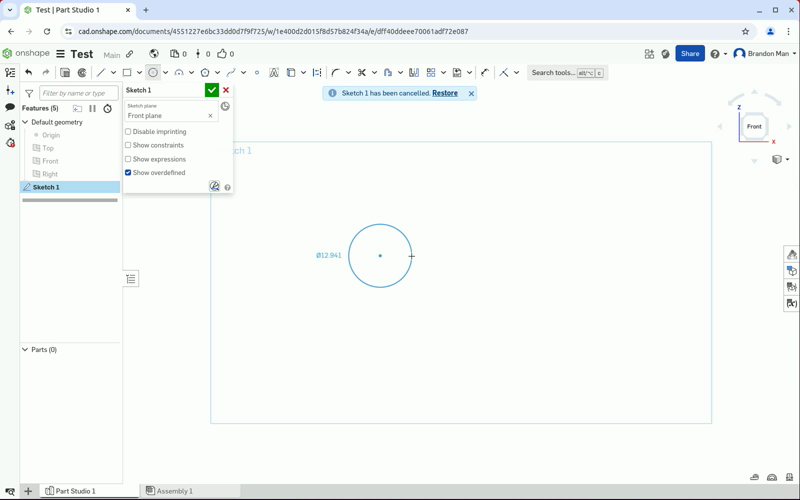
key(esc)
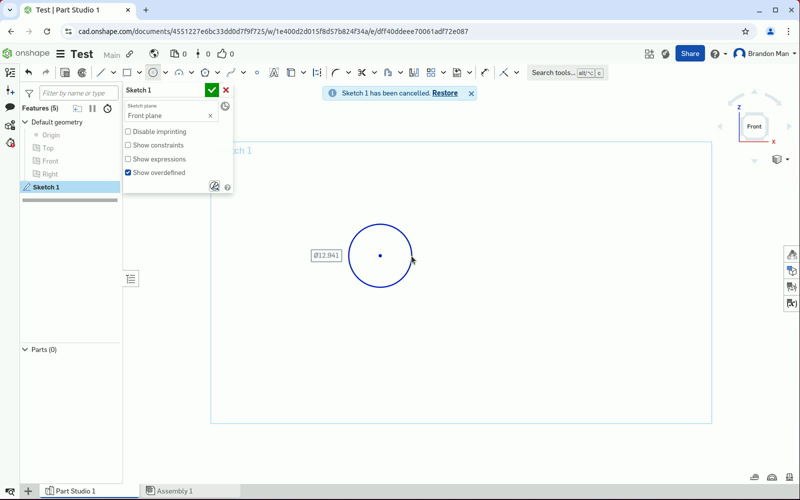
key(c)
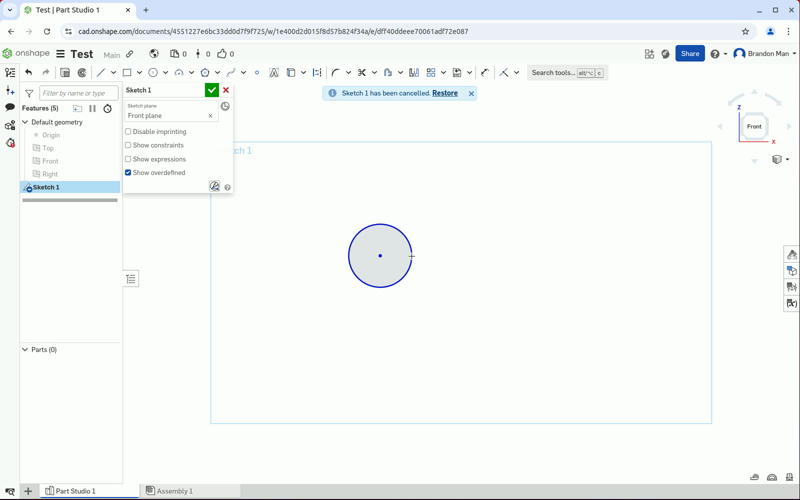
key_down(shift)
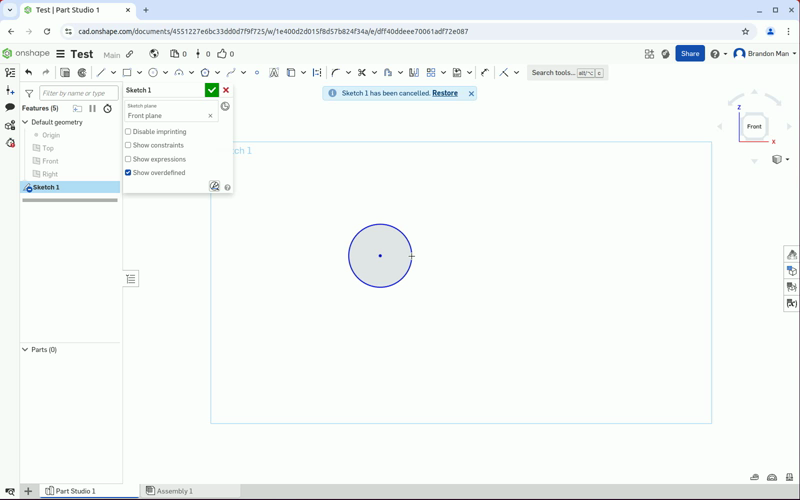
mouse_move(380, 255)
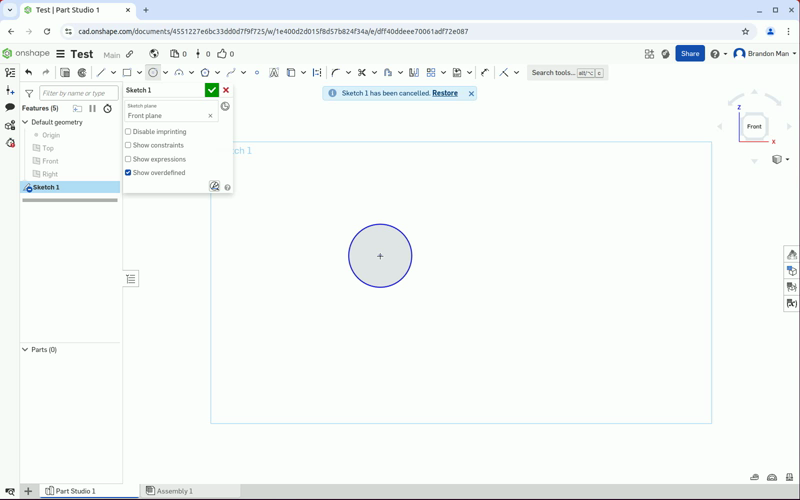
click(380, 255)
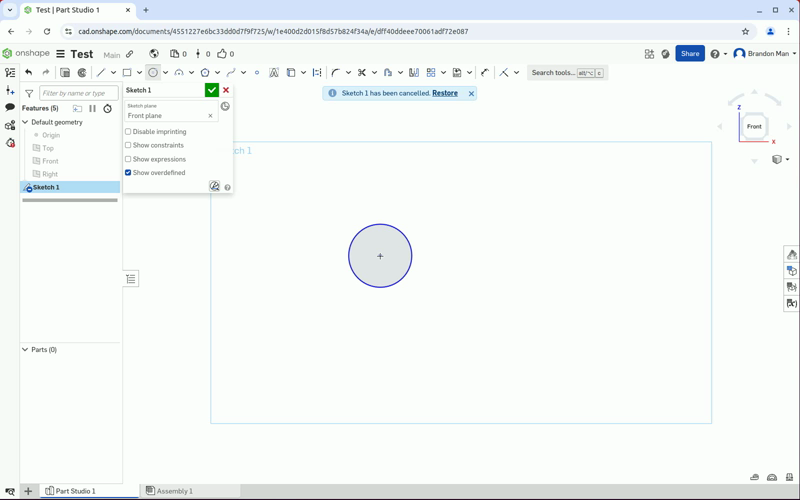
key_up(shift)
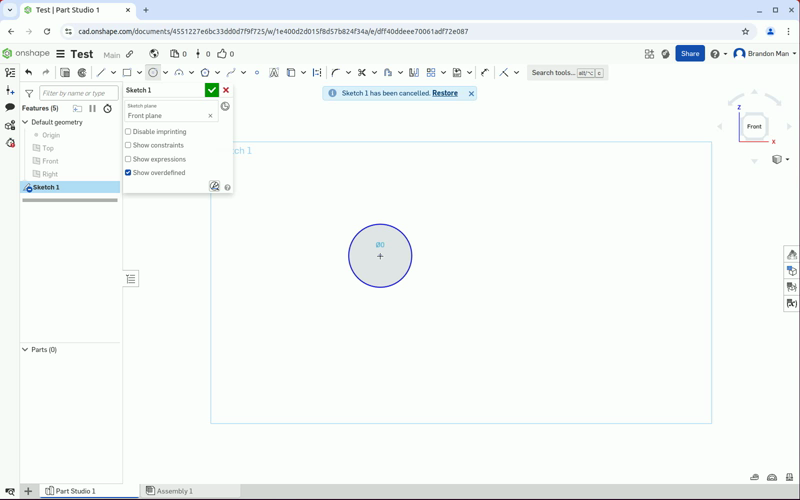
mouse_move(404, 255)
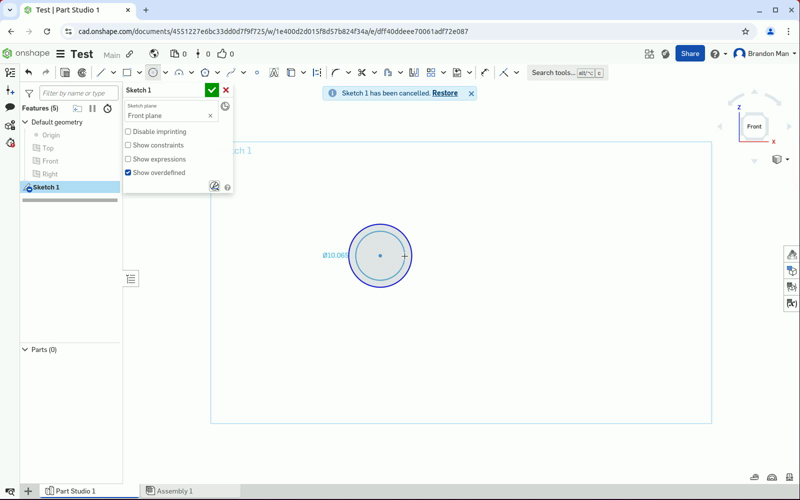
click(404, 255)
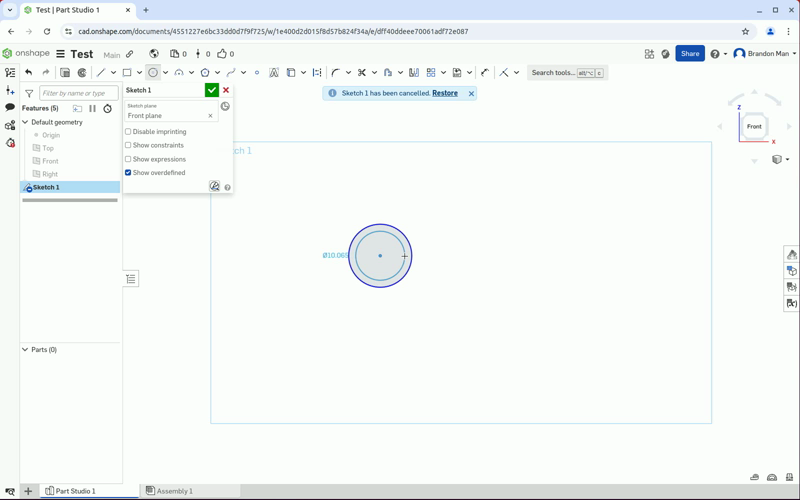
key(esc)
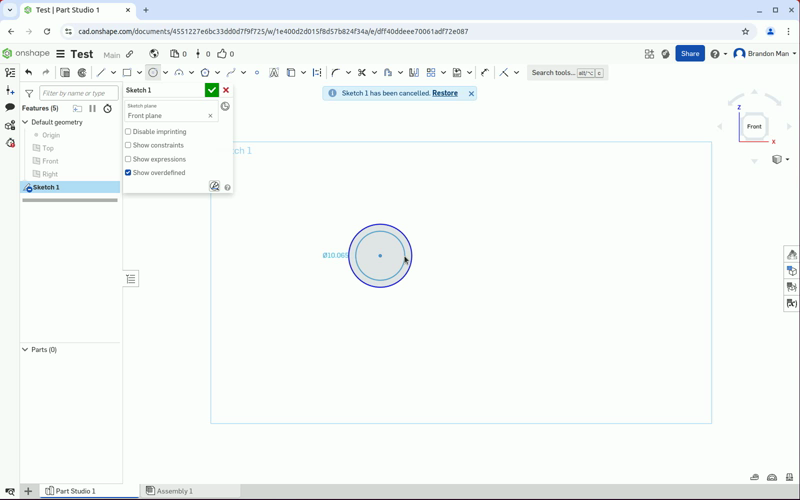
mouse_move(368, 231)
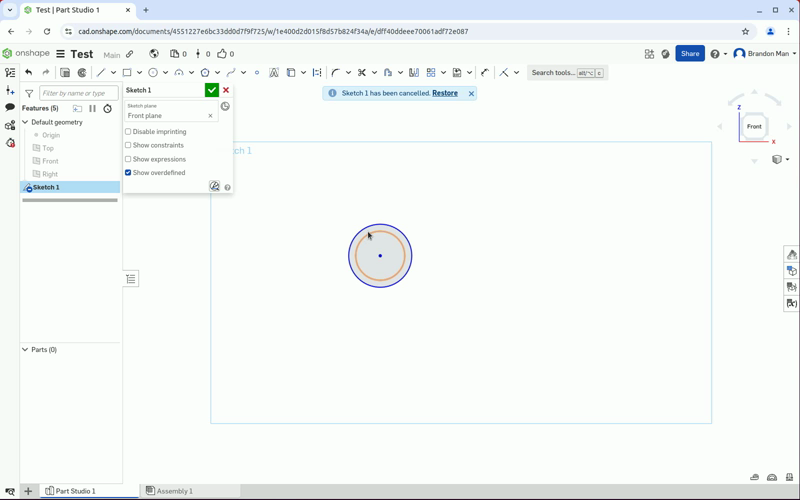
scroll(6)
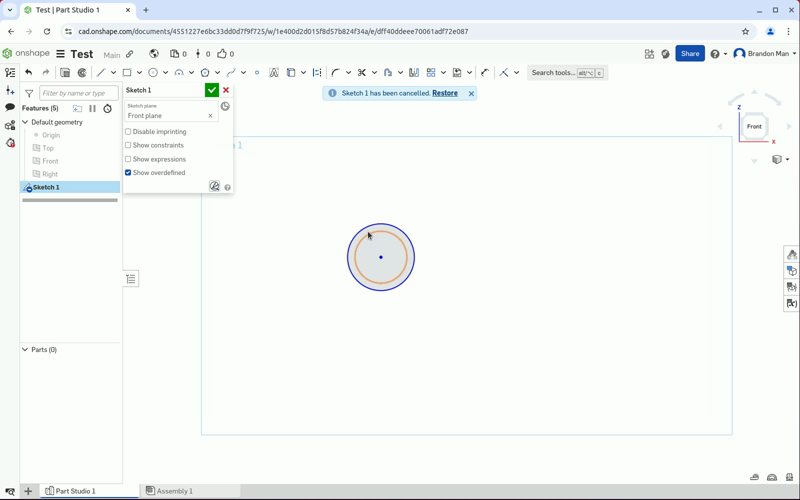
scroll(6)
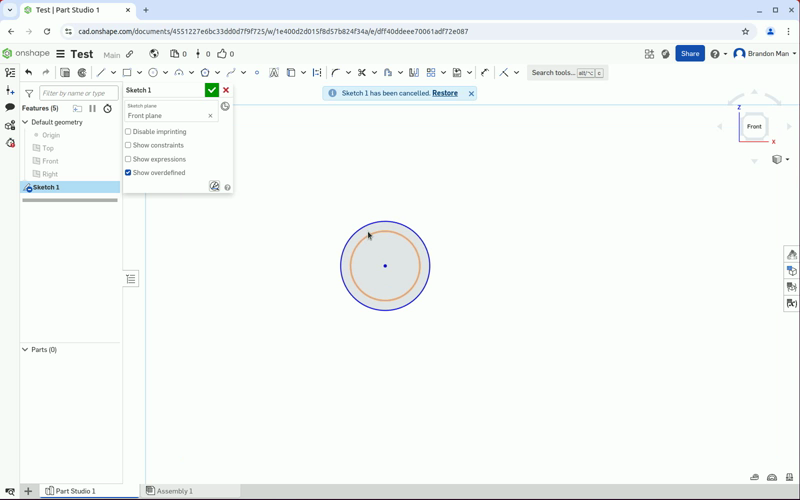
scroll(6)
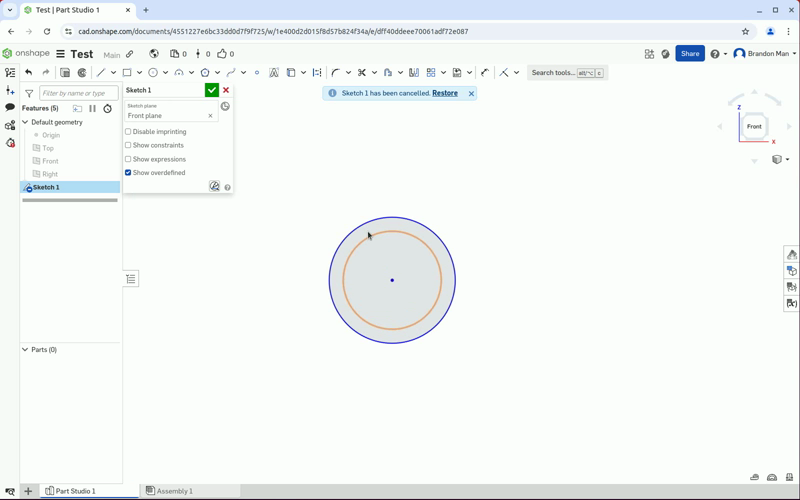
scroll(6)
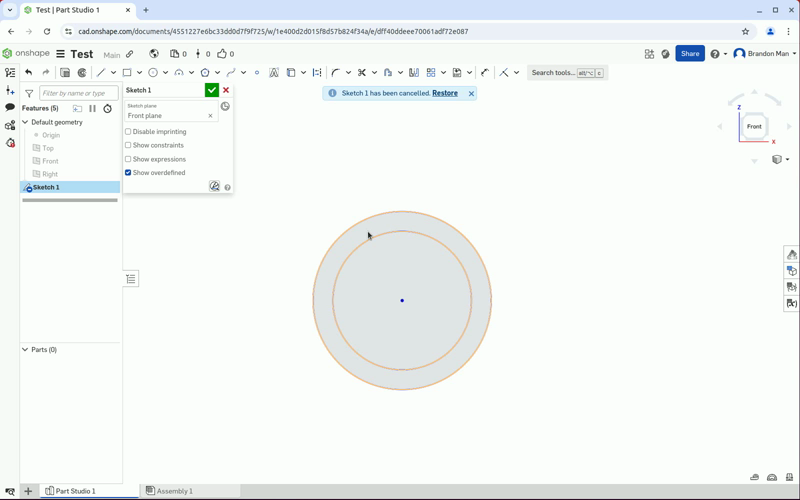
scroll(6)
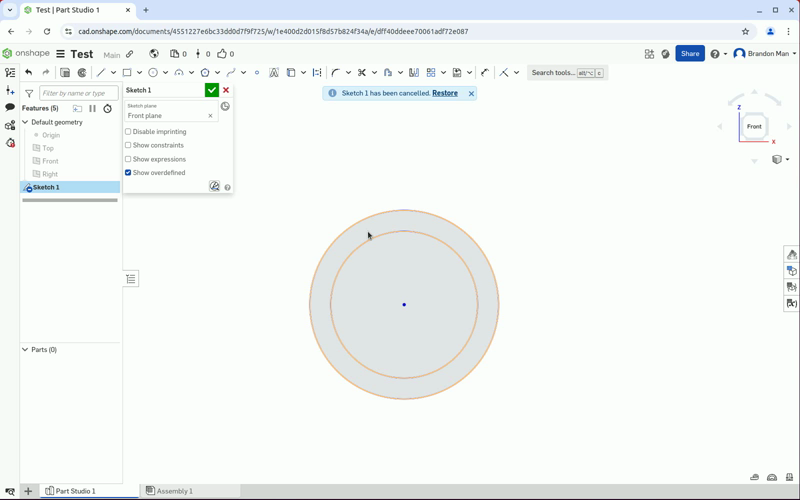
scroll(6)
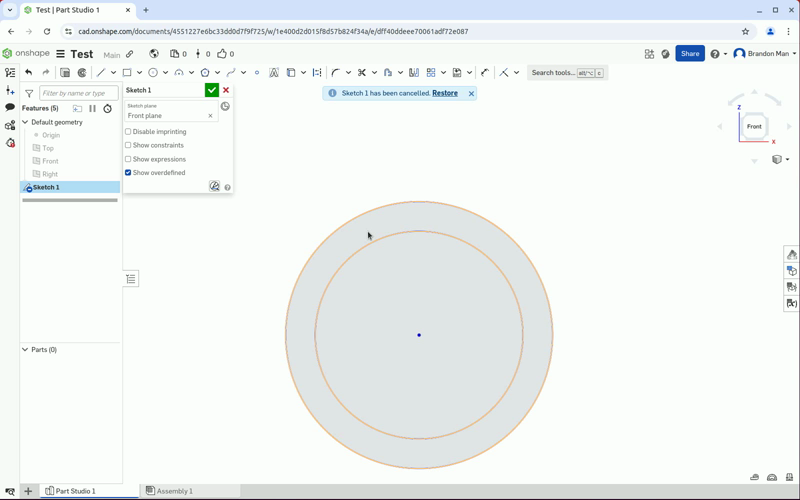
scroll(6)
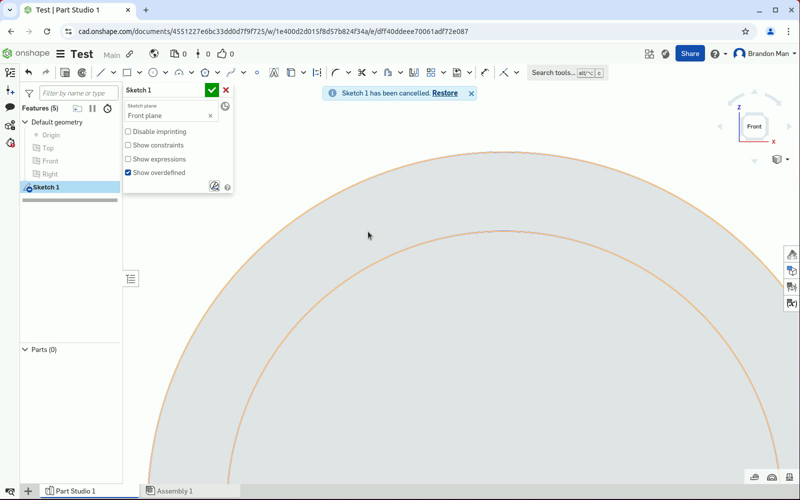
click(368, 231)
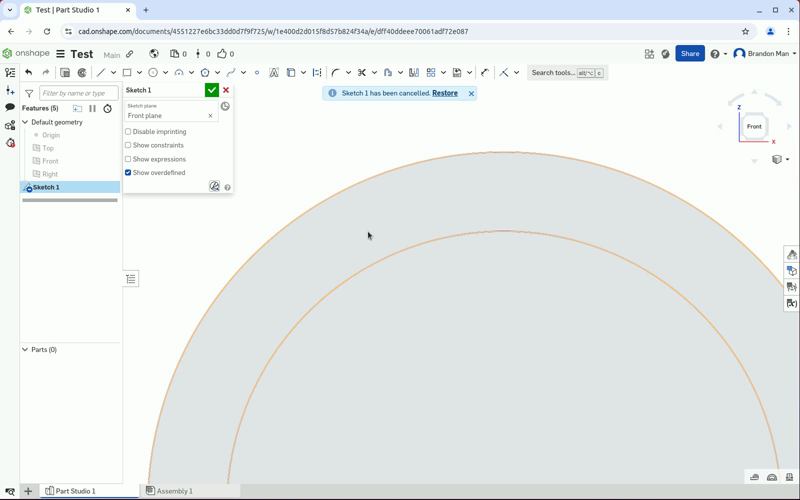
scroll(-6)
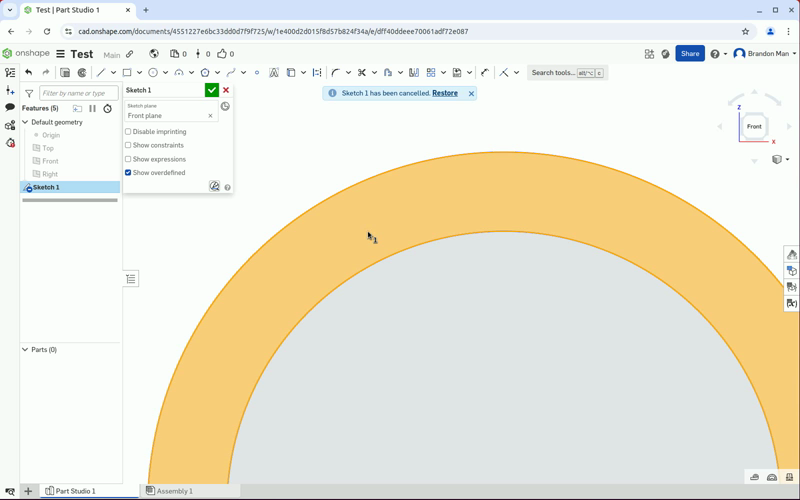
scroll(-6)
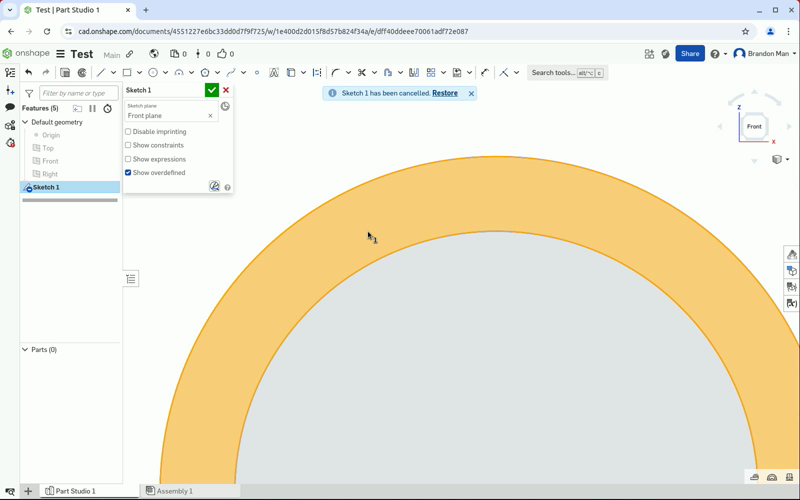
scroll(-6)
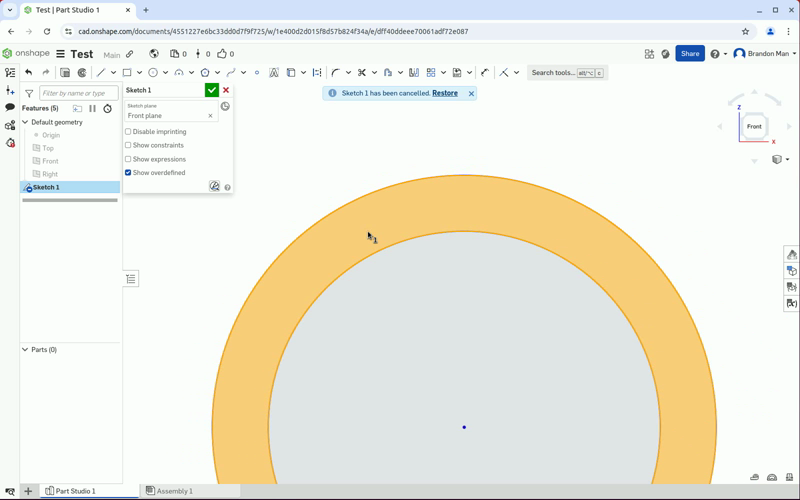
scroll(-6)
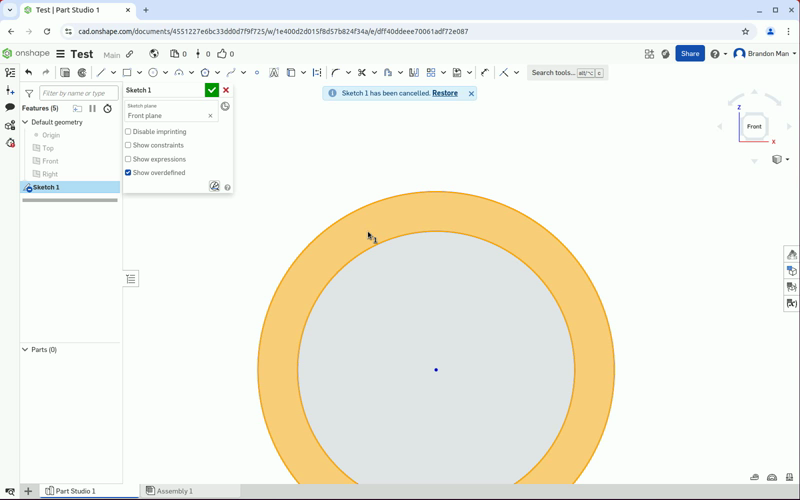
scroll(-6)
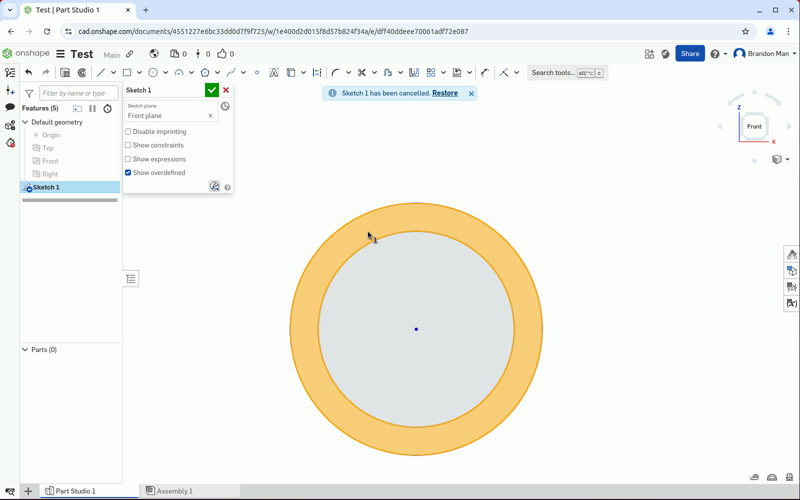
scroll(-6)
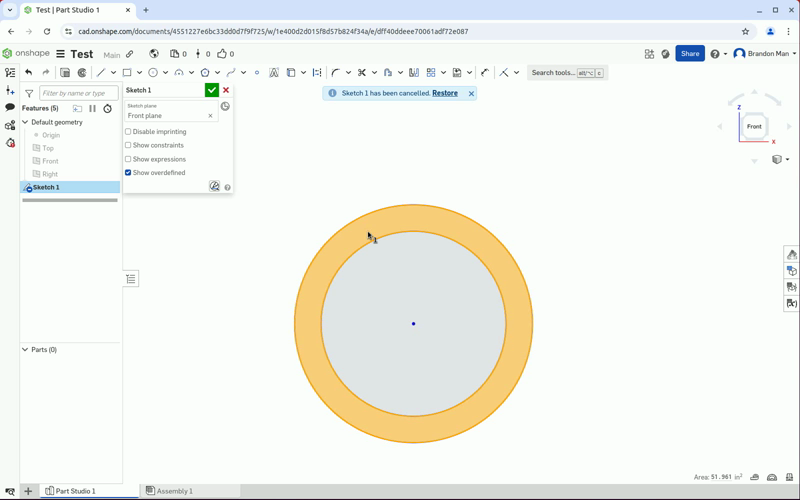
scroll(-6)
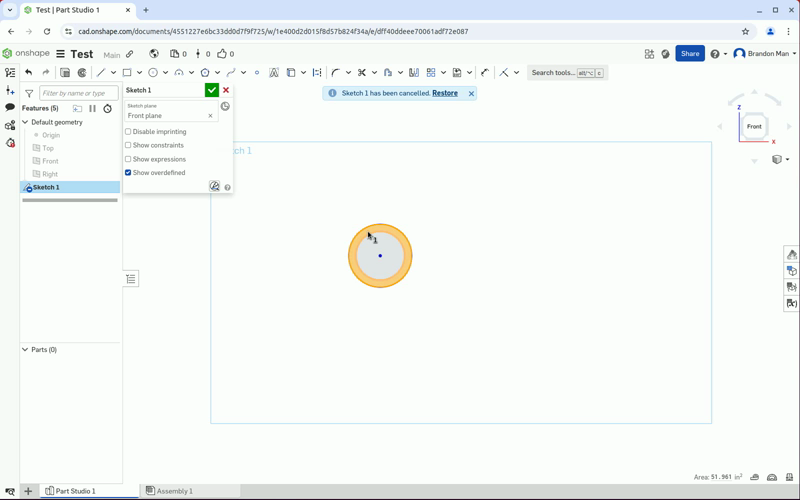
mouse_move(73, 352)
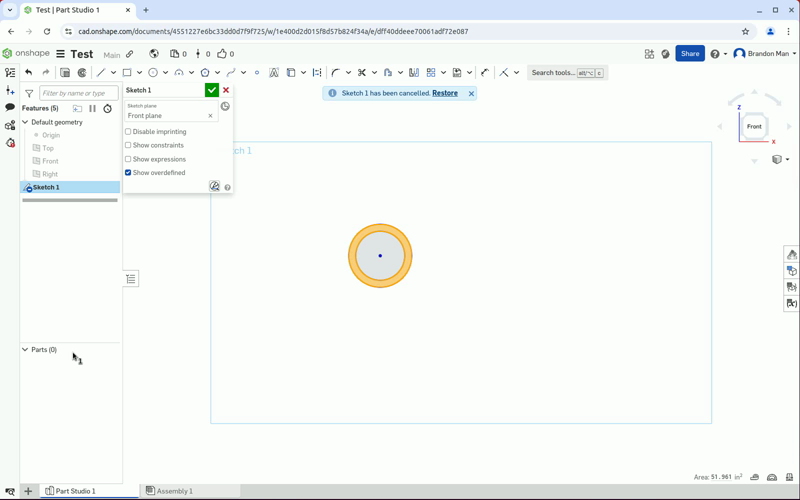
key(shift+y)
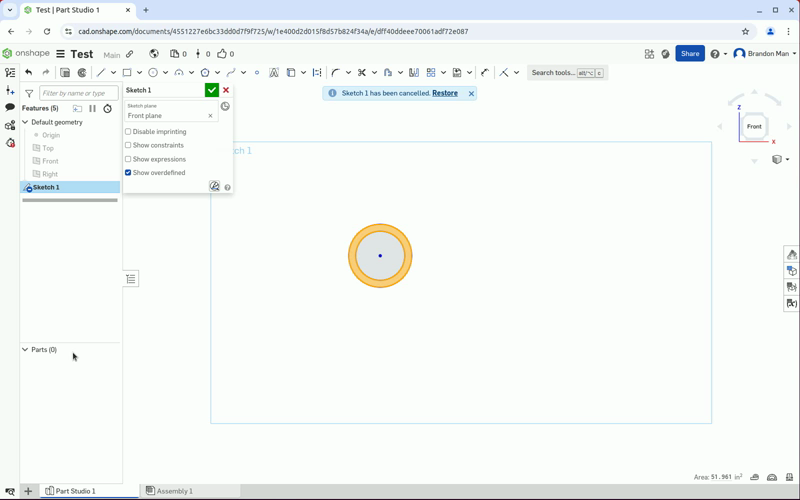
key(shift+e)
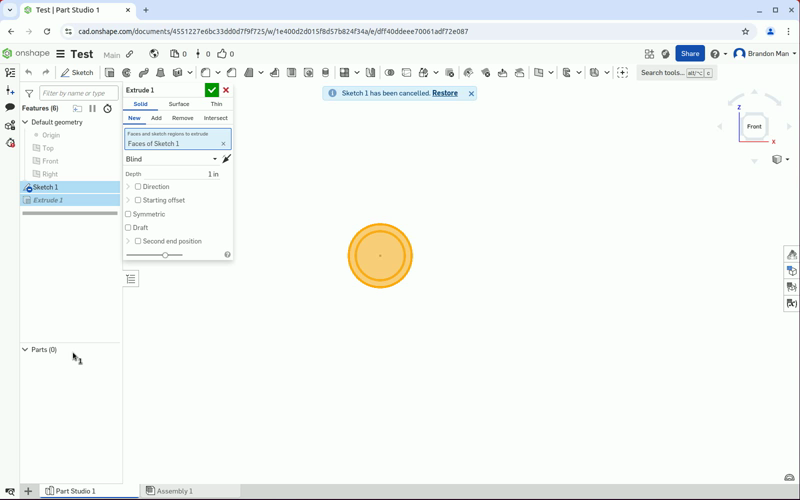
mouse_move(143, 106)
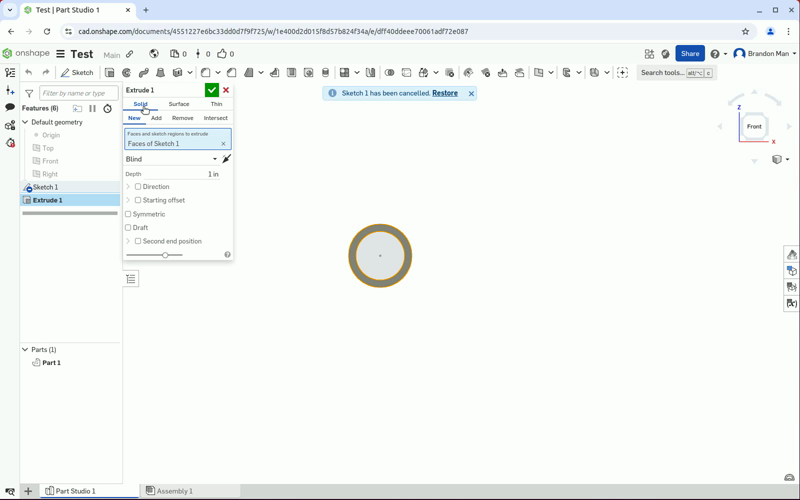
click(143, 106)
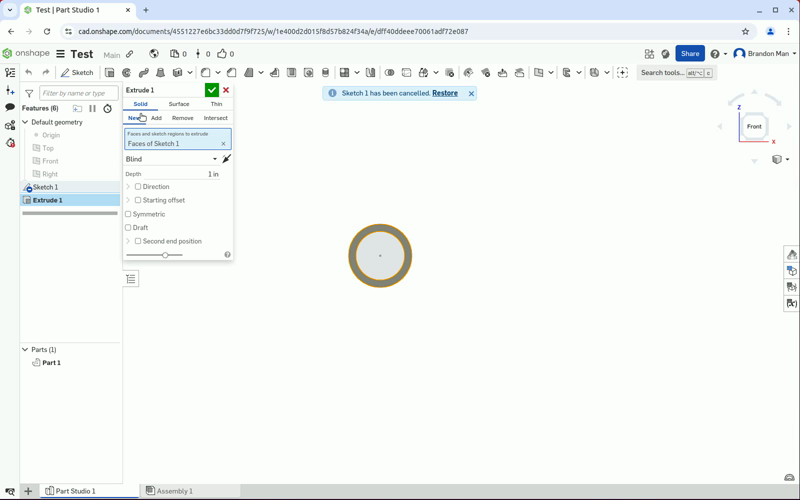
mouse_move(137, 120)
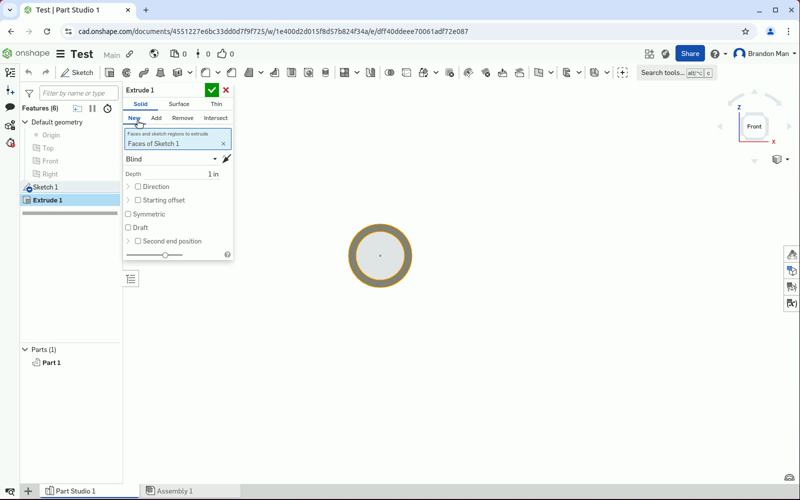
click(137, 120)
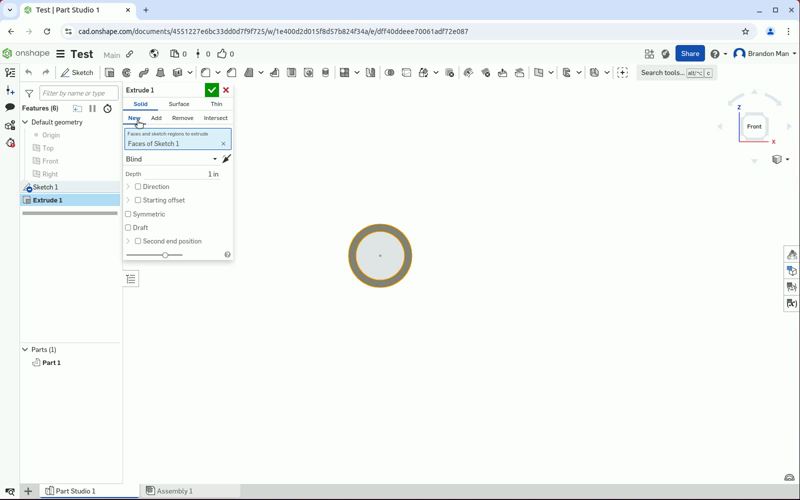
key(tab, 4)
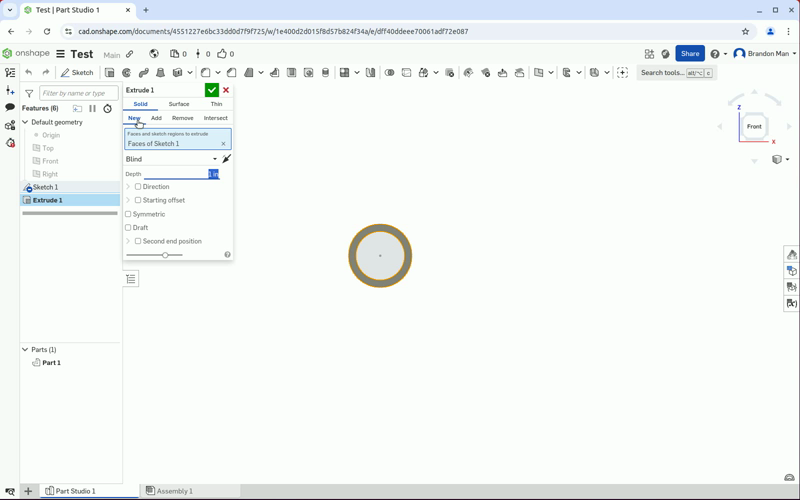
text(9.628)
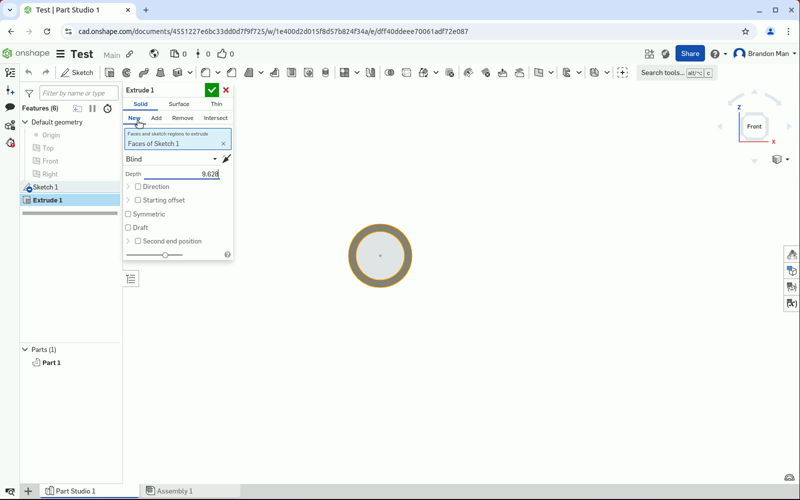
key(enter)
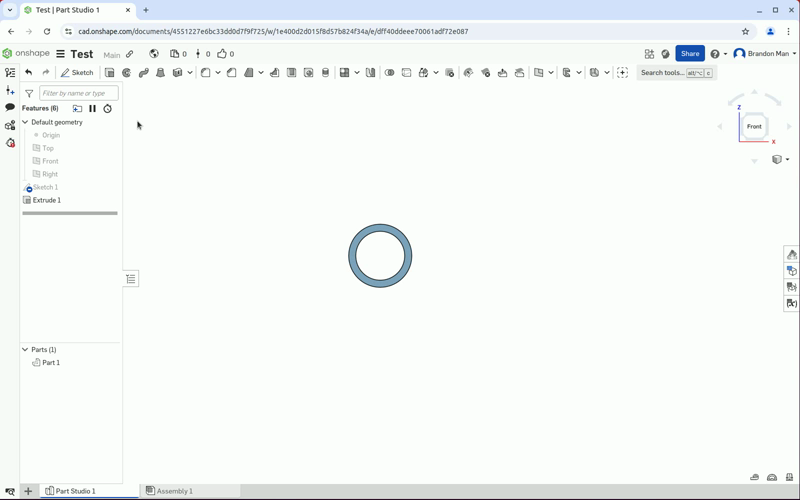
key(shift+h)
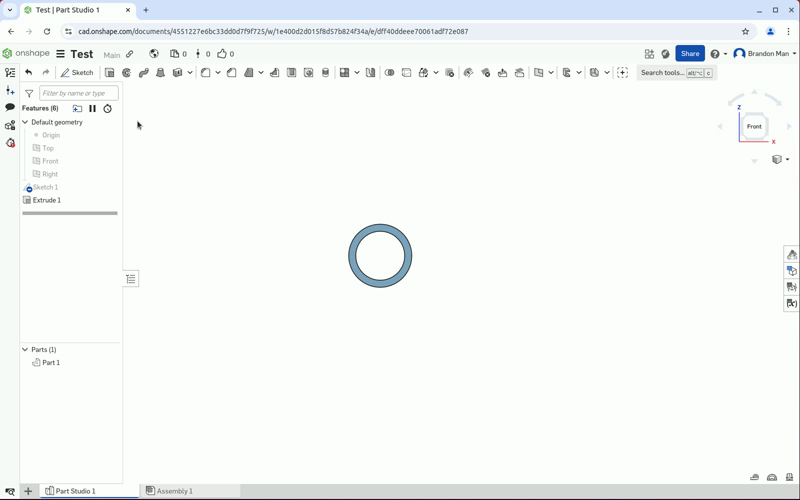
key(shift+h)
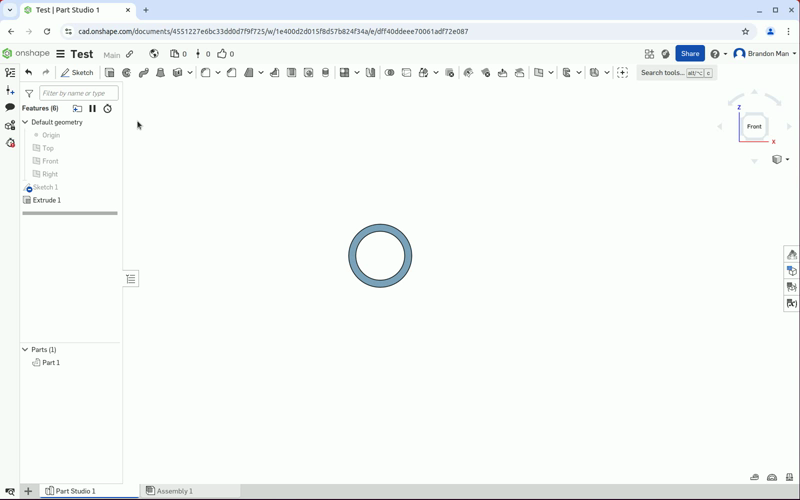
mouse_move(73, 189)
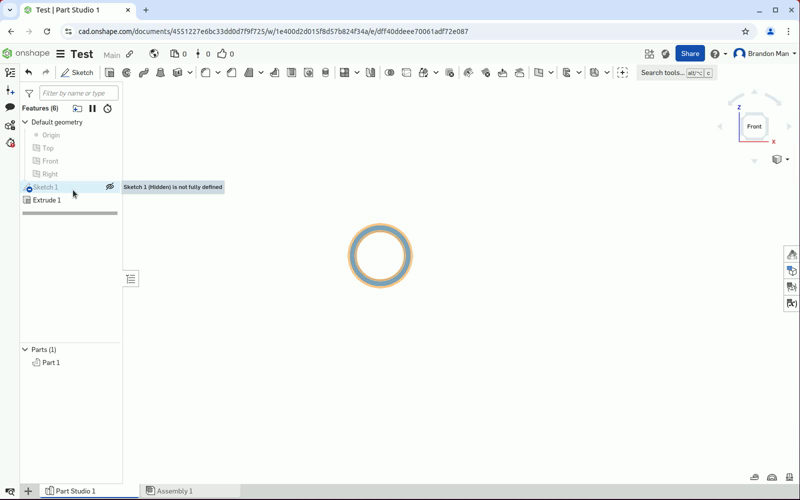
click(73, 189)
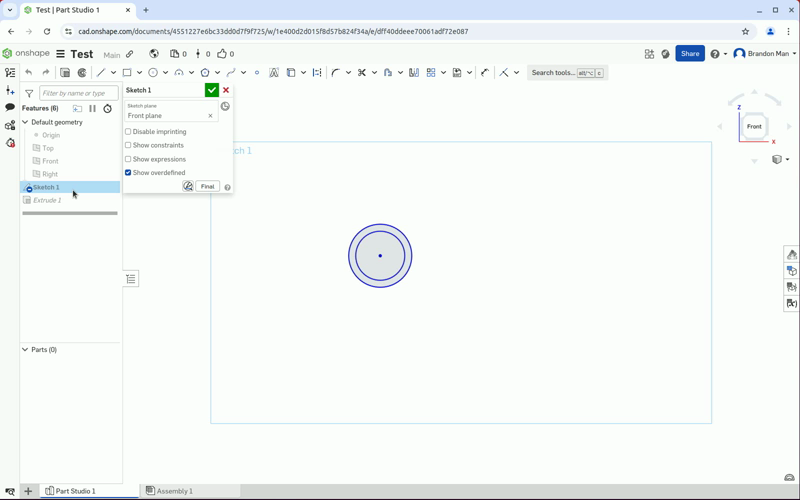
mouse_move(229, 92)
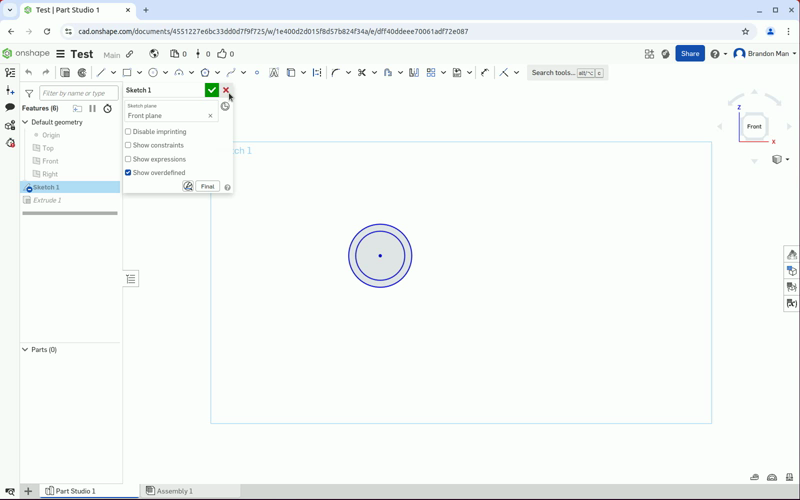
click(229, 92)
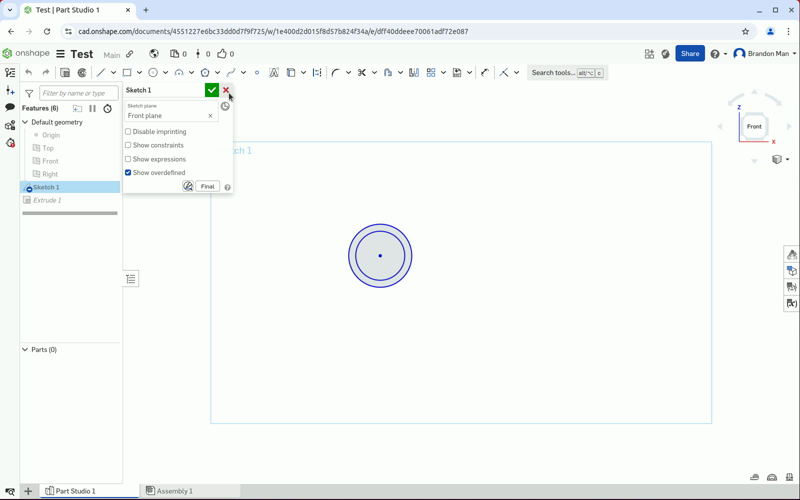
key(shift+s)
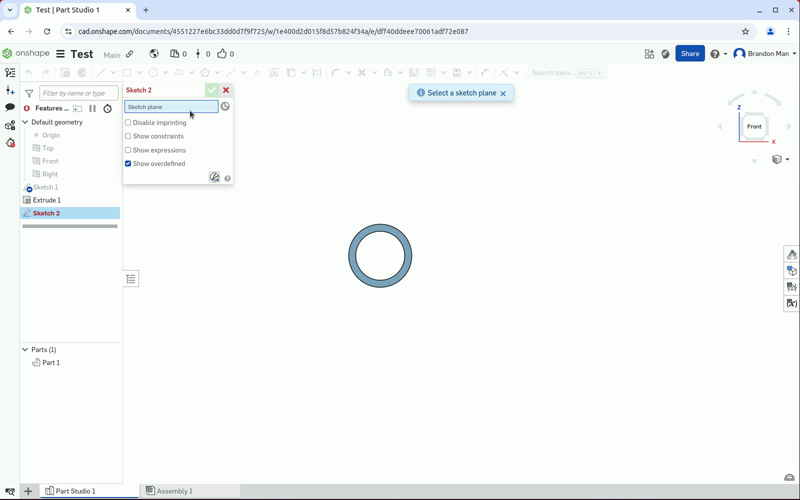
mouse_move(73, 163)
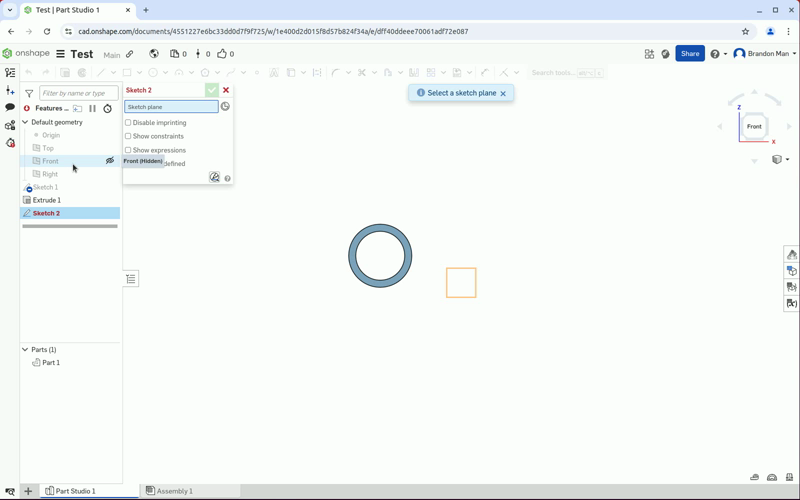
click(73, 163)
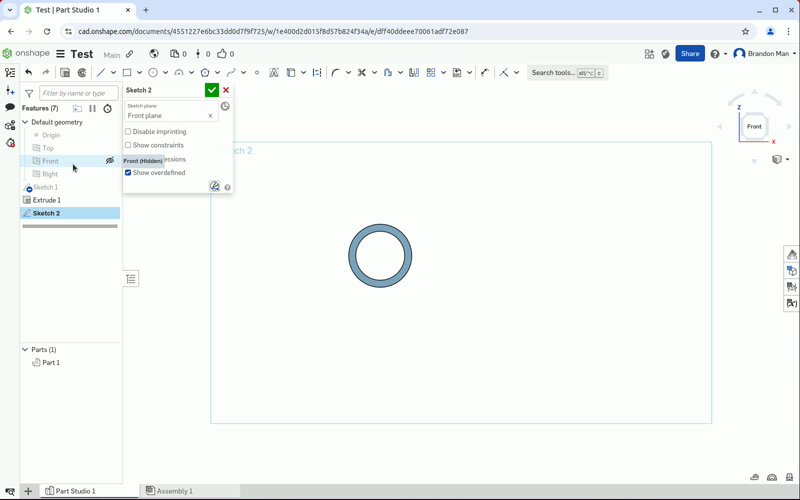
mouse_move(73, 352)
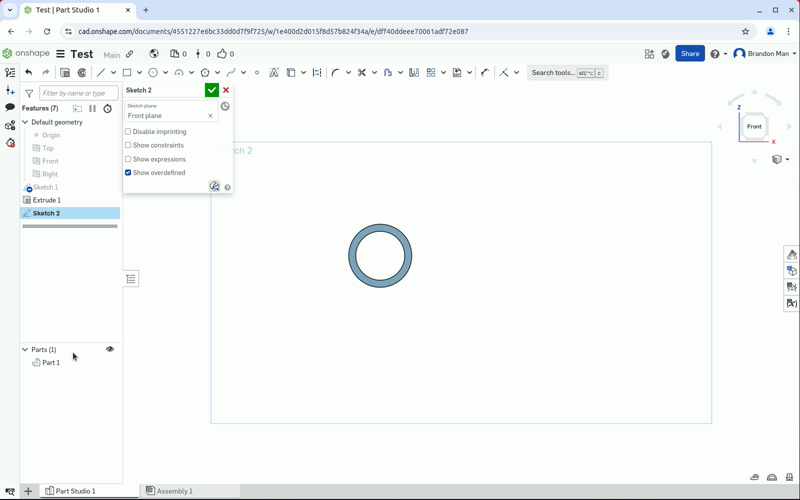
key(y)
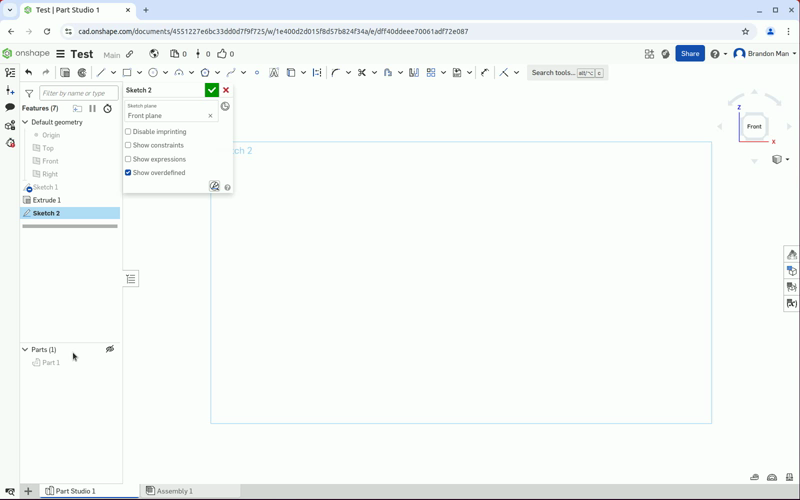
key(l)
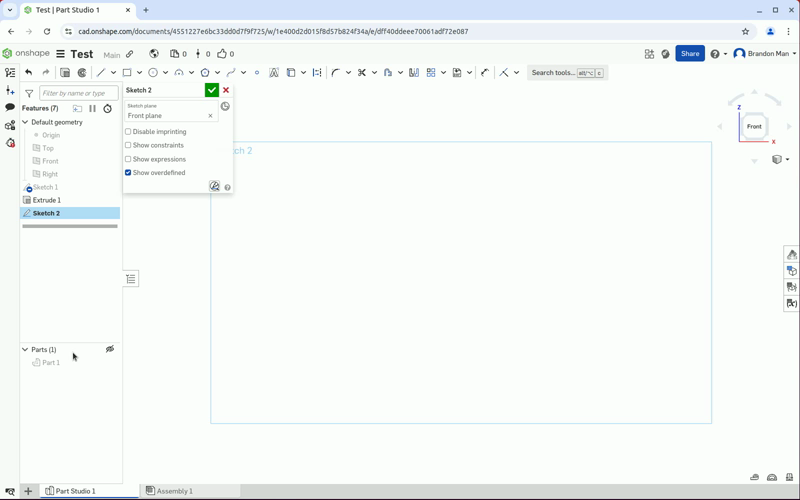
key_down(shift)
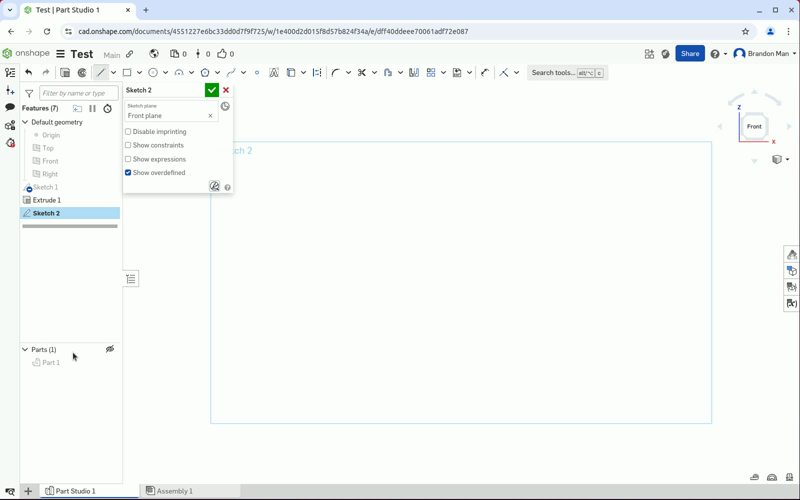
mouse_move(383, 287)
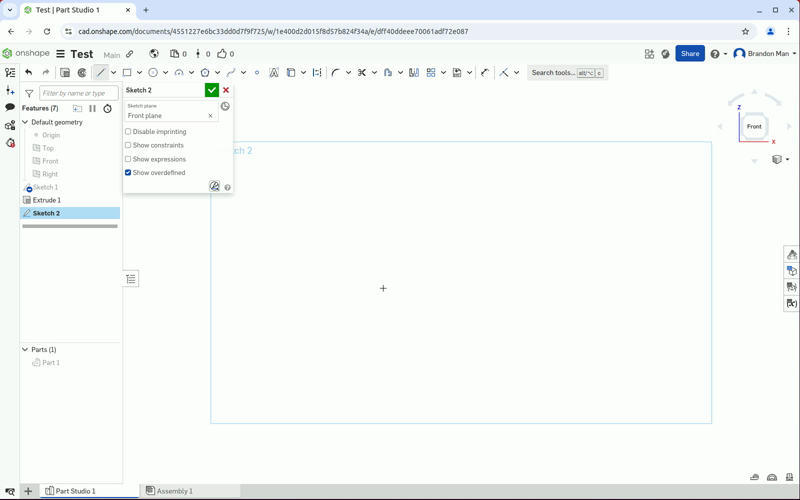
click(383, 287)
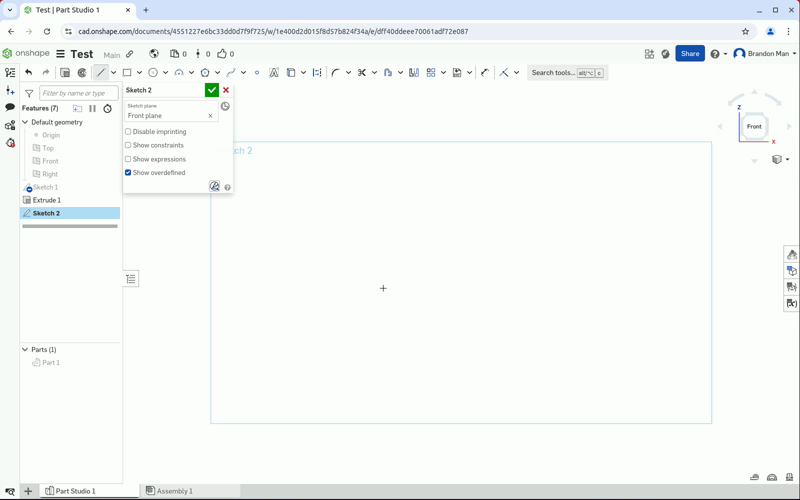
key_up(shift)
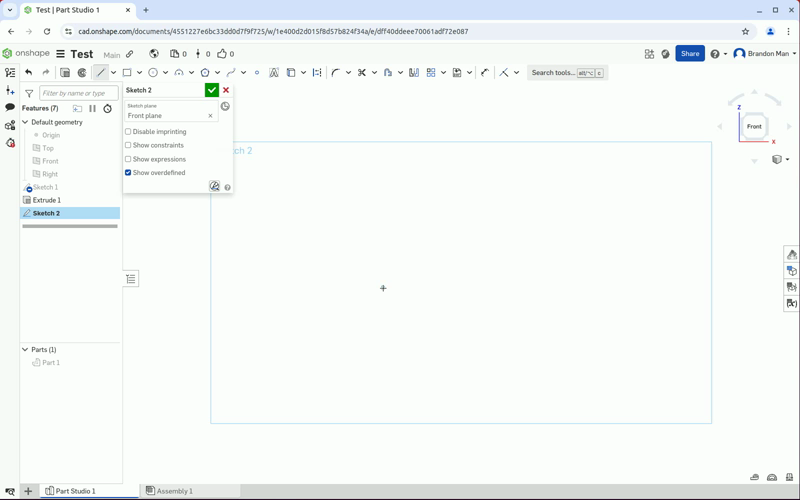
key_down(shift)
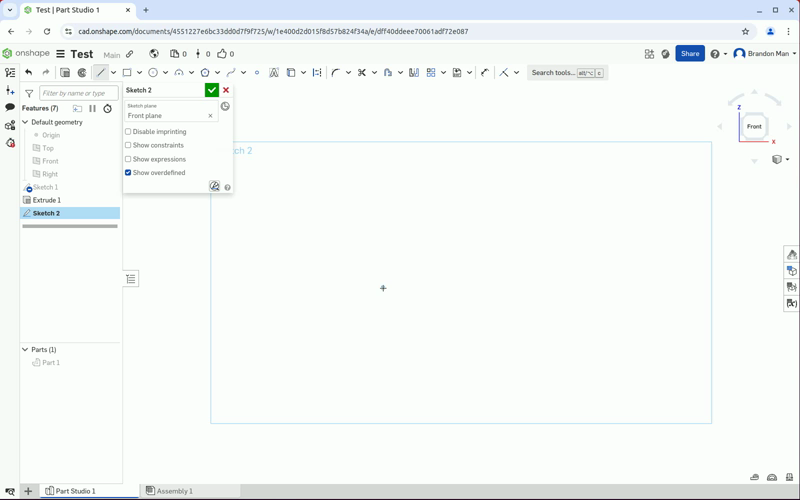
mouse_move(538, 271)
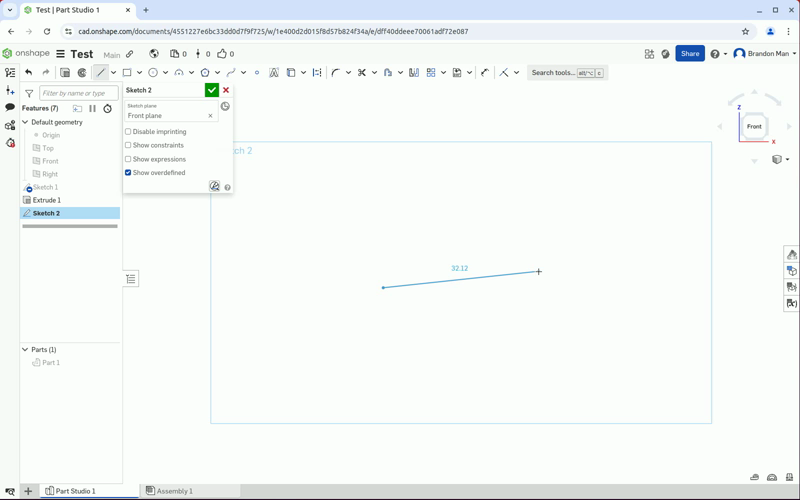
click(538, 271)
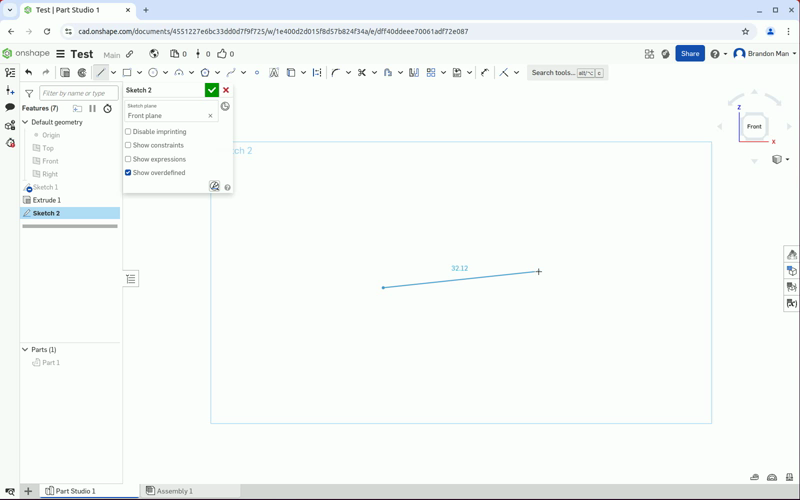
key_up(shift)
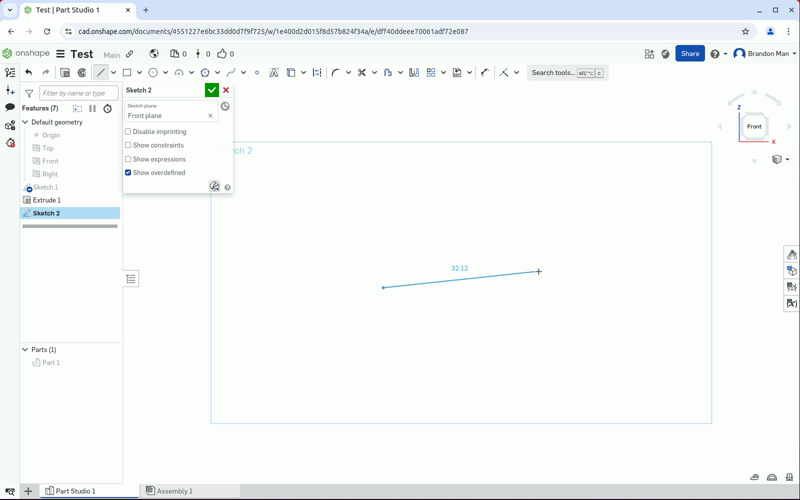
key(esc)
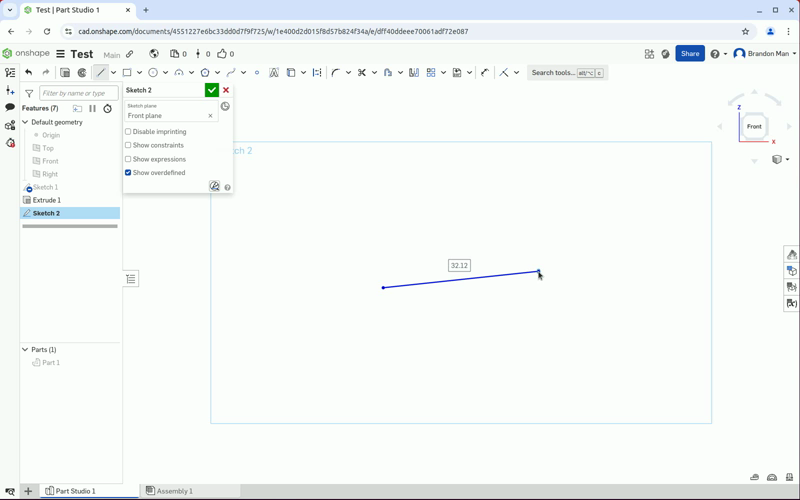
key(a)
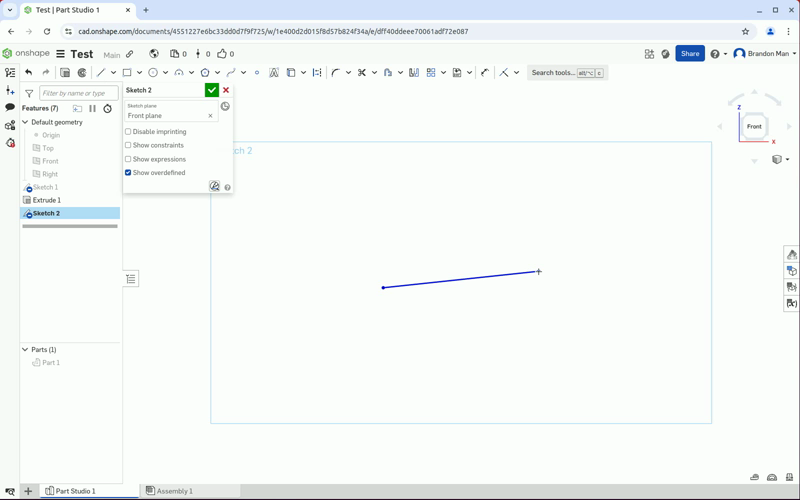
mouse_move(538, 271)
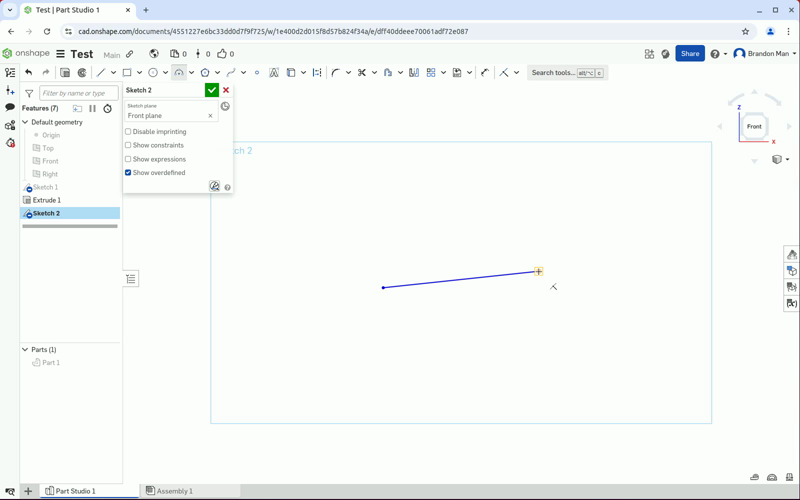
click(538, 271)
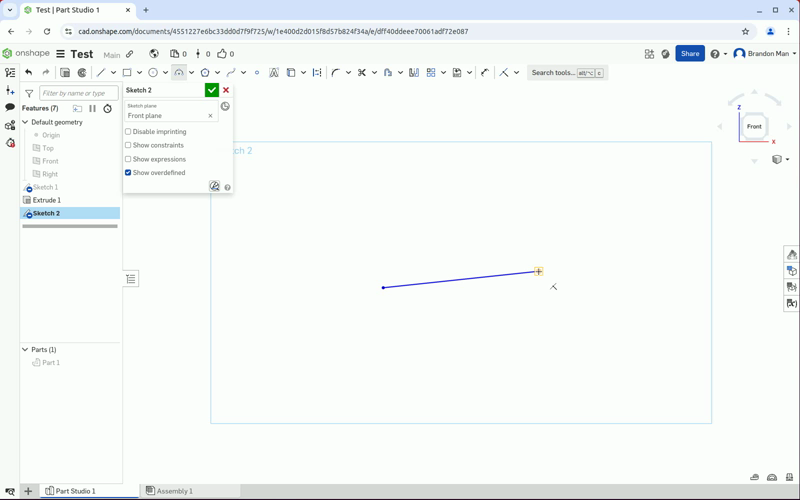
key_down(shift)
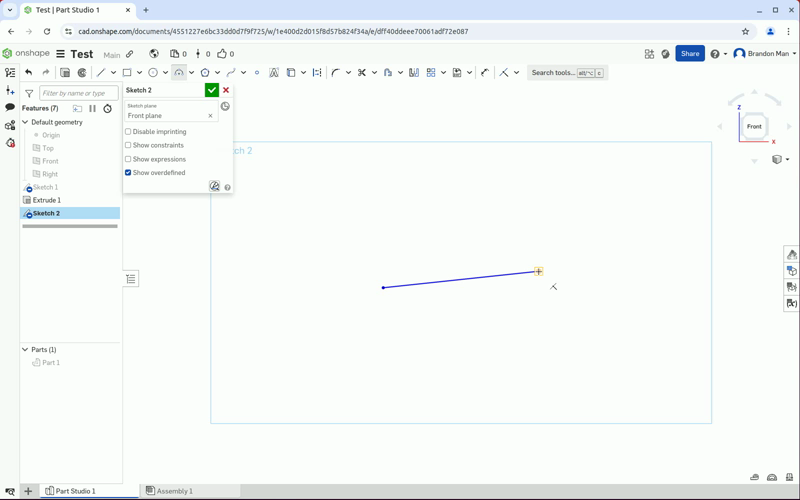
mouse_move(538, 240)
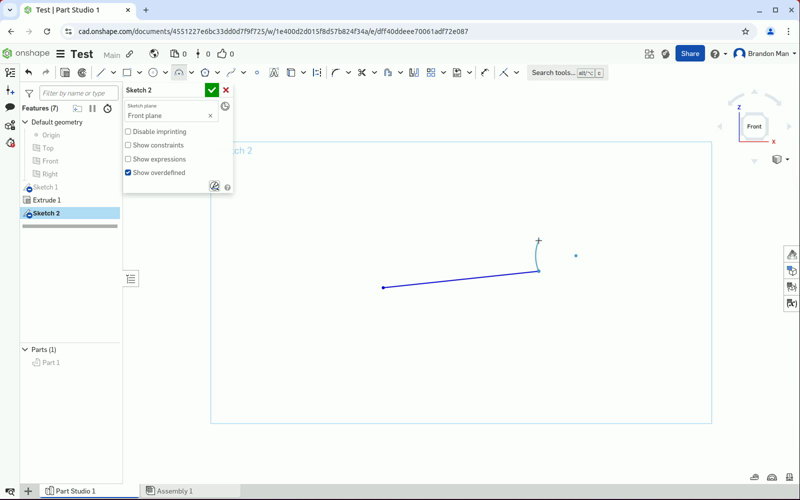
click(538, 240)
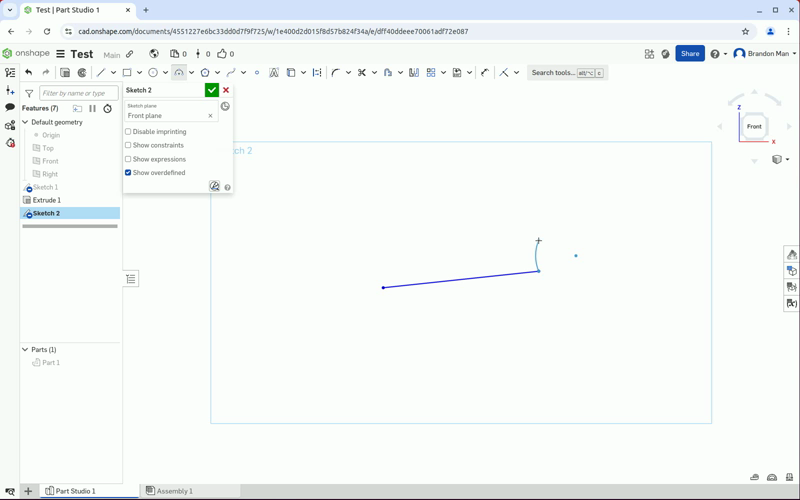
mouse_move(521, 255)
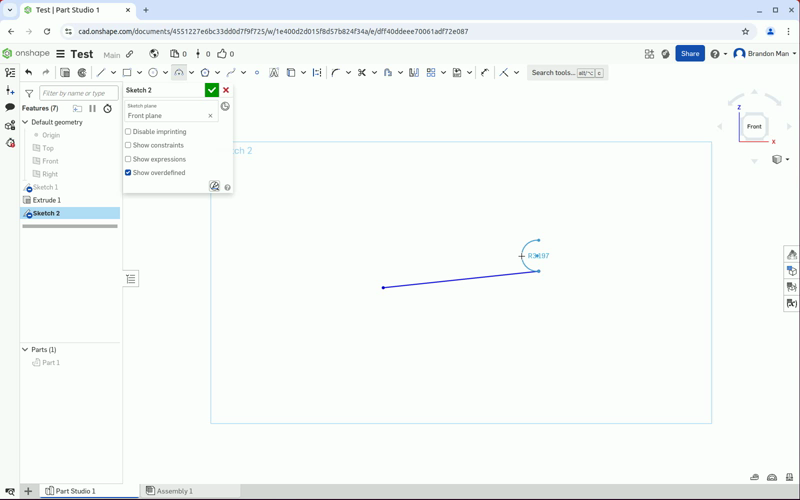
click(521, 255)
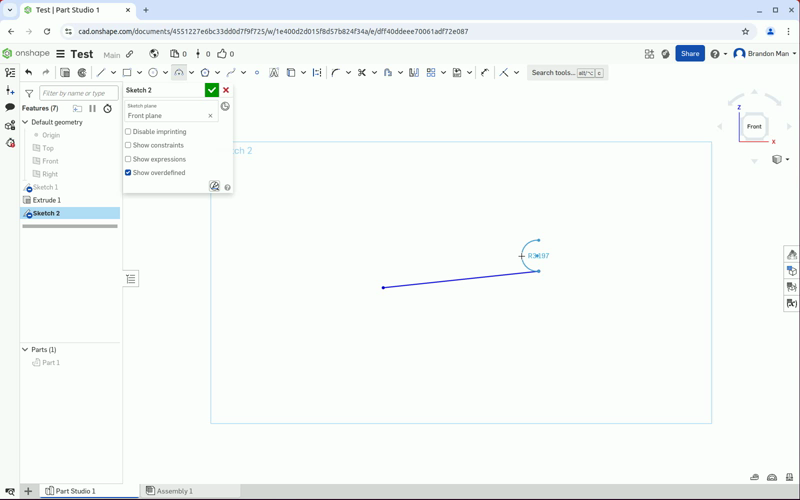
key_up(shift)
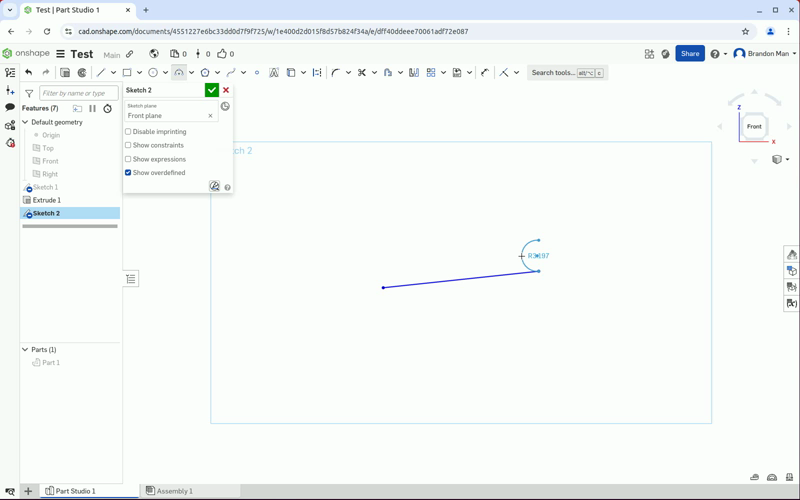
key(esc)
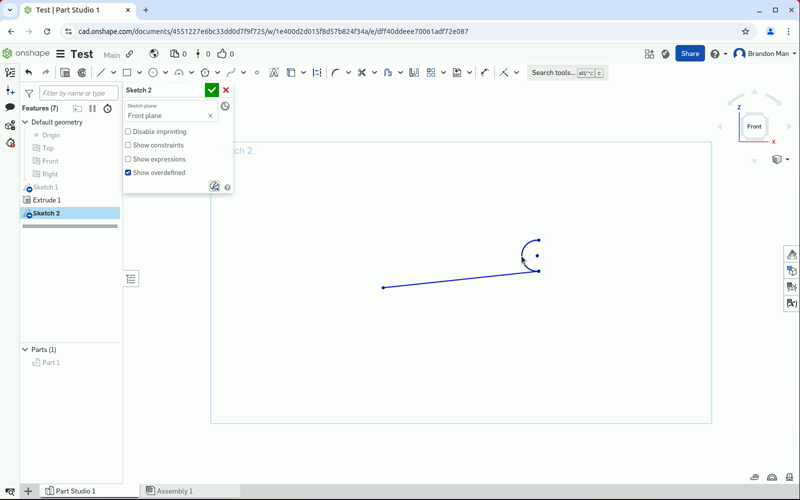
key(l)
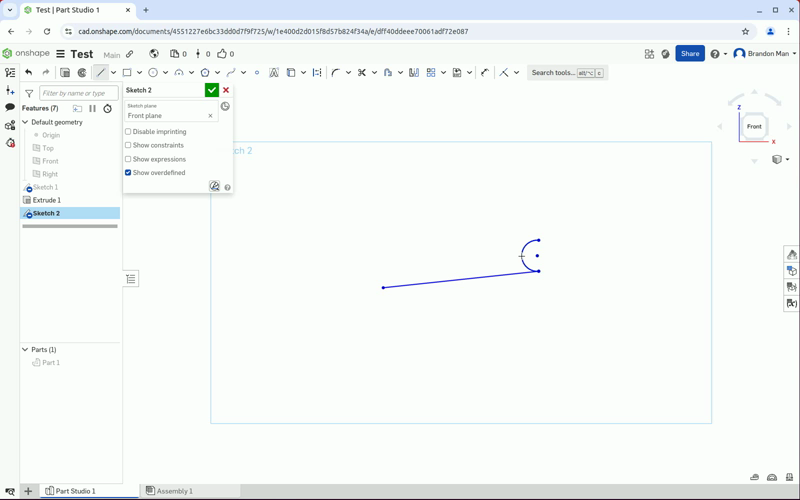
mouse_move(538, 240)
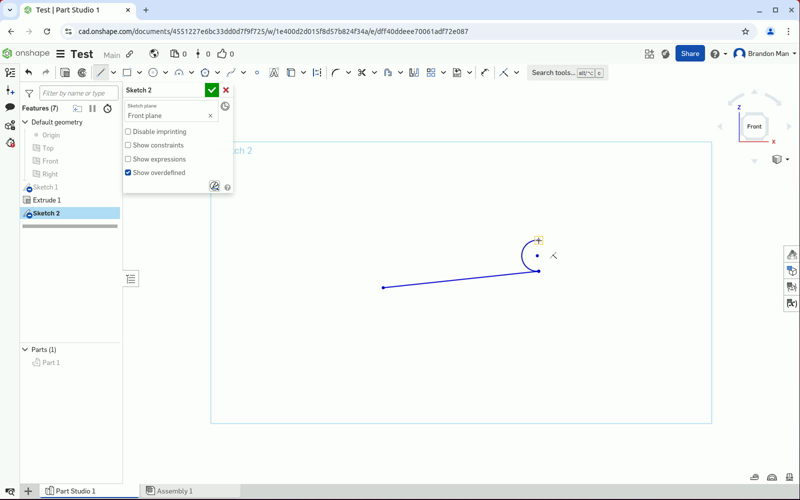
click(538, 240)
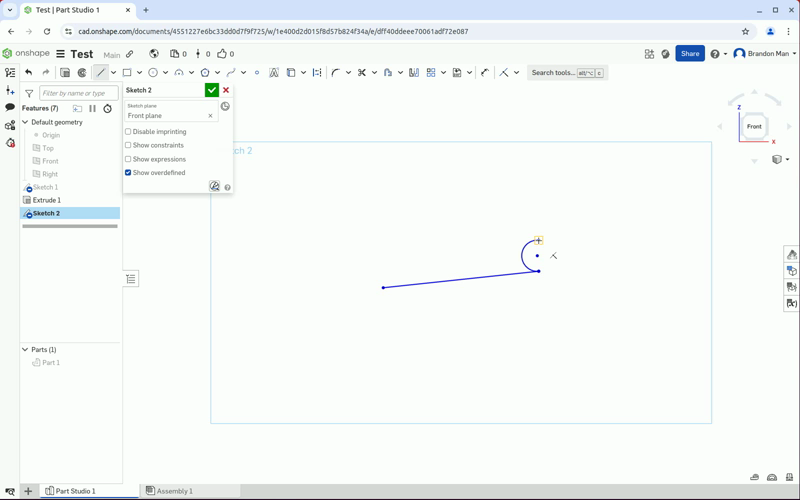
key_down(shift)
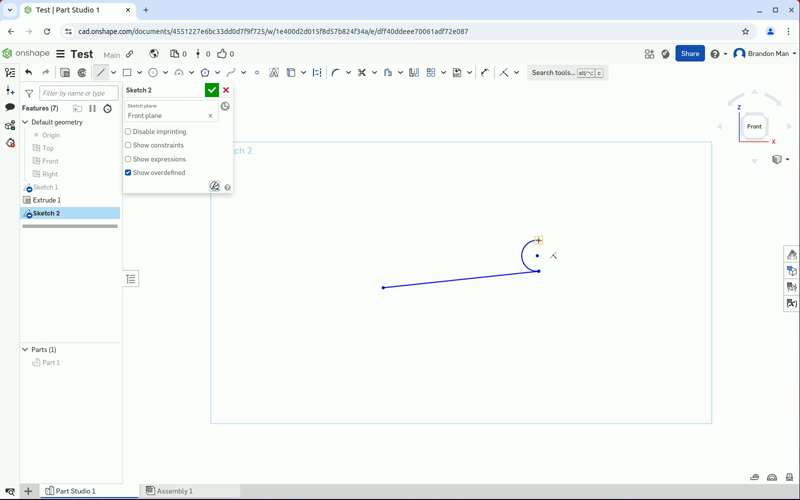
mouse_move(383, 225)
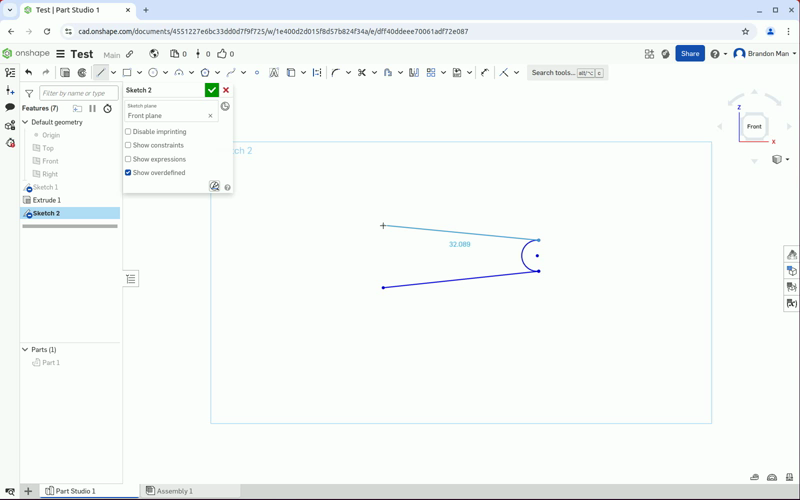
click(383, 225)
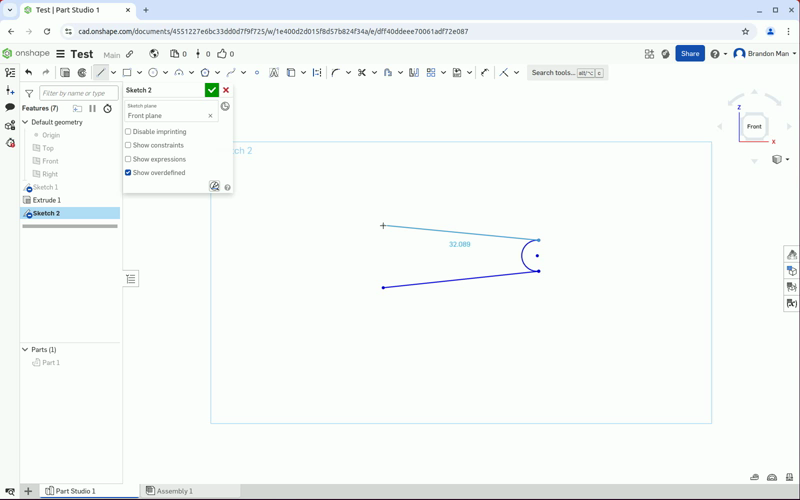
key_up(shift)
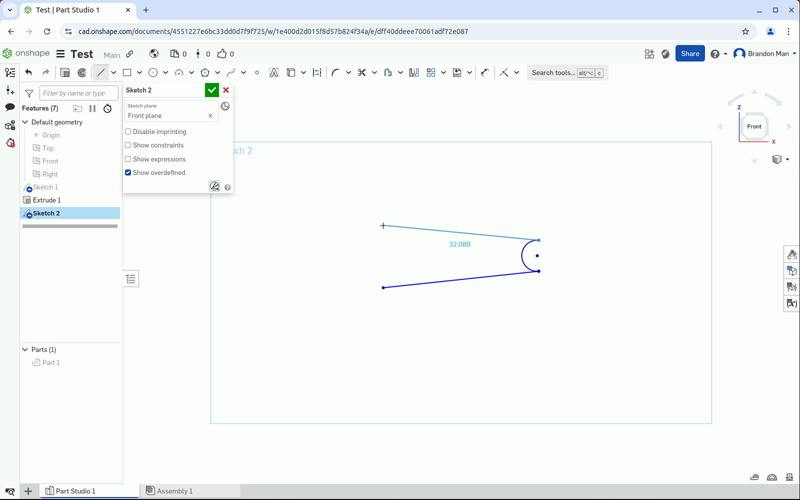
key(esc)
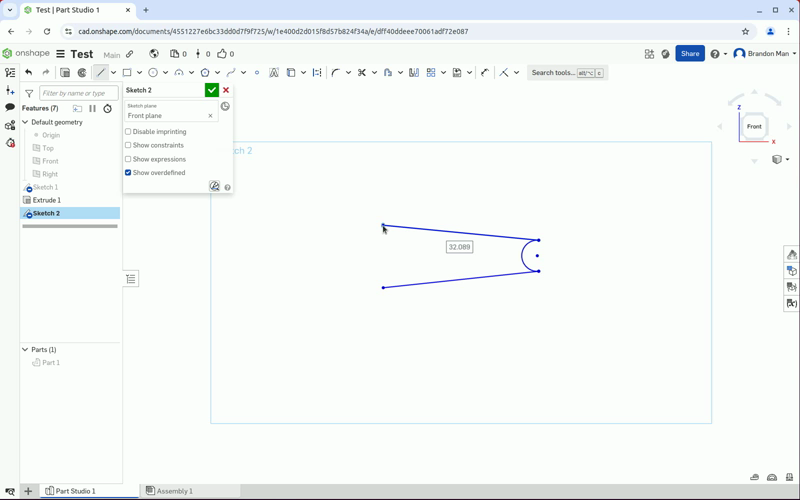
key(a)
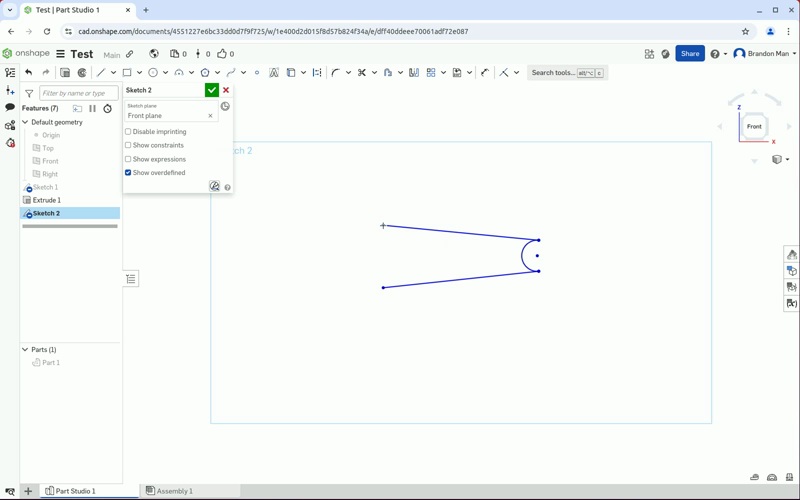
mouse_move(383, 225)
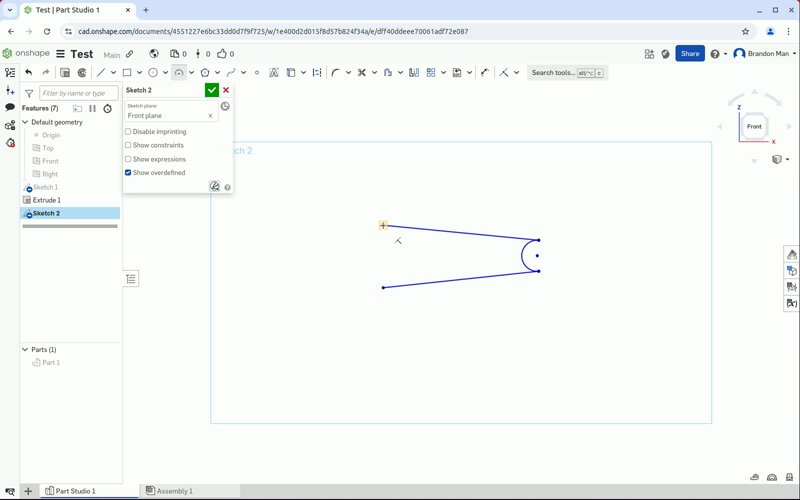
click(383, 225)
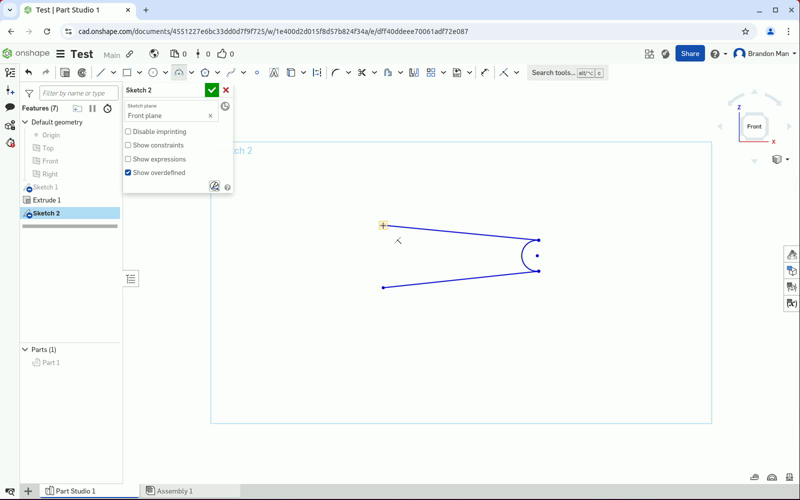
mouse_move(383, 287)
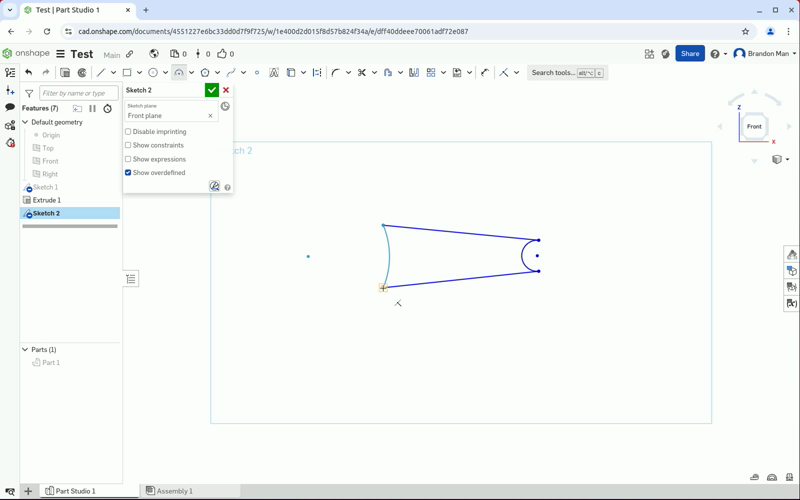
click(383, 287)
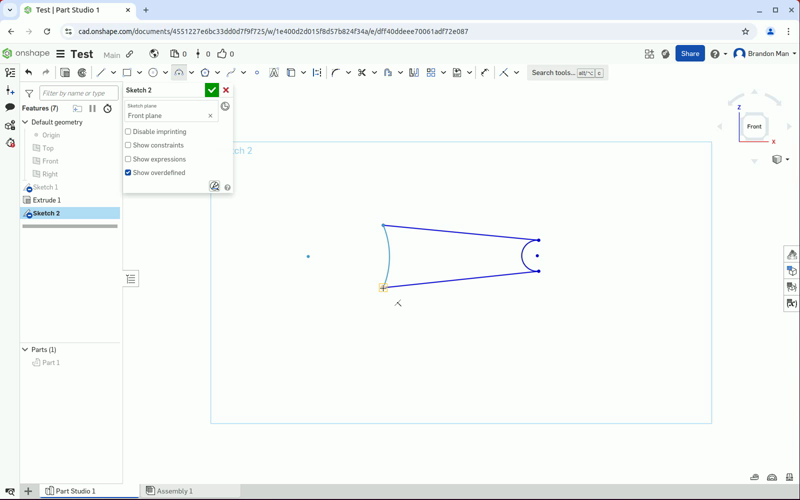
key_down(shift)
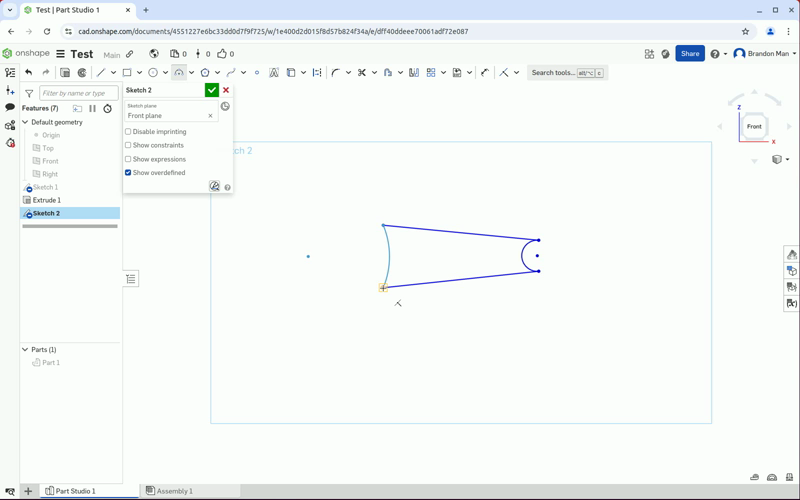
mouse_move(411, 256)
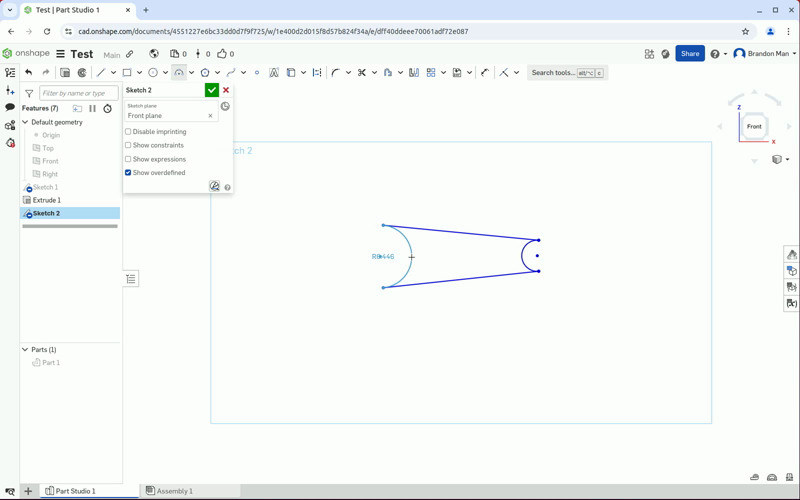
click(411, 256)
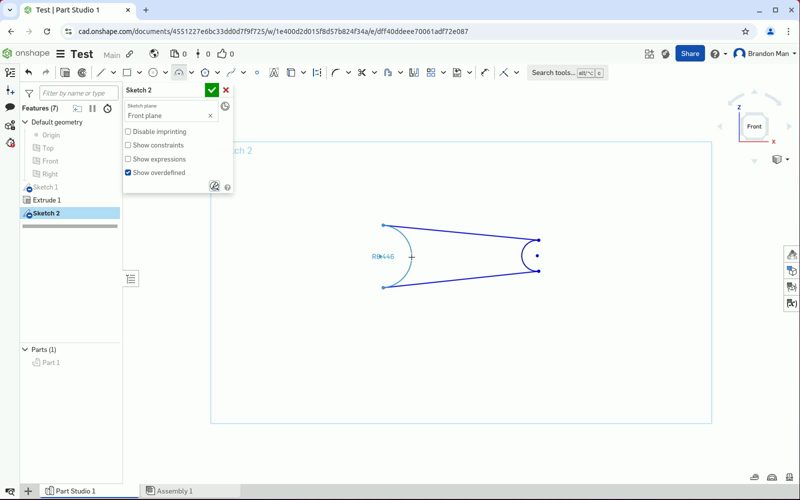
key_up(shift)
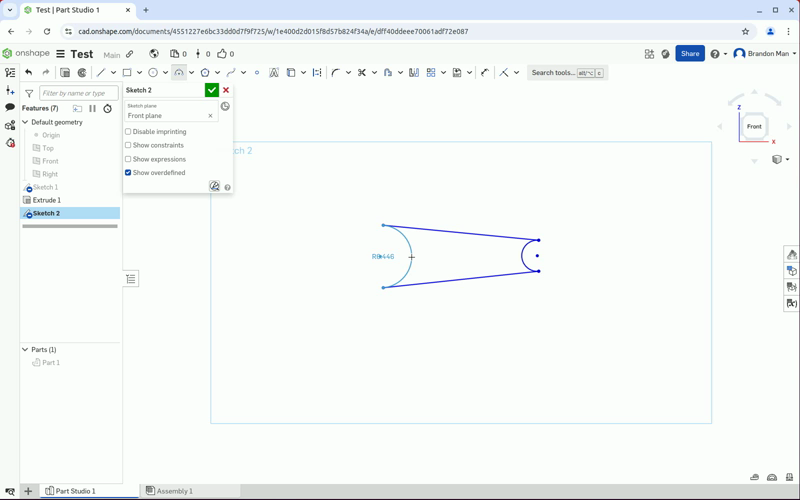
key(esc)
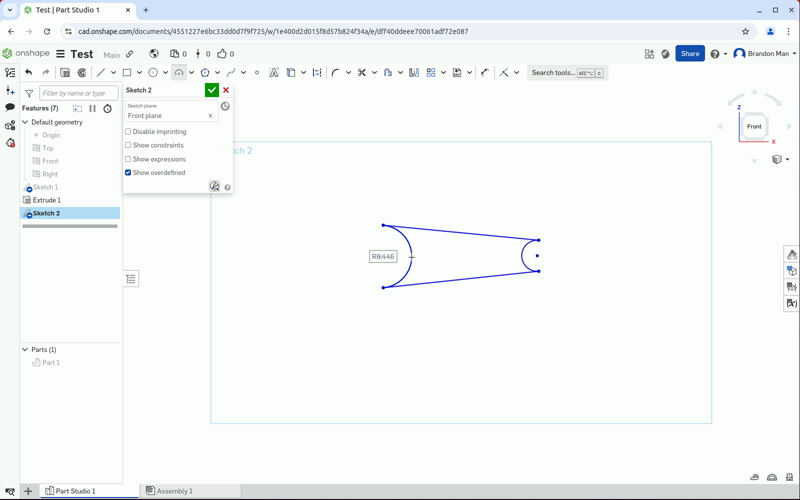
key(l)
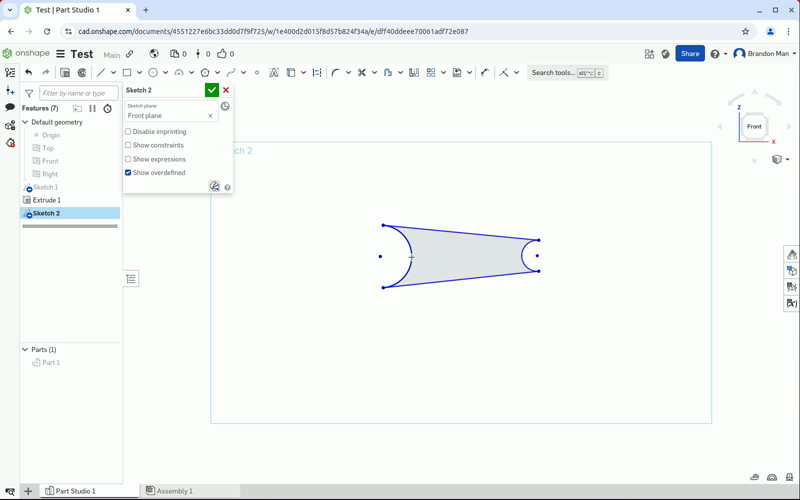
key_down(shift)
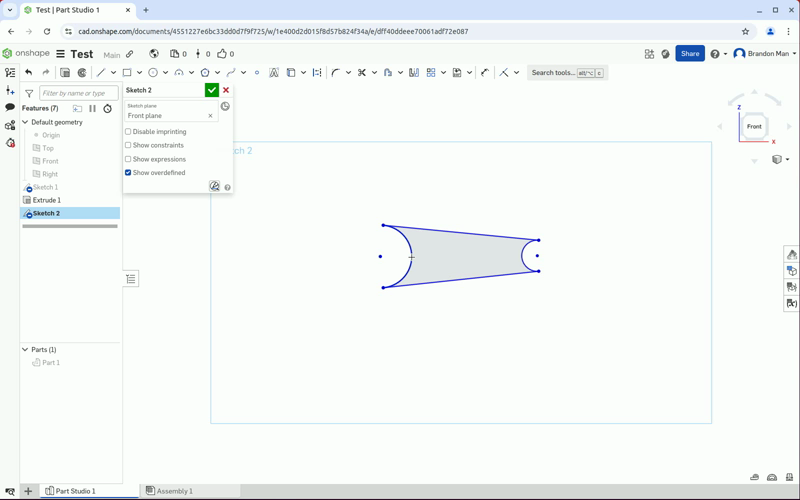
mouse_move(427, 264)
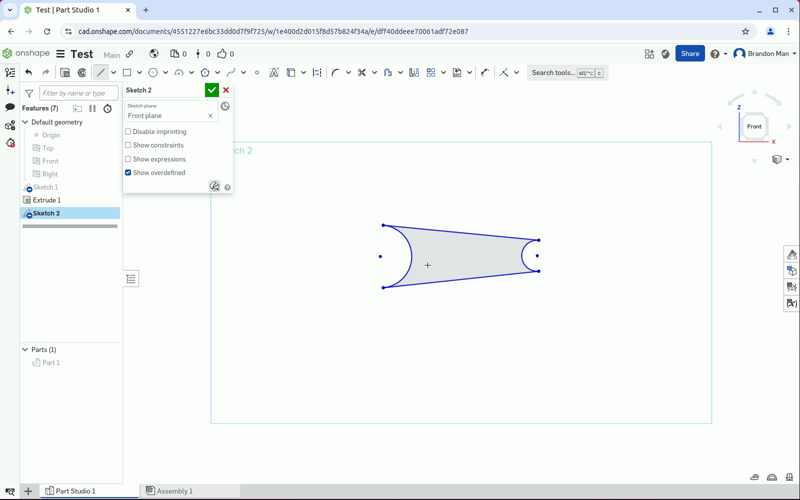
click(427, 264)
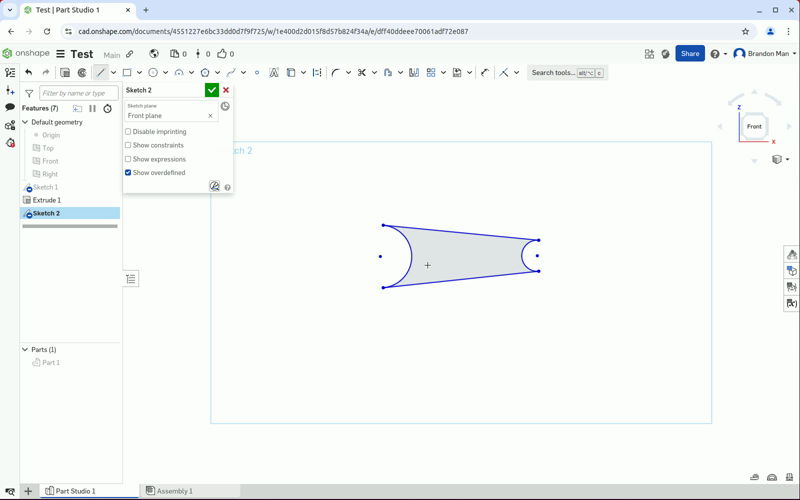
key_up(shift)
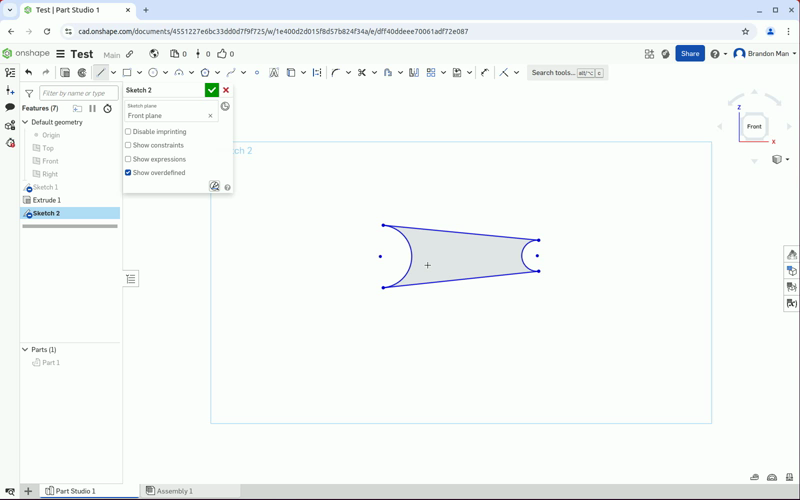
key_down(shift)
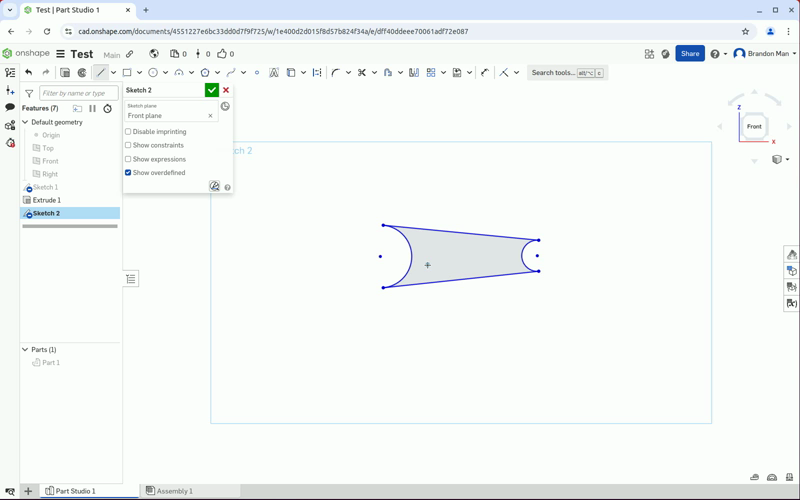
mouse_move(489, 264)
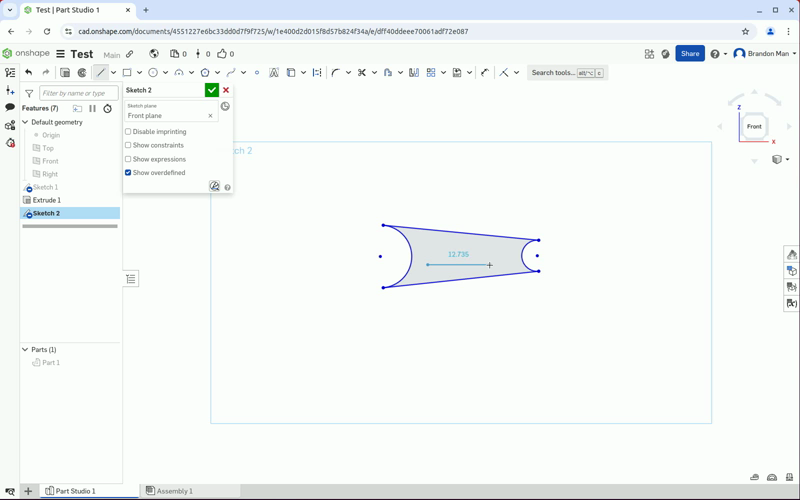
click(489, 264)
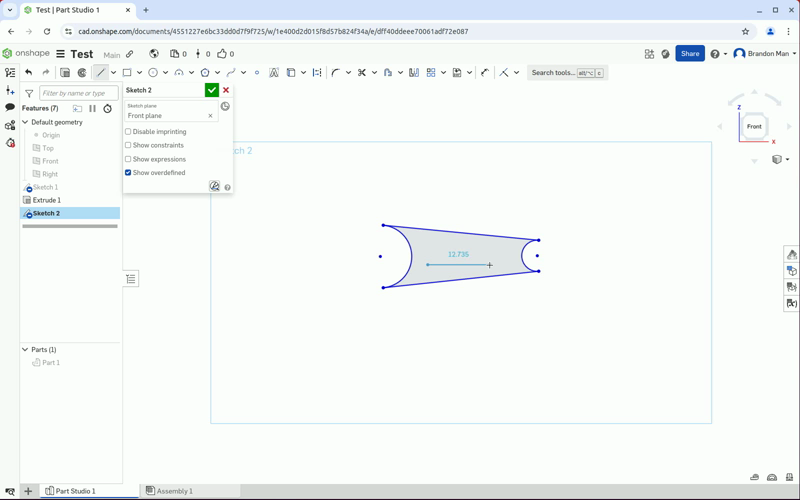
key_up(shift)
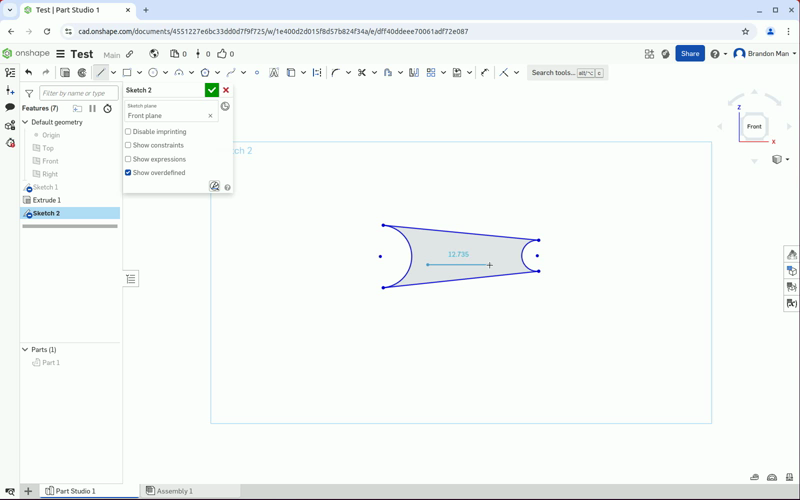
key(esc)
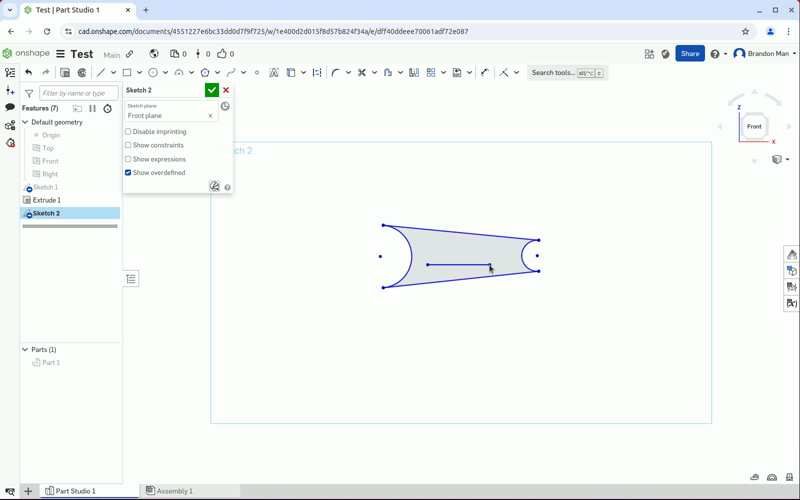
key(a)
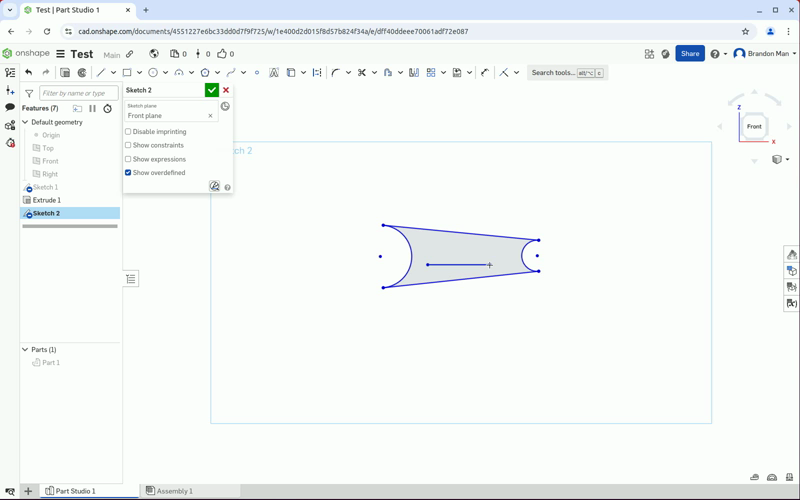
mouse_move(489, 264)
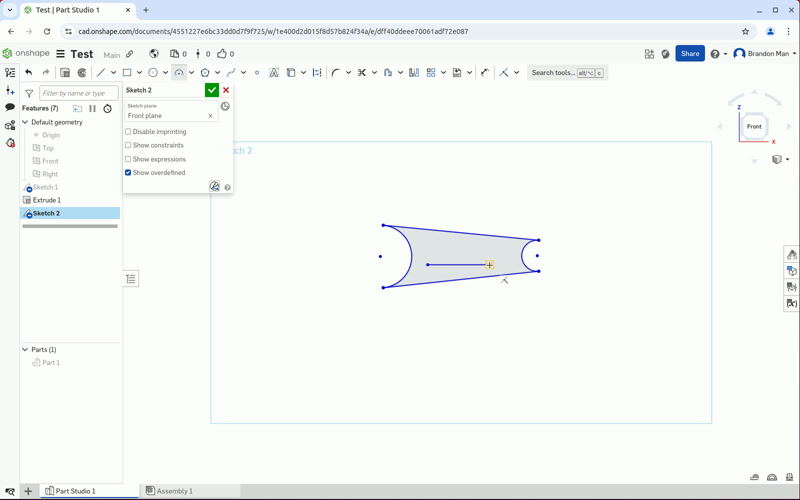
click(489, 264)
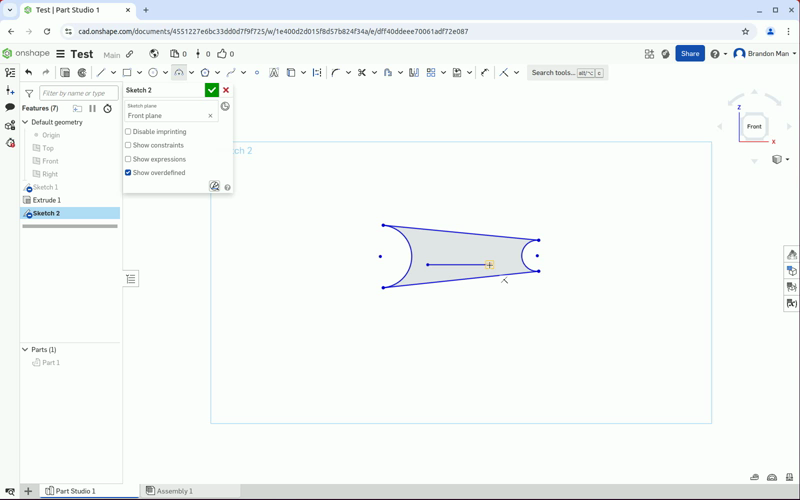
key_down(shift)
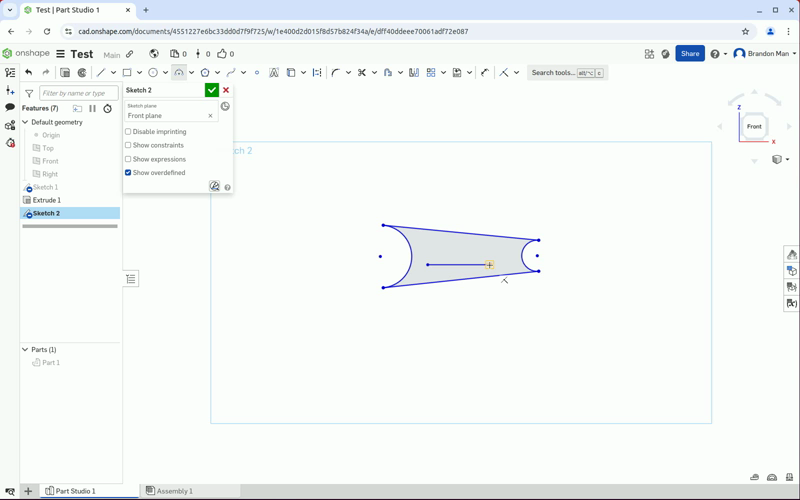
mouse_move(489, 248)
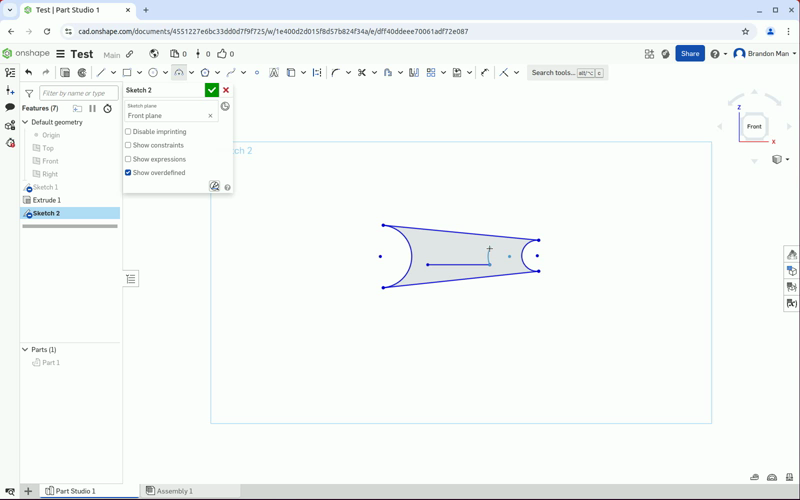
click(489, 248)
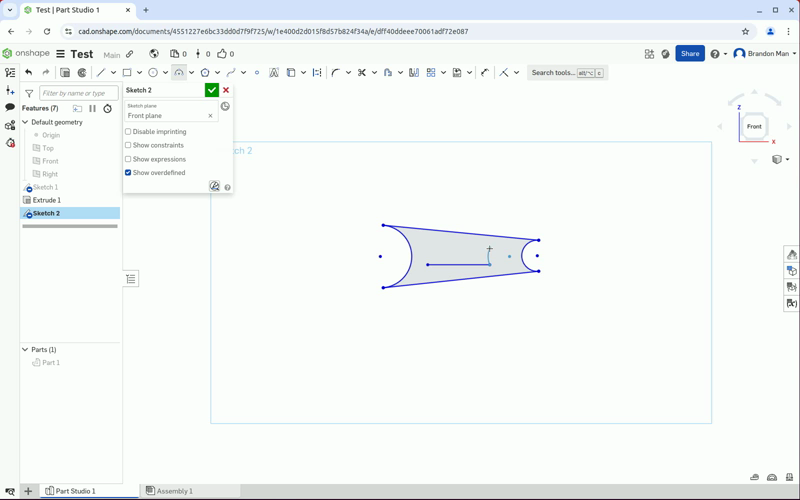
mouse_move(481, 256)
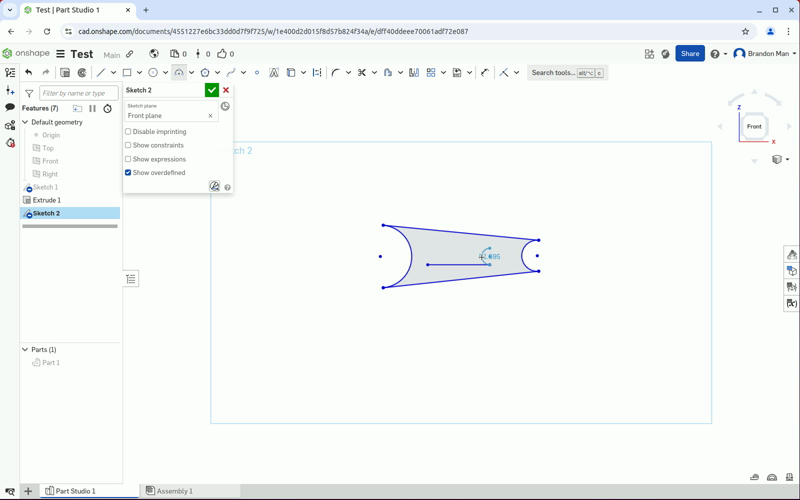
click(481, 256)
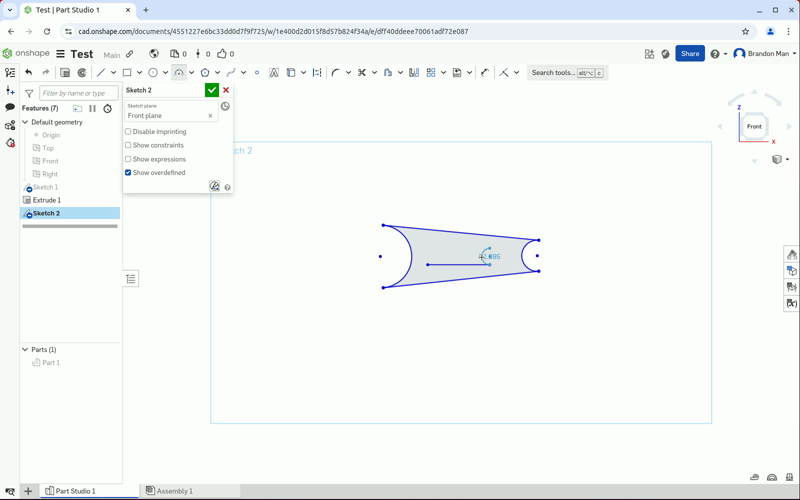
key_up(shift)
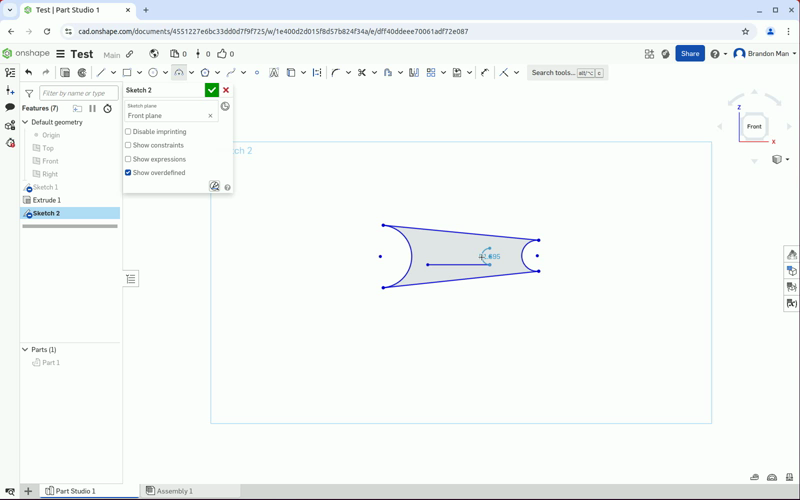
key(esc)
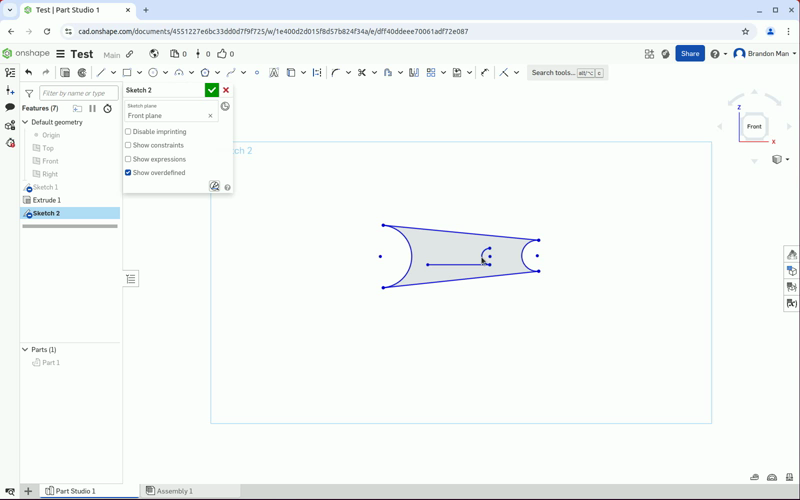
key(l)
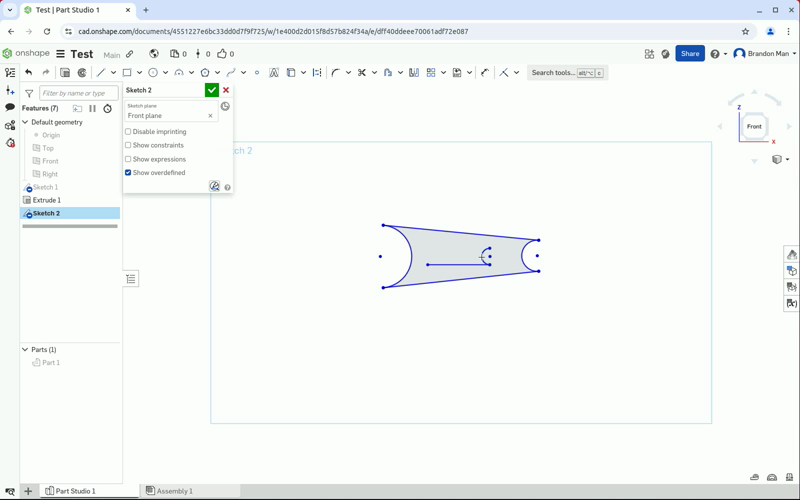
mouse_move(489, 248)
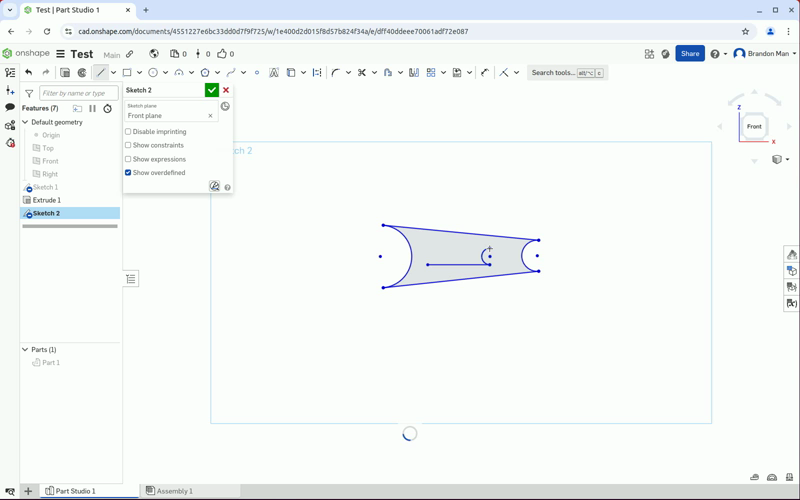
click(489, 248)
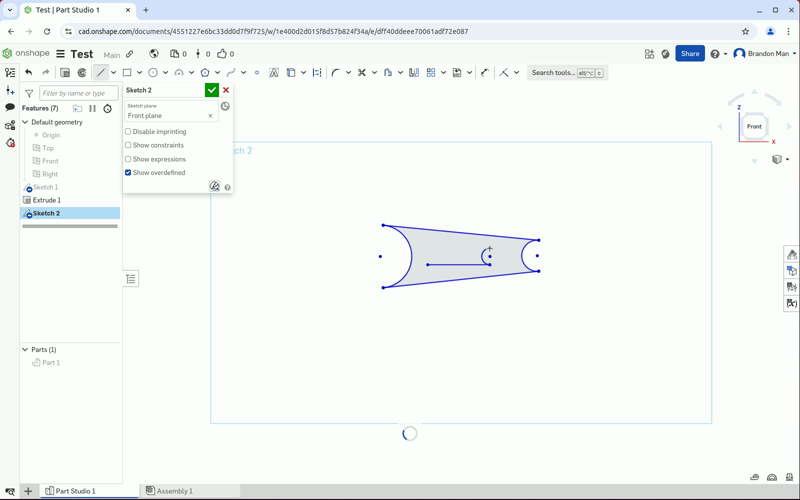
key_down(shift)
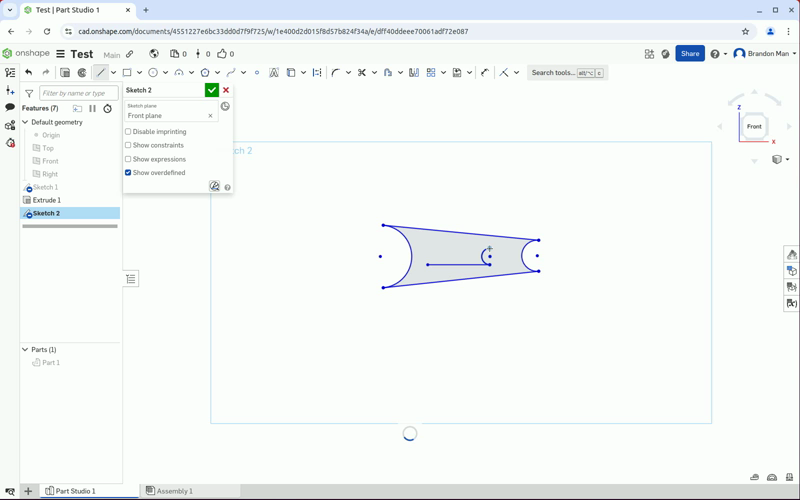
mouse_move(427, 248)
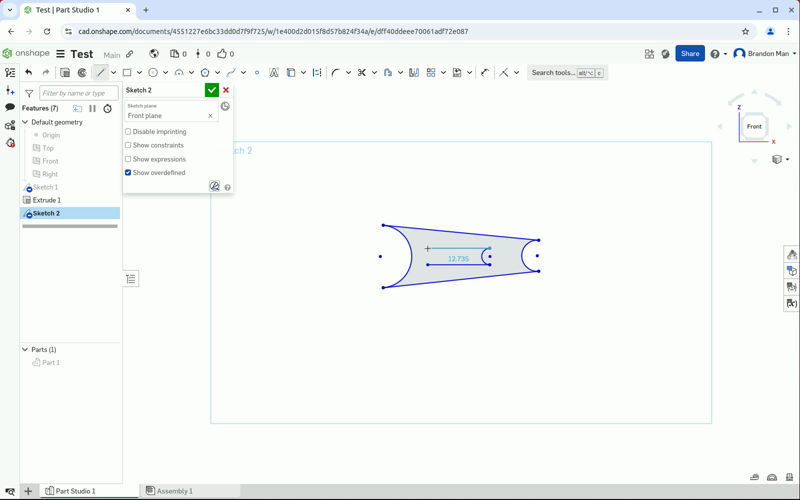
click(427, 248)
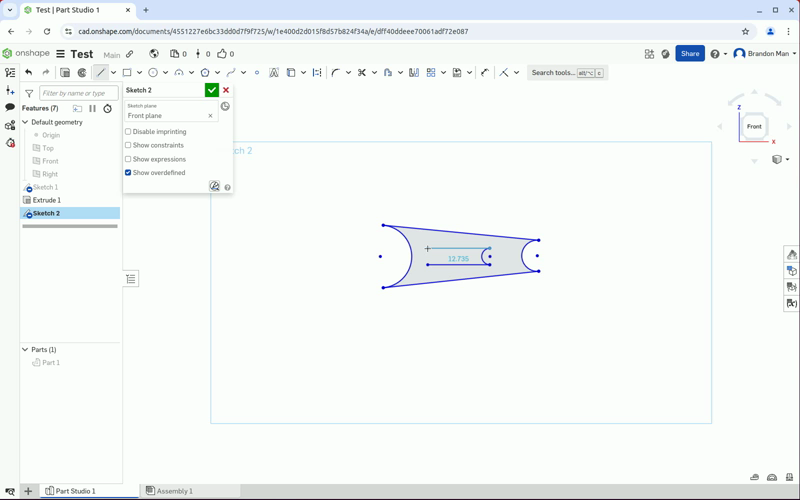
key_up(shift)
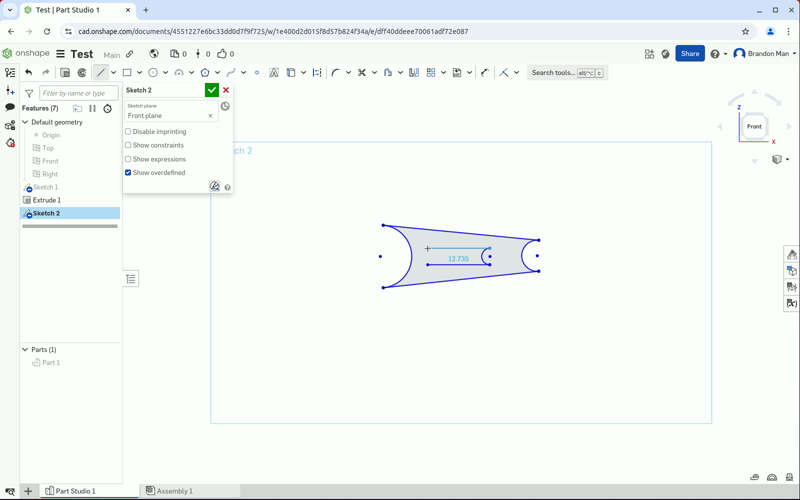
key(esc)
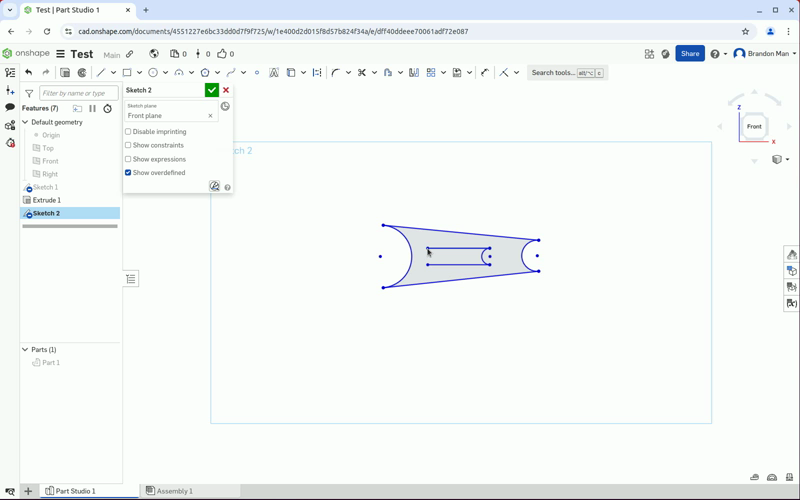
key(a)
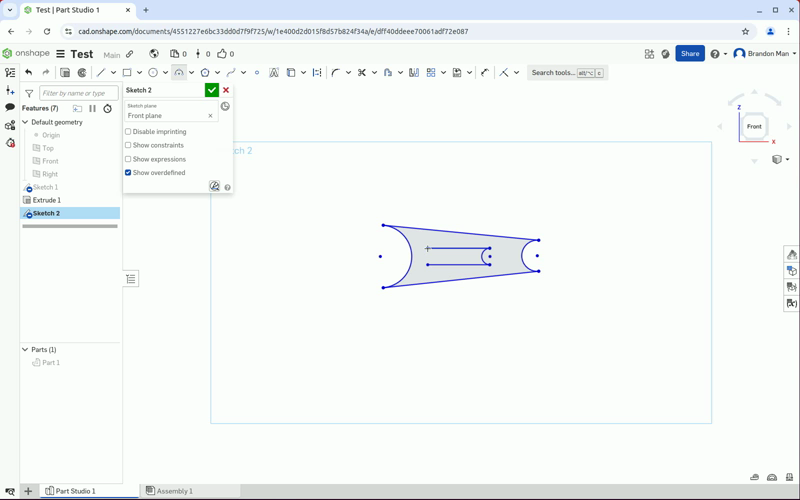
mouse_move(427, 248)
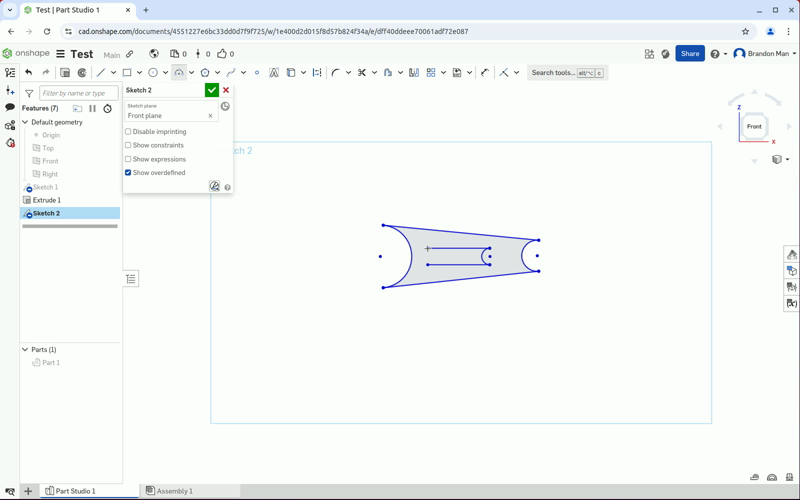
click(427, 248)
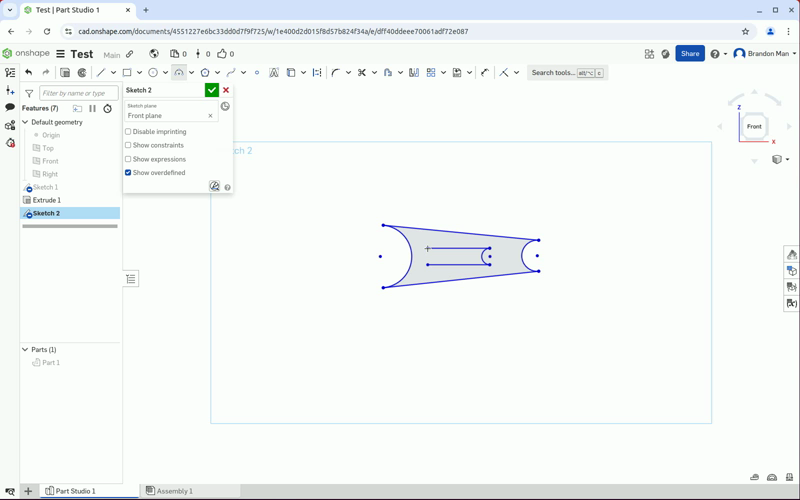
mouse_move(427, 264)
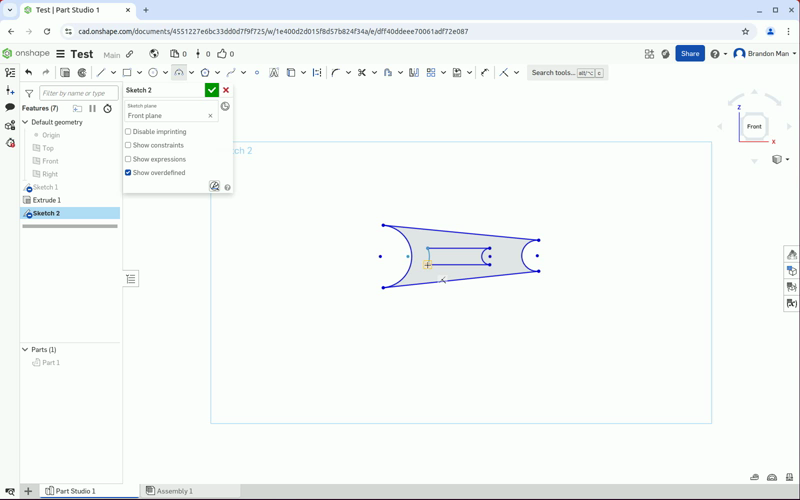
click(427, 264)
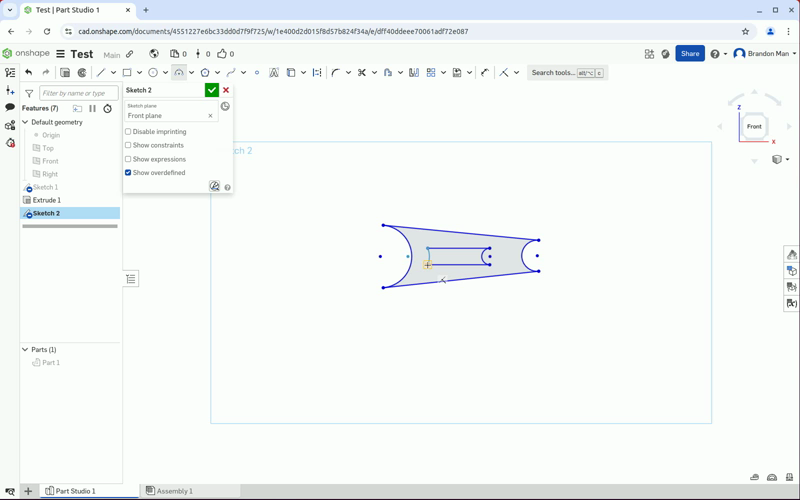
key_down(shift)
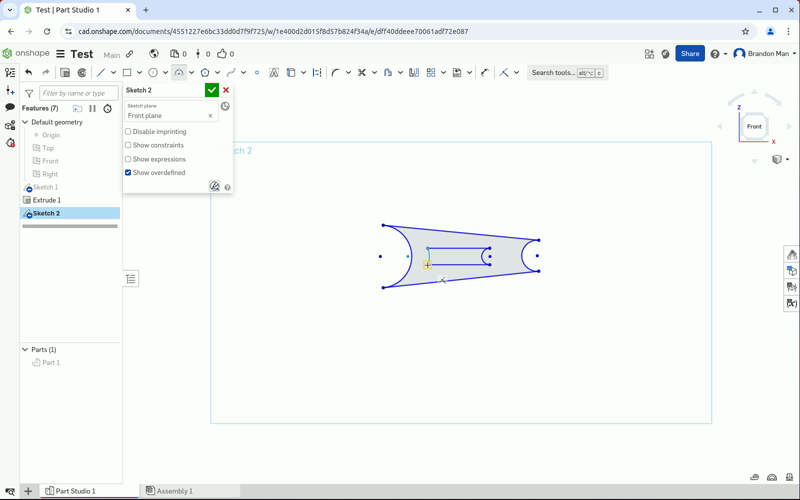
mouse_move(419, 256)
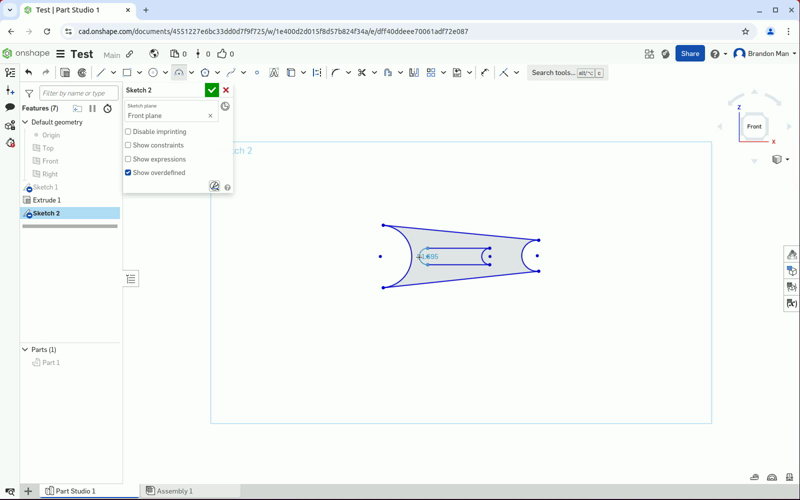
click(419, 256)
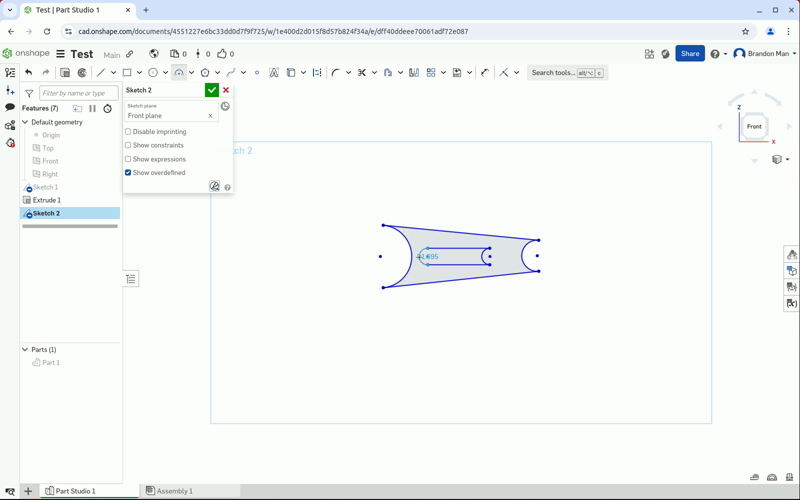
key_up(shift)
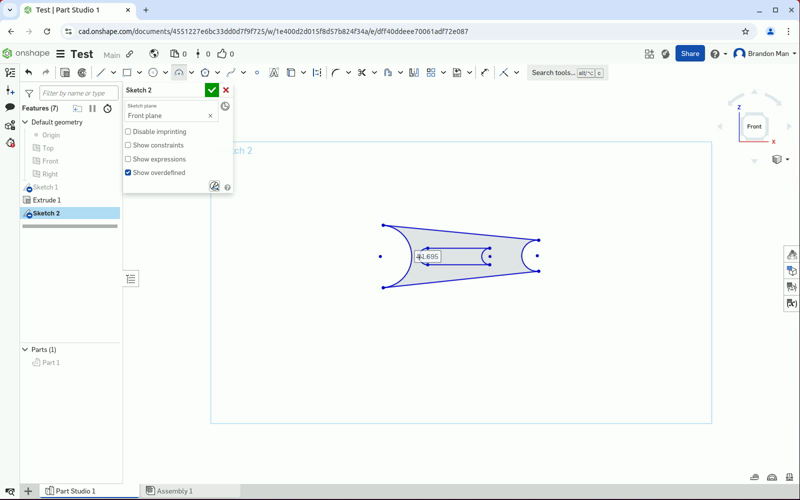
key(esc)
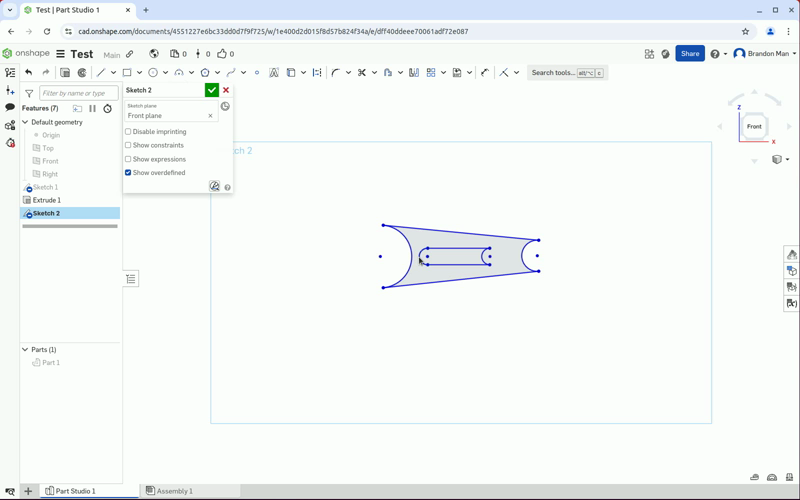
mouse_move(419, 267)
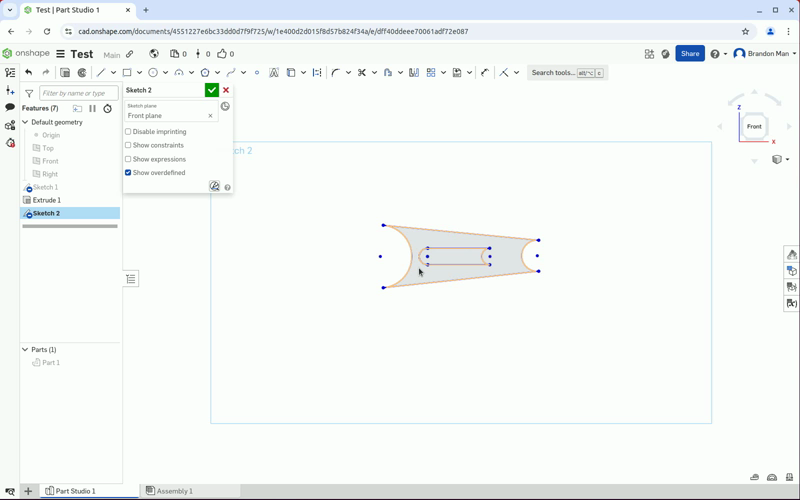
click(419, 267)
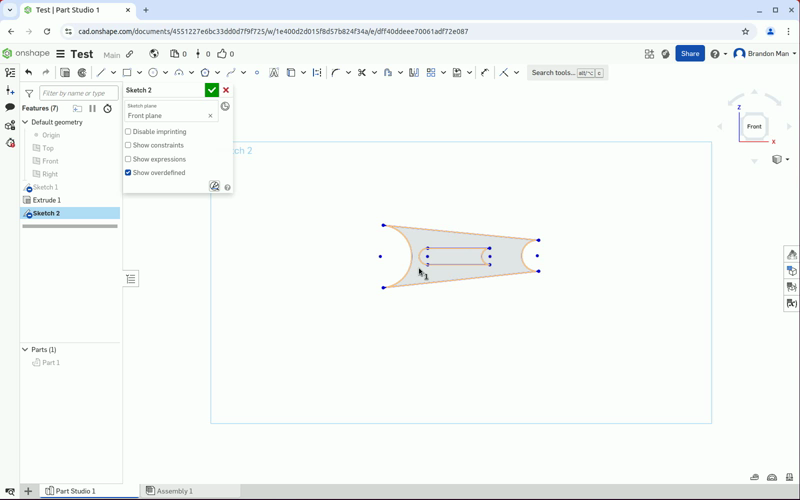
mouse_move(73, 352)
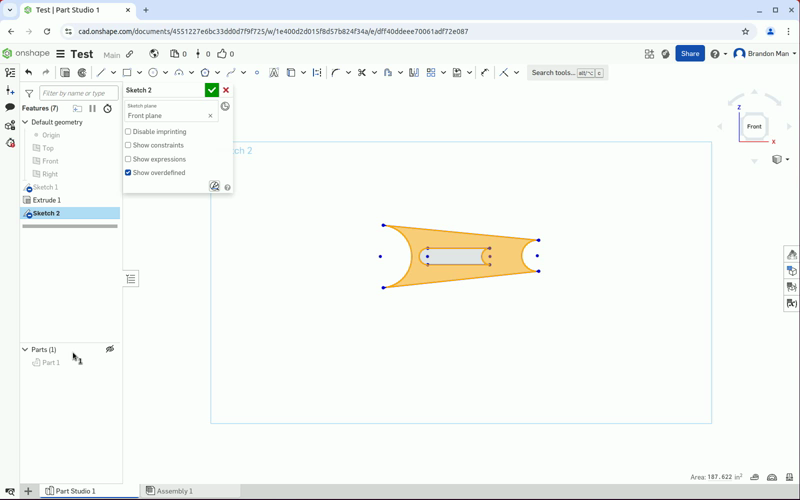
key(shift+y)
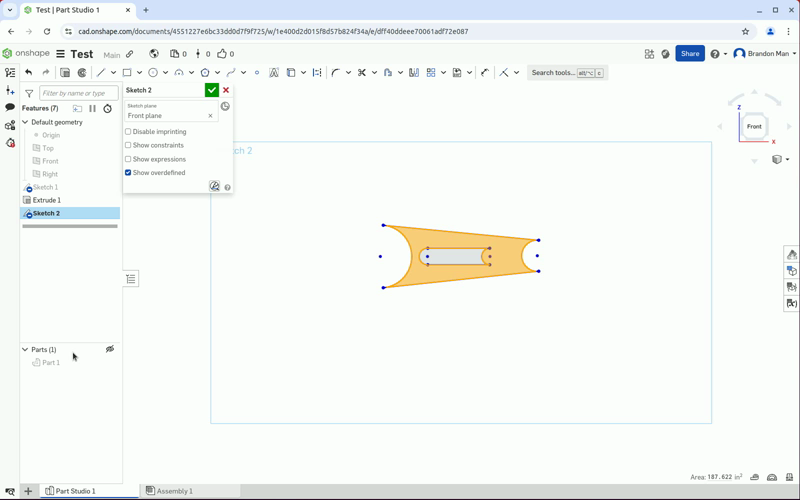
key(shift+e)
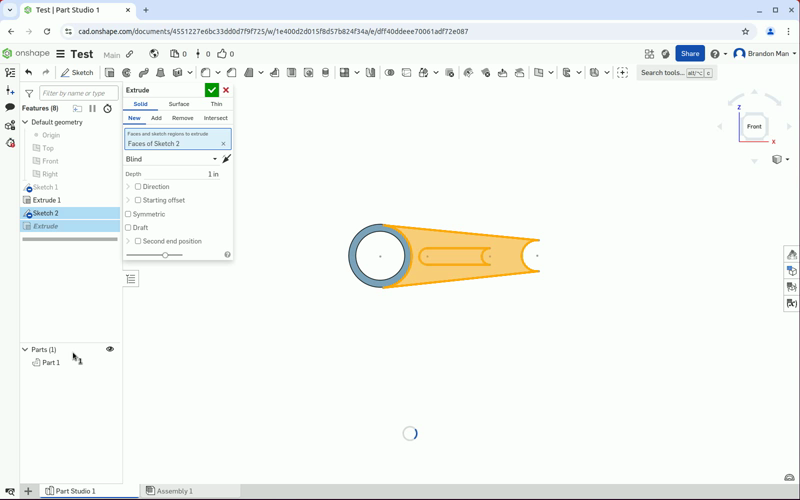
mouse_move(143, 106)
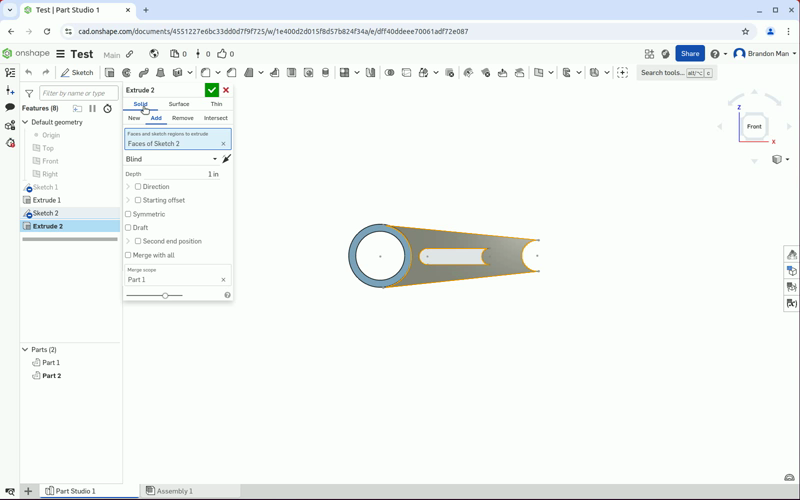
click(143, 106)
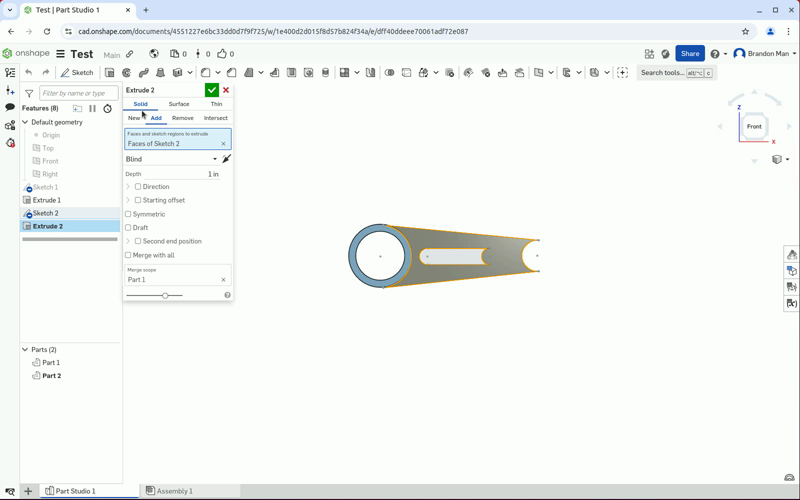
mouse_move(137, 120)
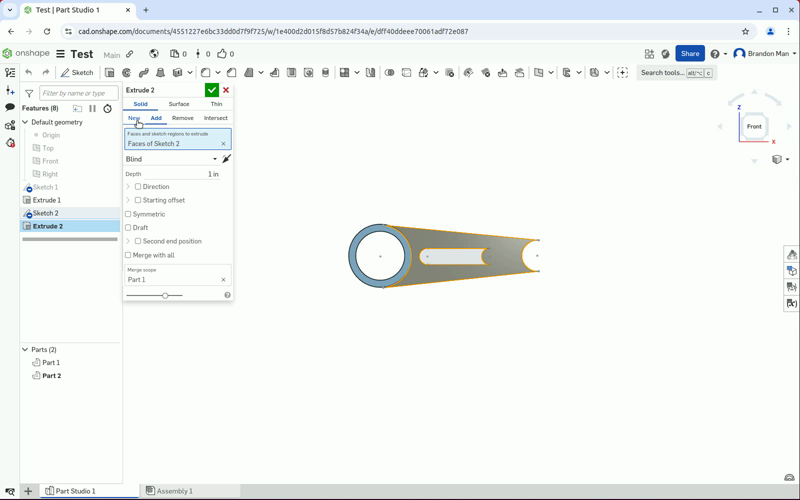
click(137, 120)
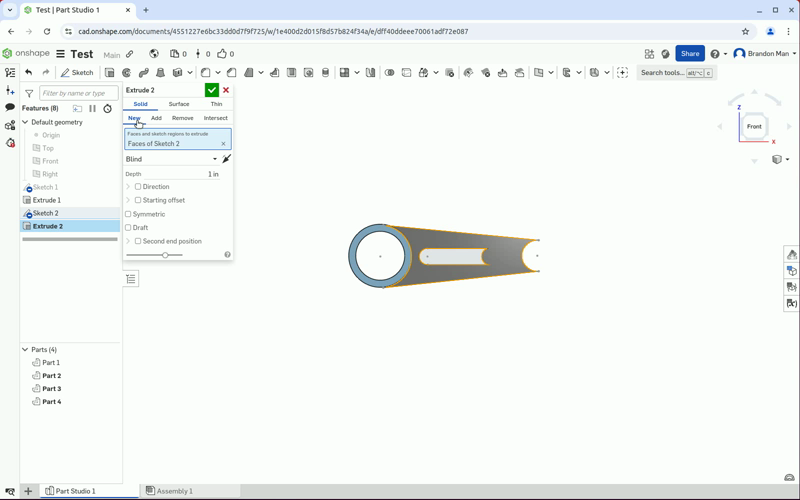
key(tab, 4)
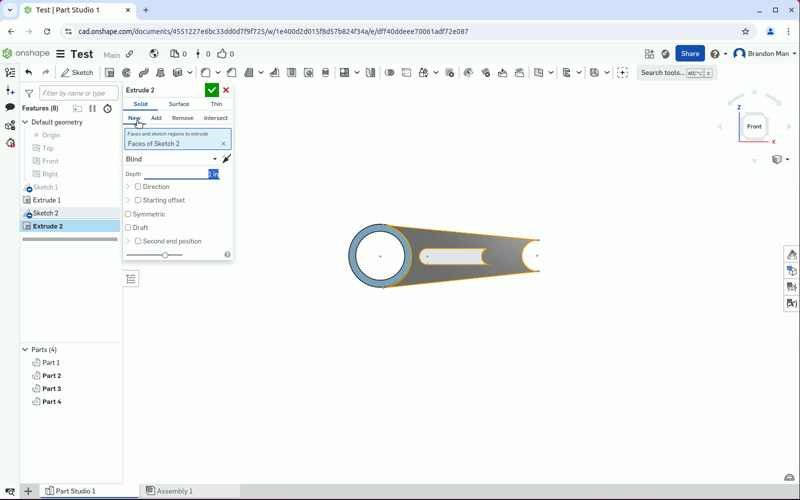
text(6.499)
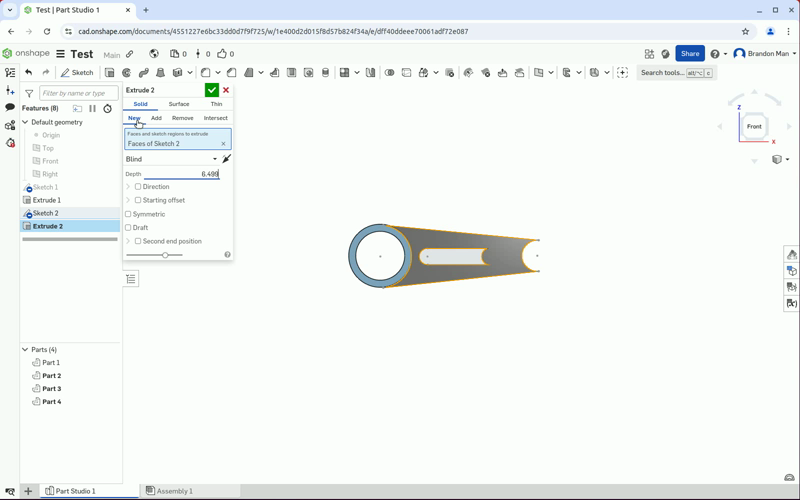
key(enter)
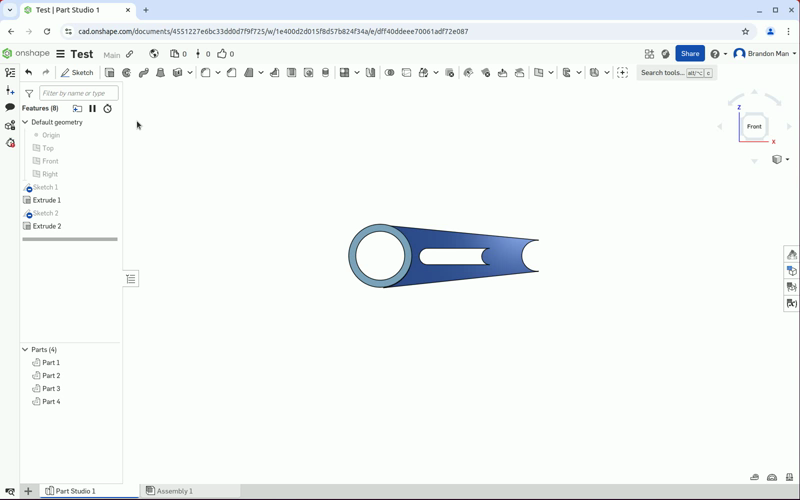
key(shift+h)
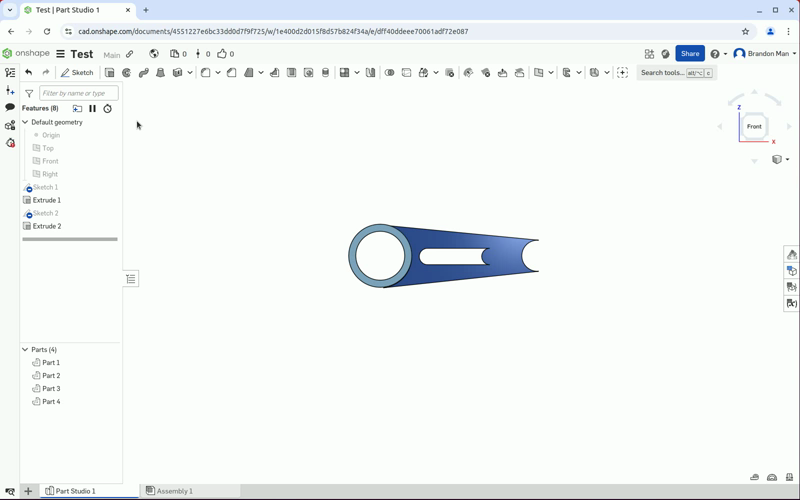
key(shift+h)
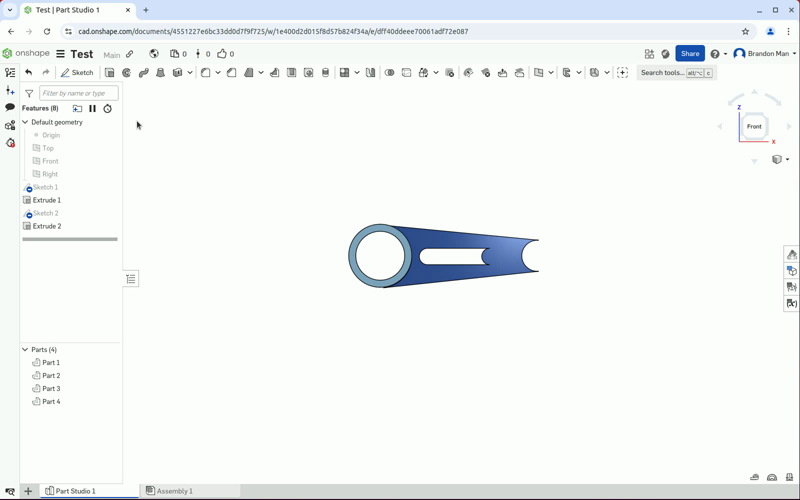
mouse_move(73, 189)
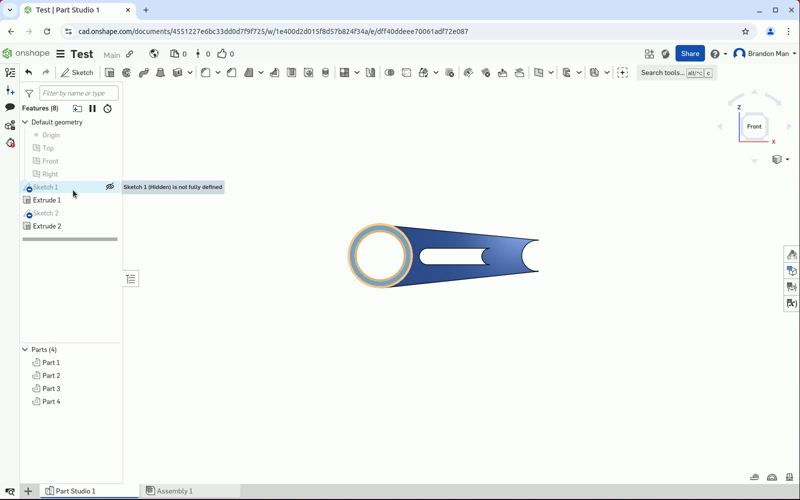
click(73, 189)
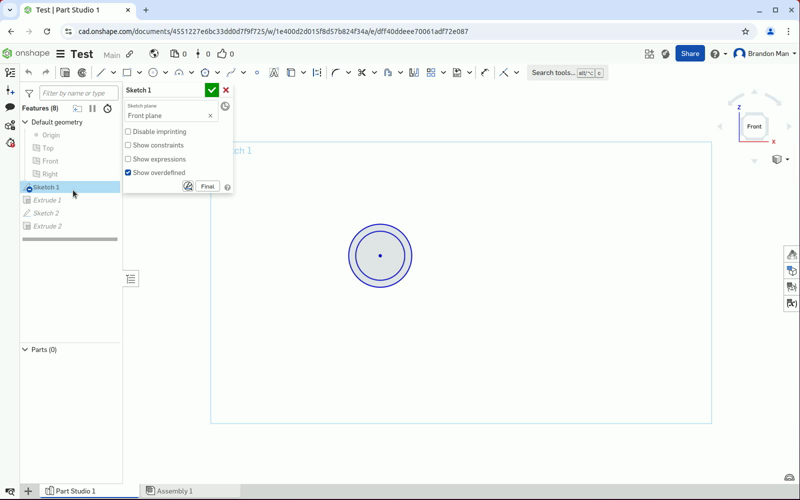
mouse_move(229, 92)
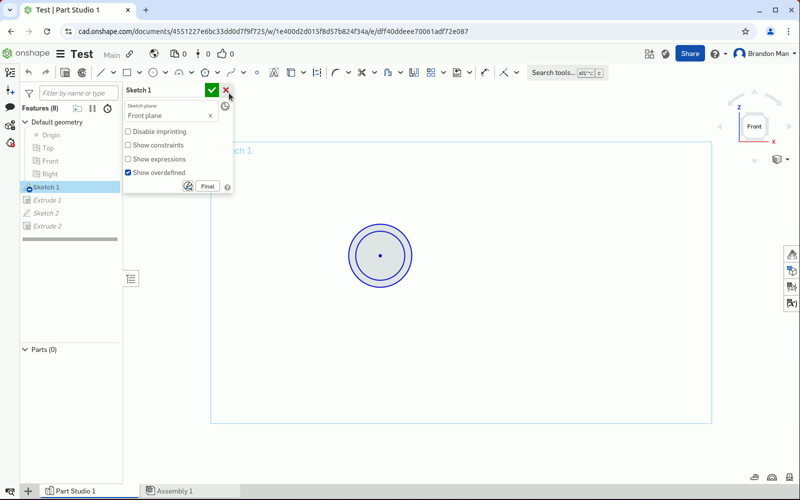
click(229, 92)
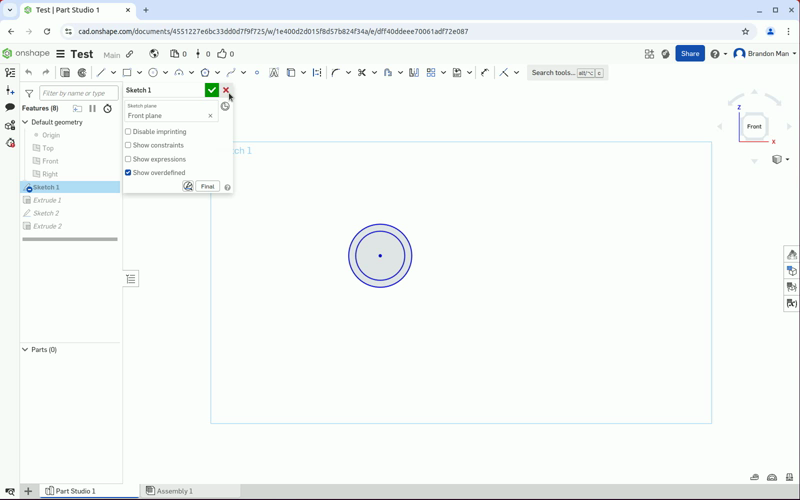
key(shift+s)
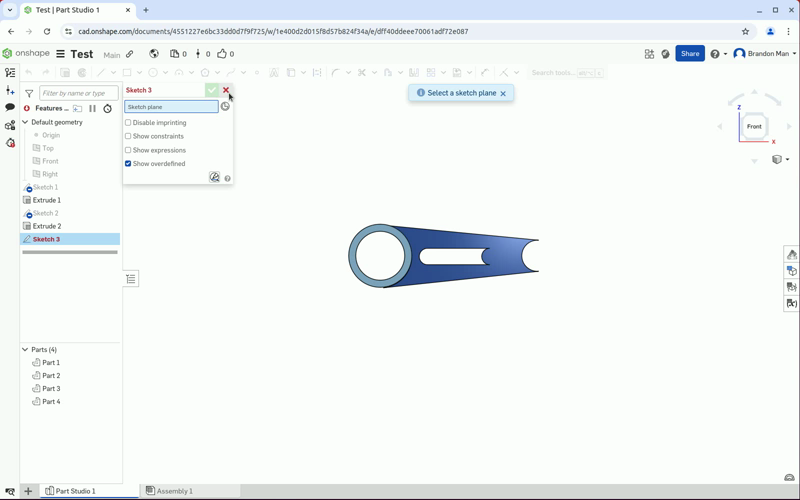
mouse_move(73, 163)
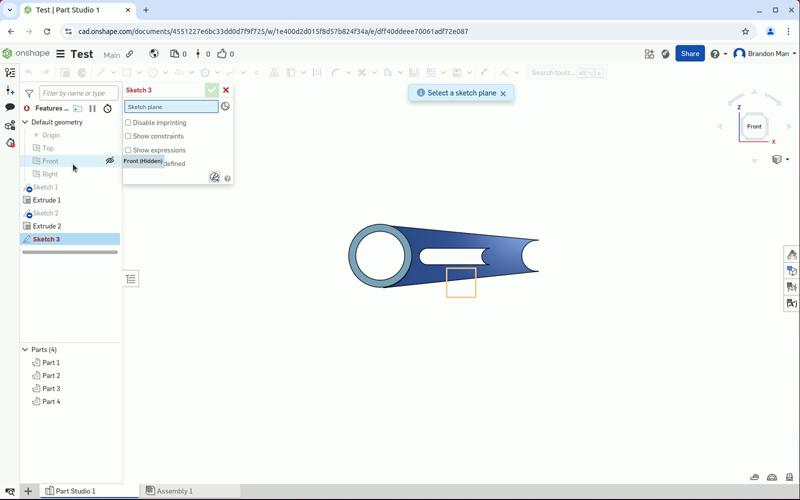
click(73, 163)
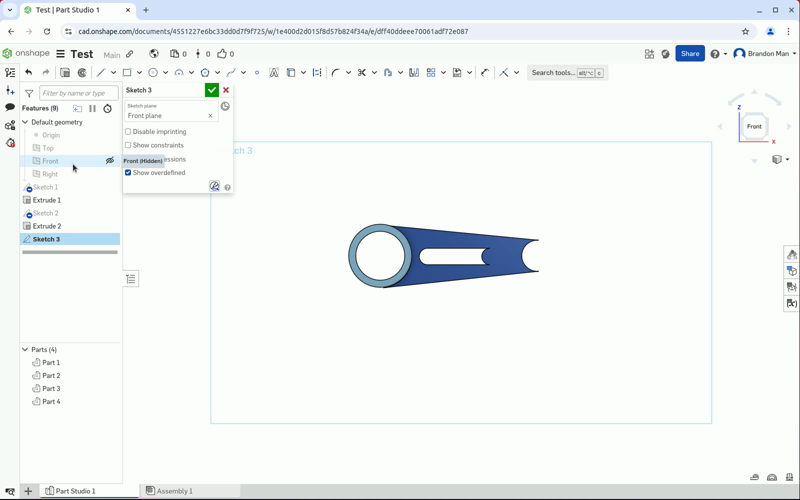
mouse_move(73, 352)
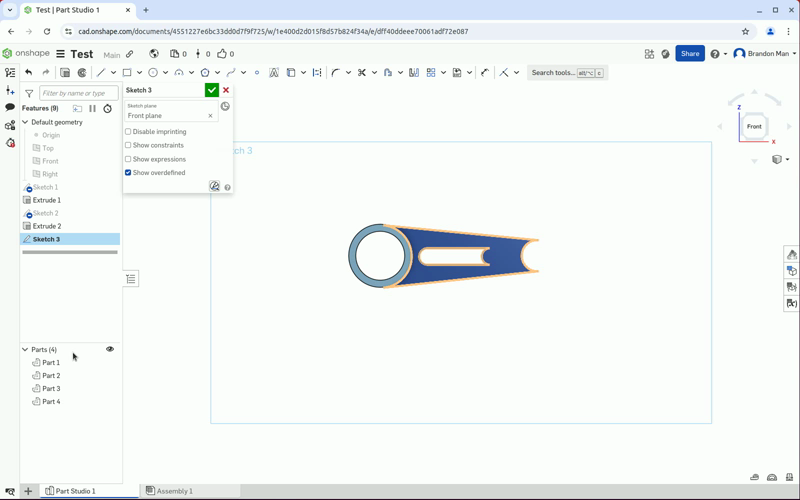
key(y)
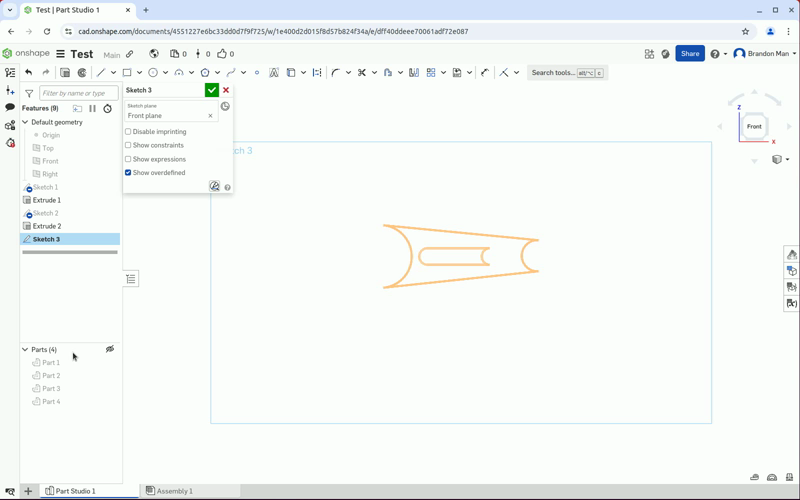
key(c)
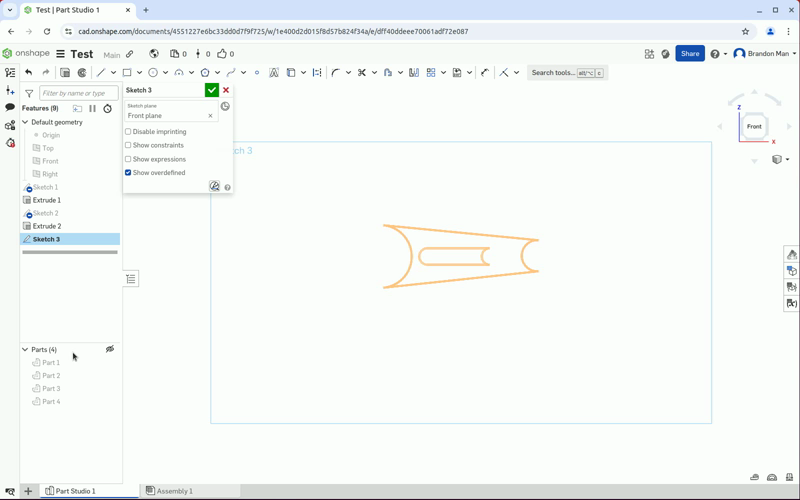
key_down(shift)
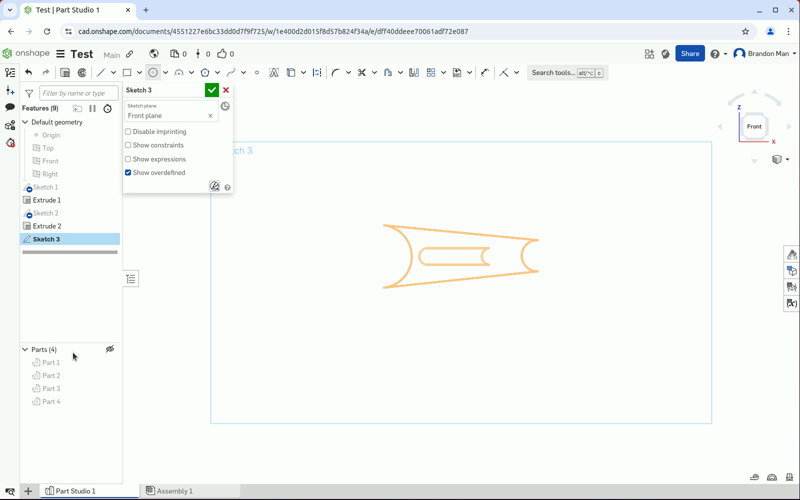
mouse_move(538, 255)
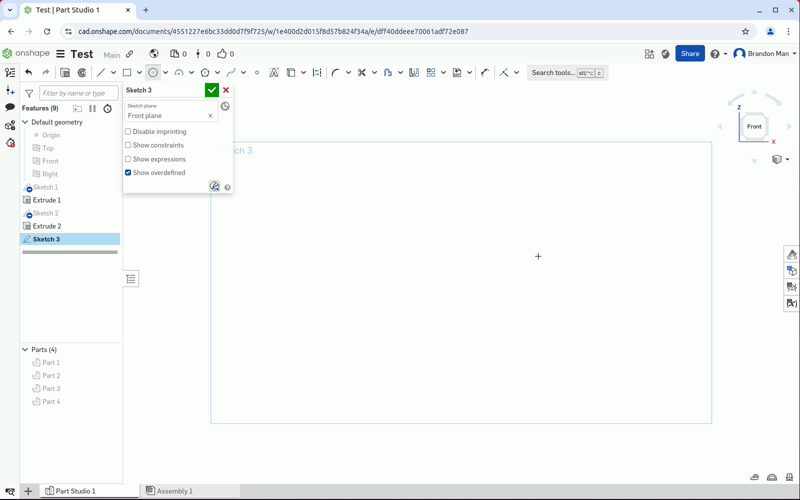
click(538, 255)
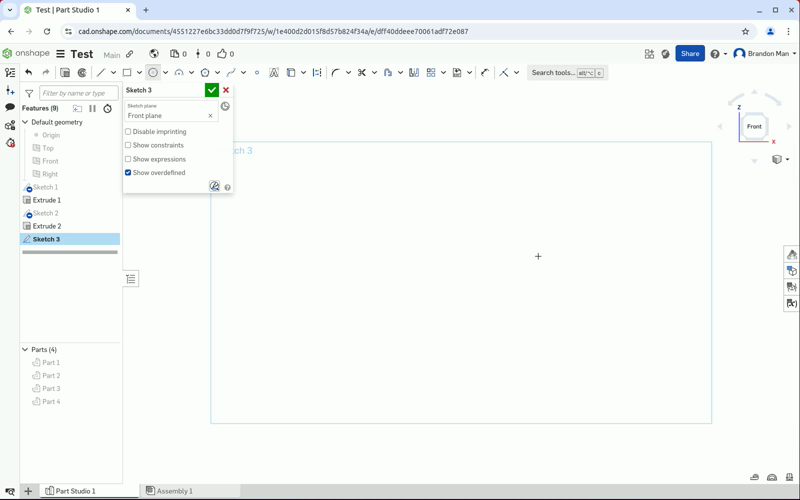
key_up(shift)
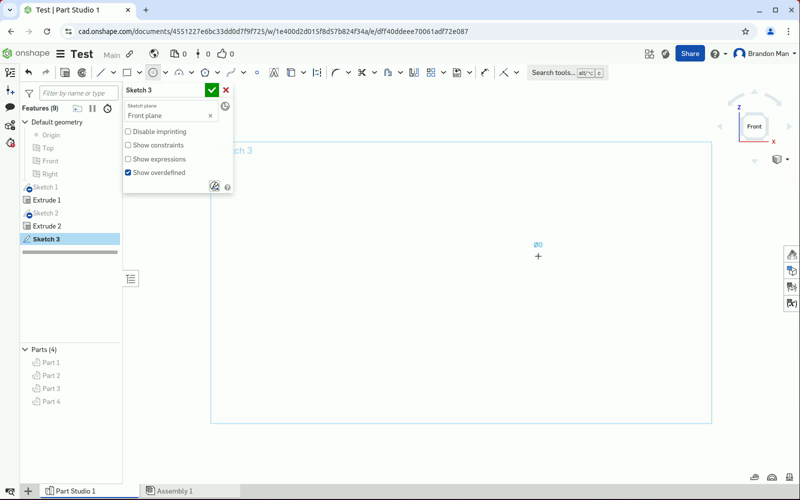
mouse_move(554, 255)
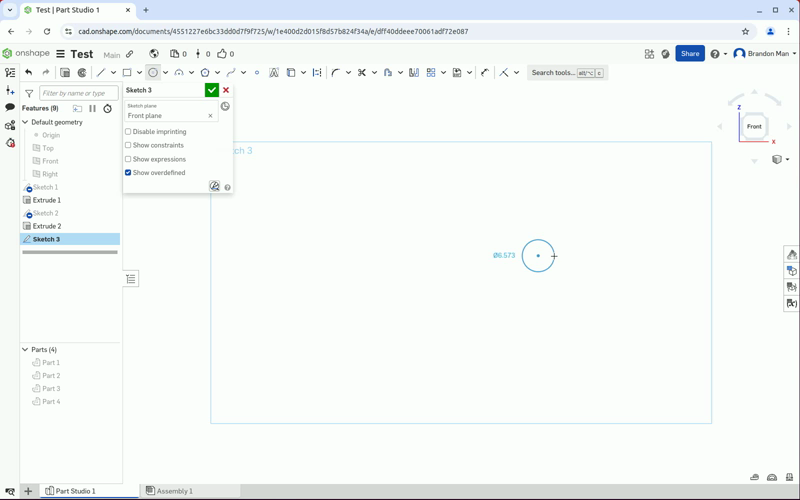
click(554, 255)
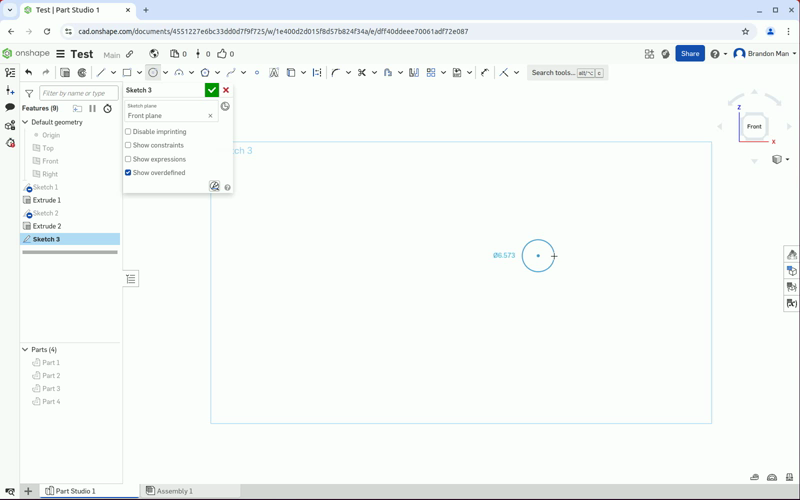
key(esc)
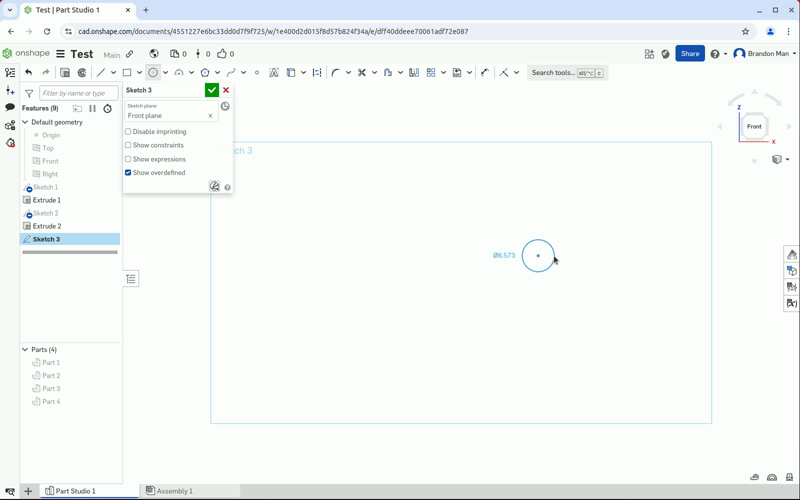
key(c)
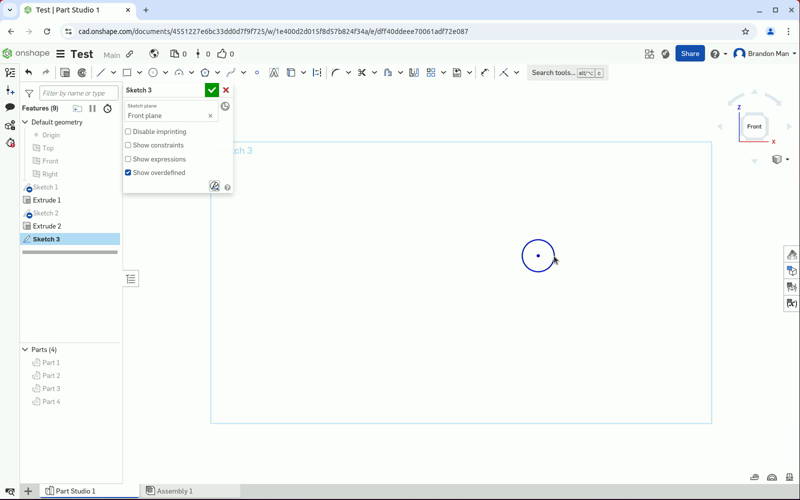
key_down(shift)
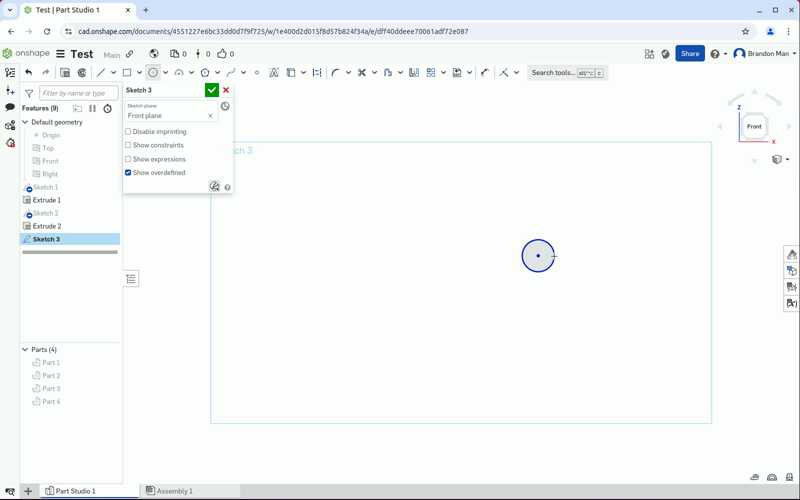
mouse_move(538, 255)
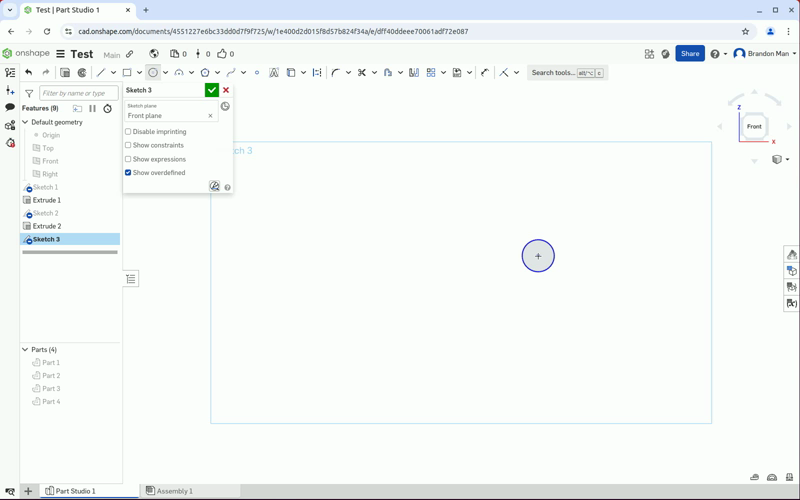
click(538, 255)
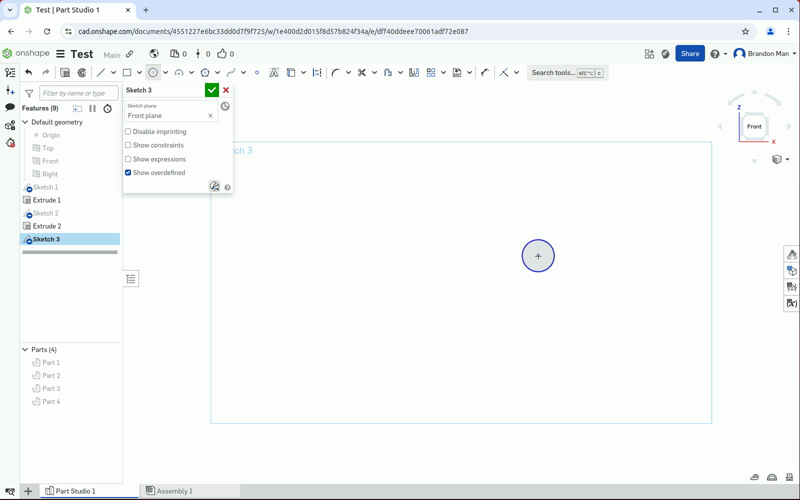
key_up(shift)
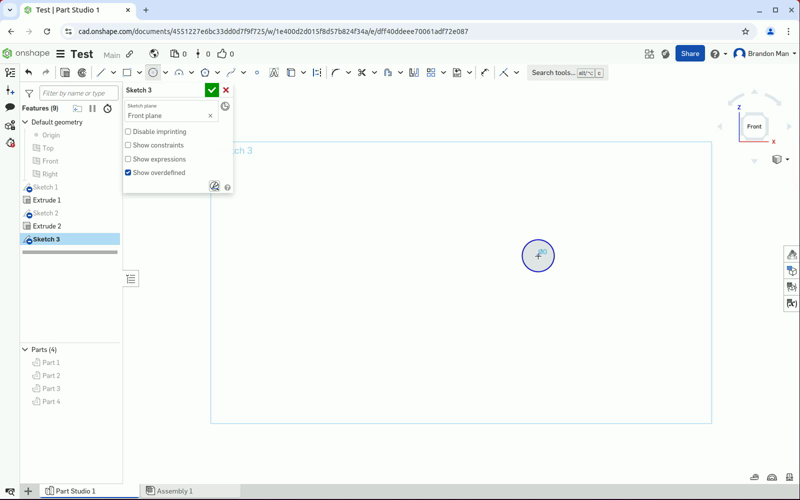
mouse_move(546, 255)
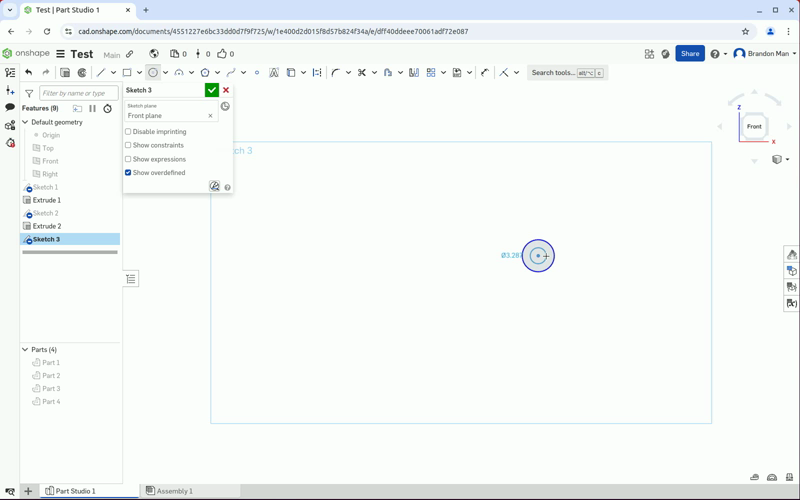
click(546, 255)
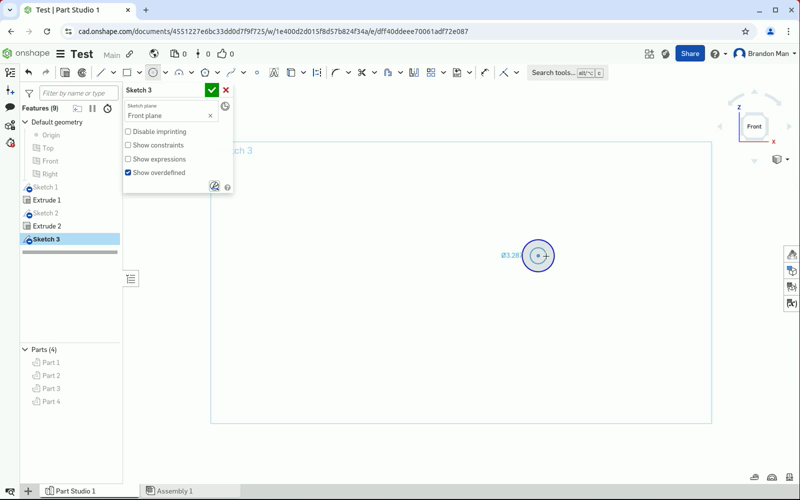
key(esc)
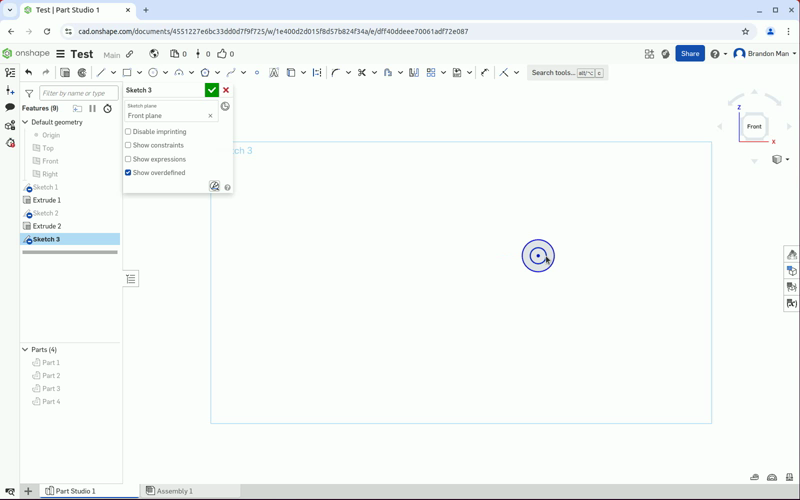
mouse_move(551, 254)
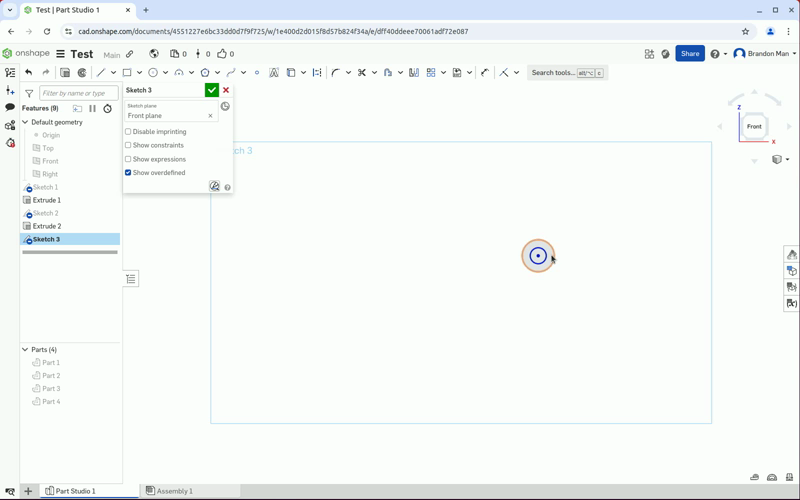
scroll(6)
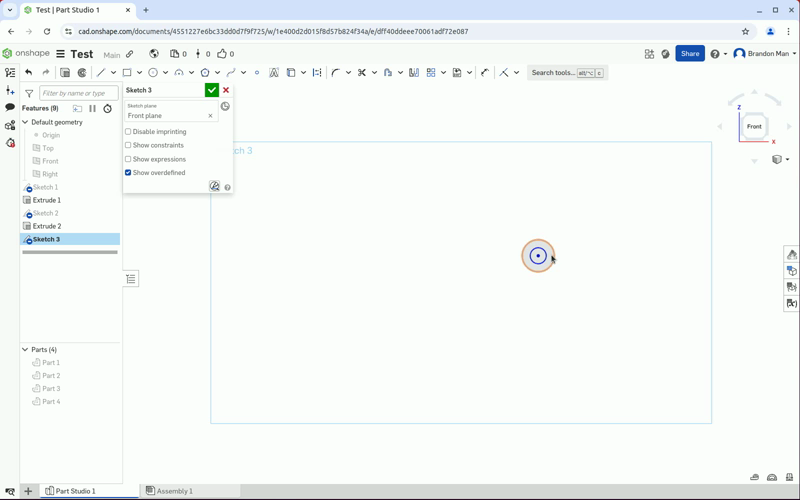
scroll(6)
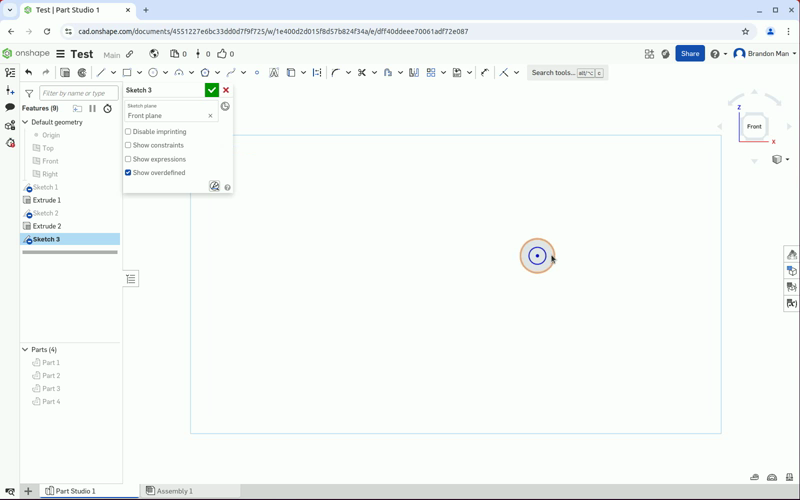
scroll(6)
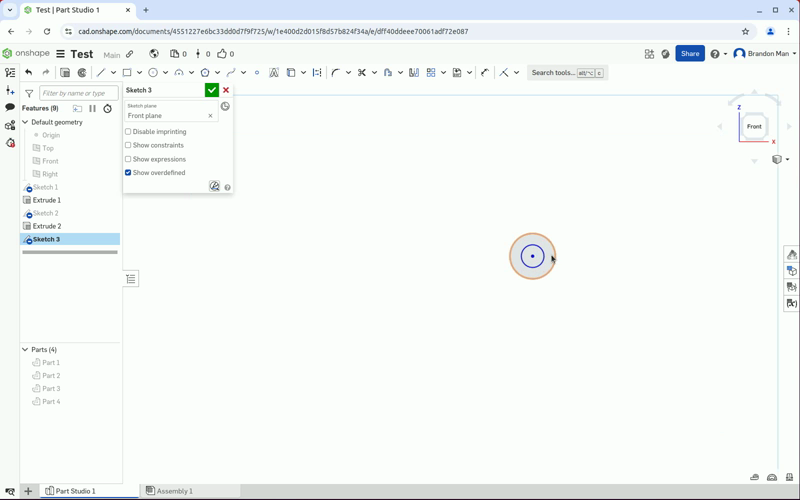
scroll(6)
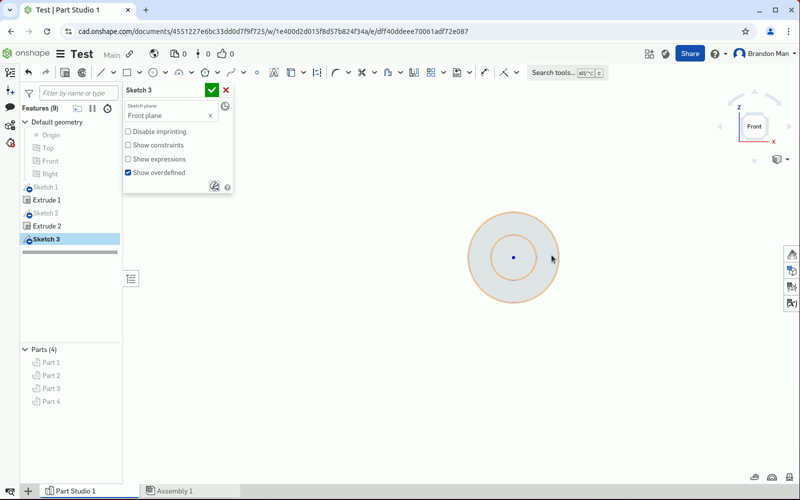
scroll(6)
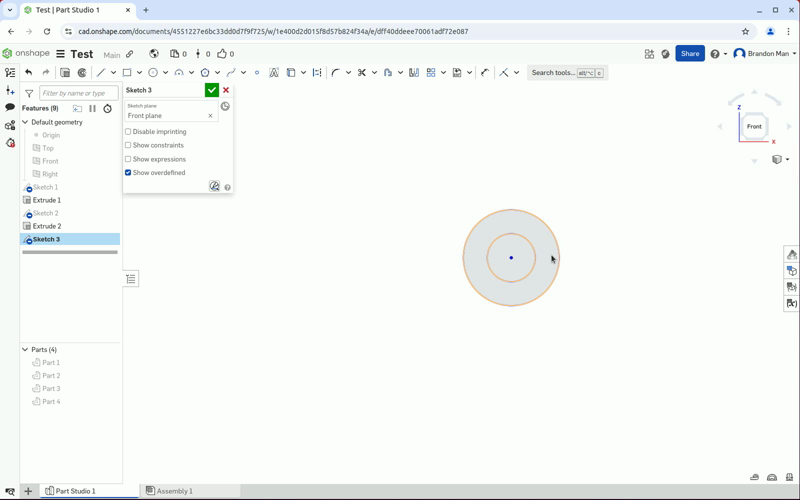
scroll(6)
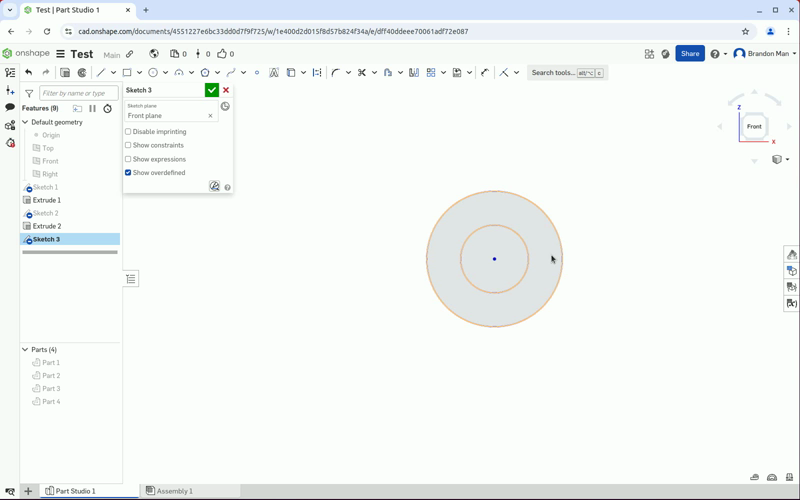
scroll(6)
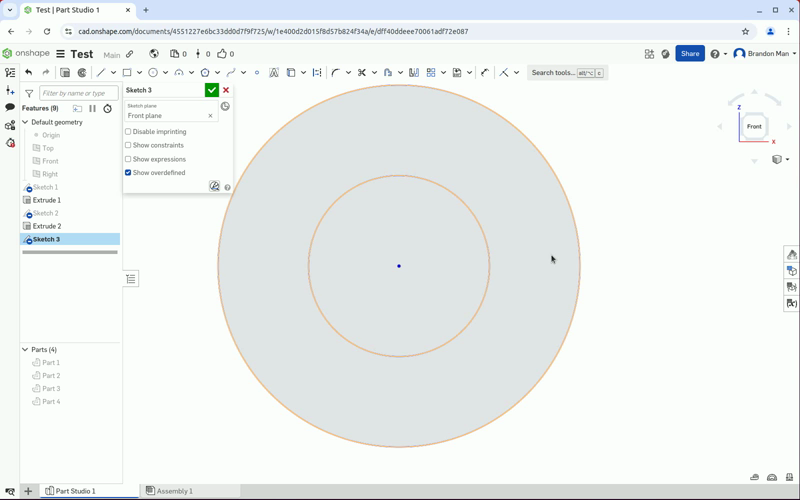
click(551, 254)
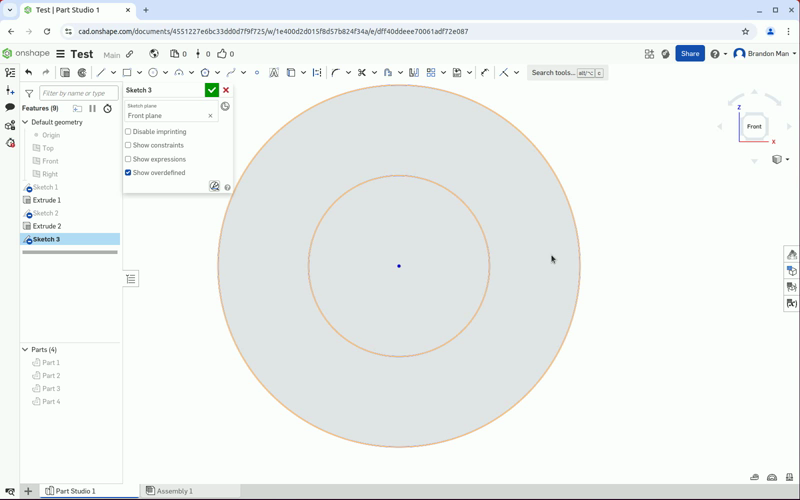
scroll(-6)
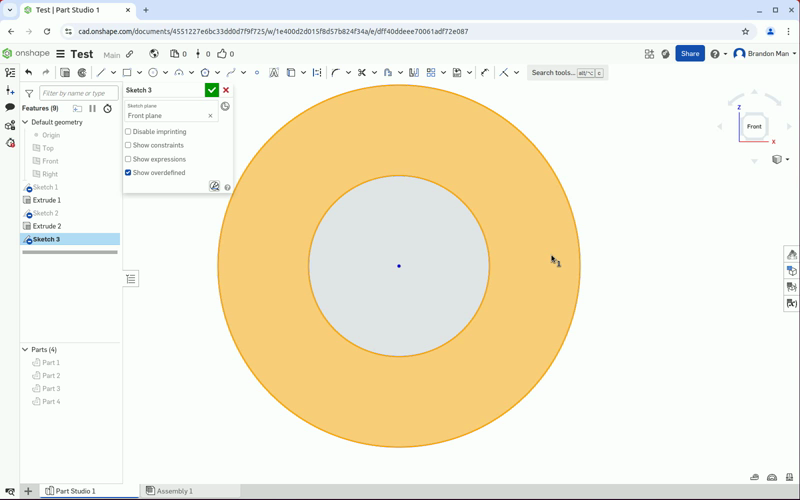
scroll(-6)
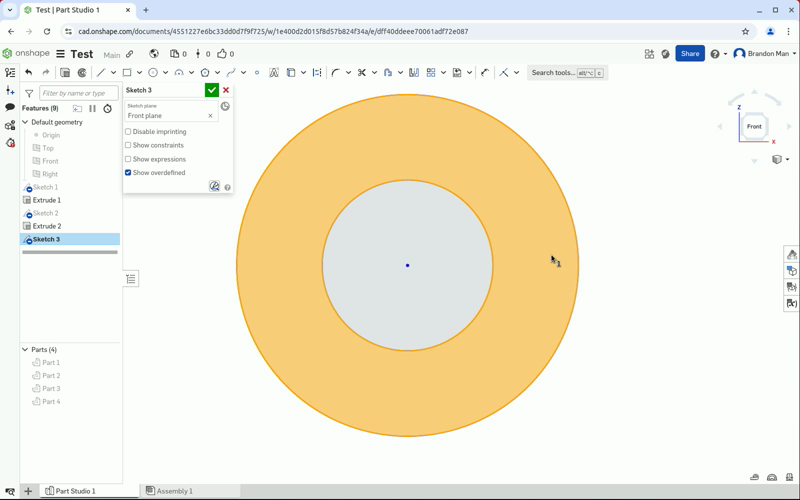
scroll(-6)
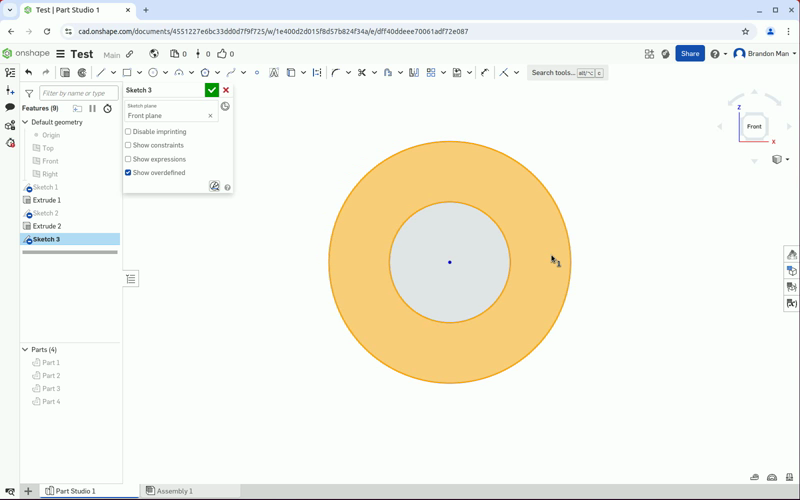
scroll(-6)
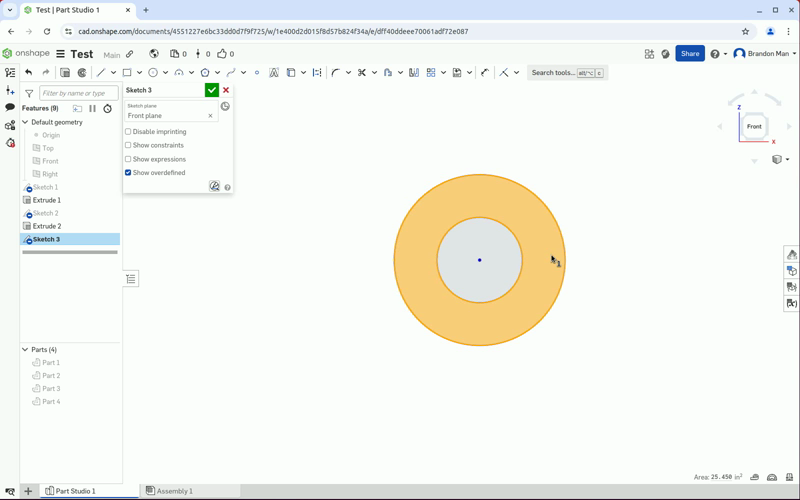
scroll(-6)
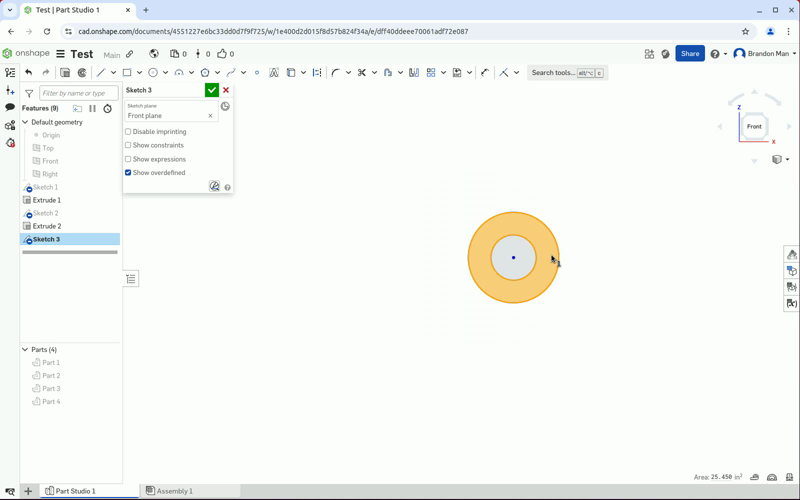
scroll(-6)
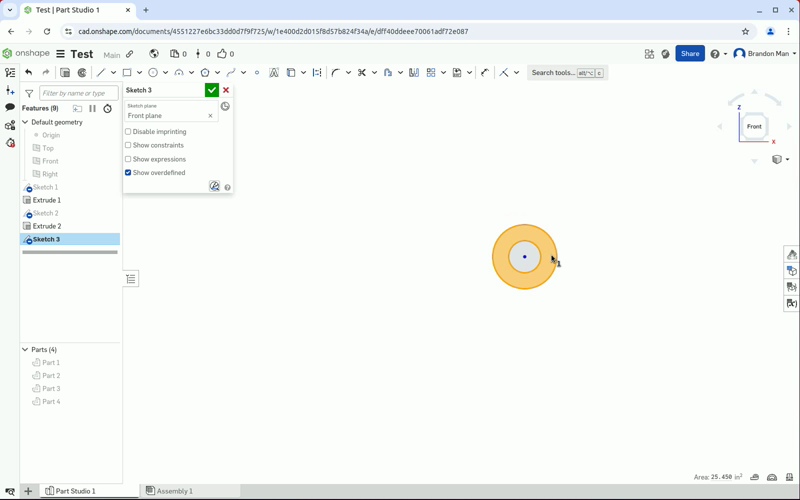
scroll(-6)
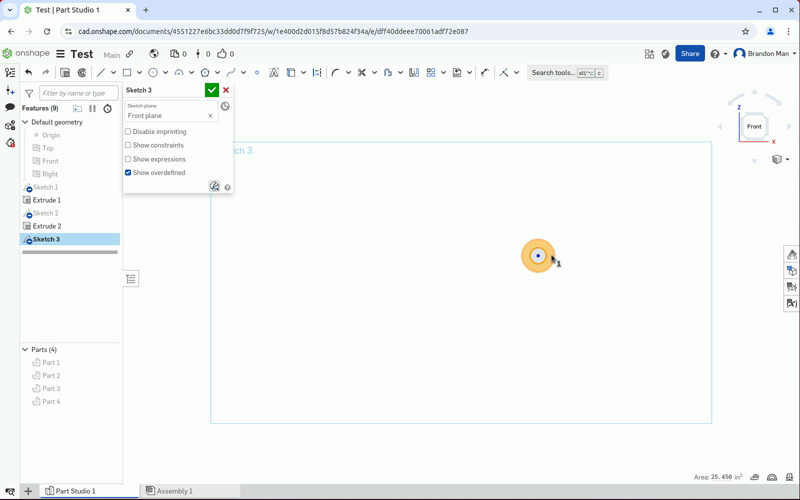
mouse_move(73, 352)
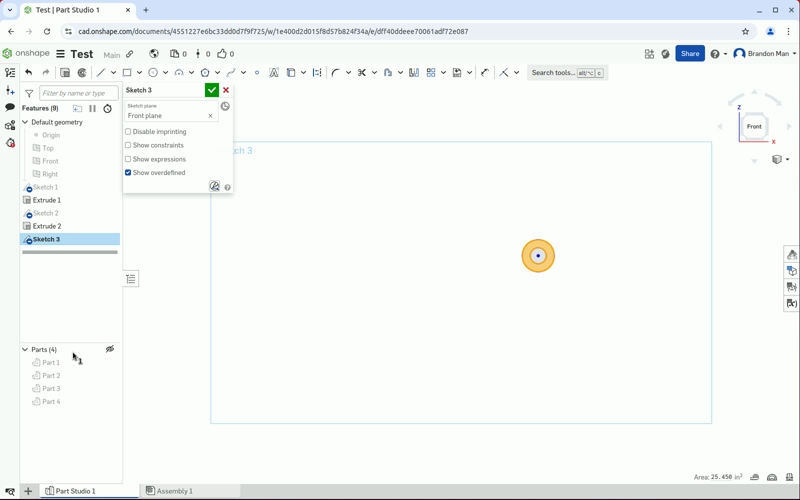
key(shift+y)
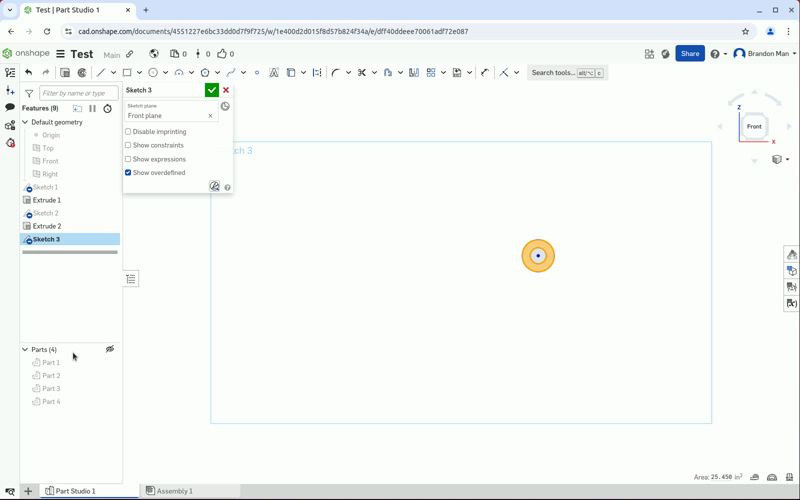
key(shift+e)
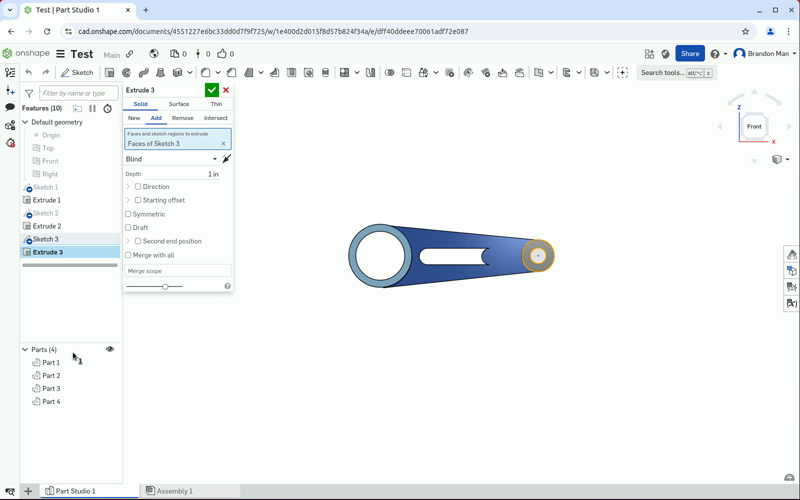
mouse_move(143, 106)
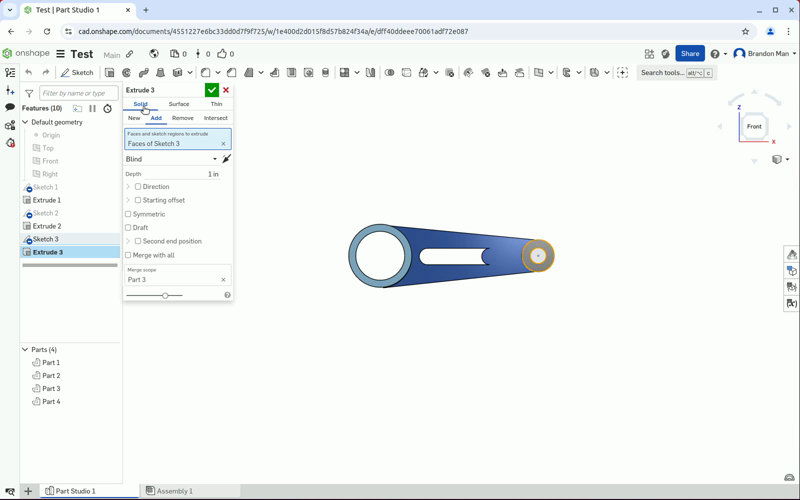
click(143, 106)
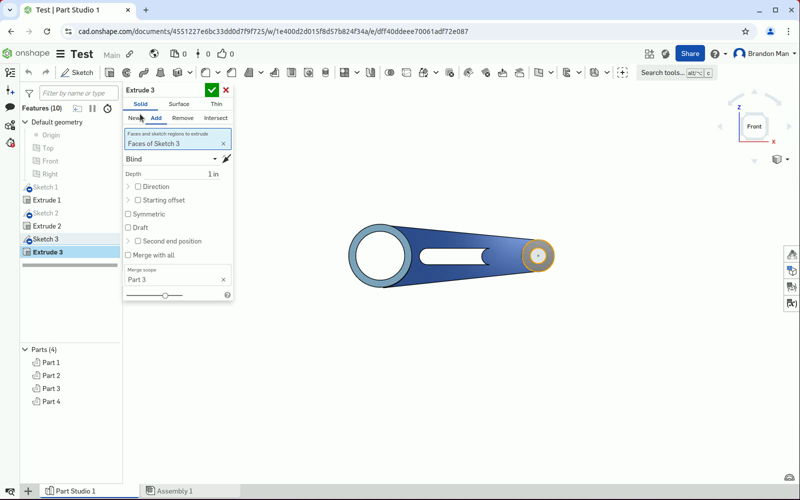
mouse_move(137, 120)
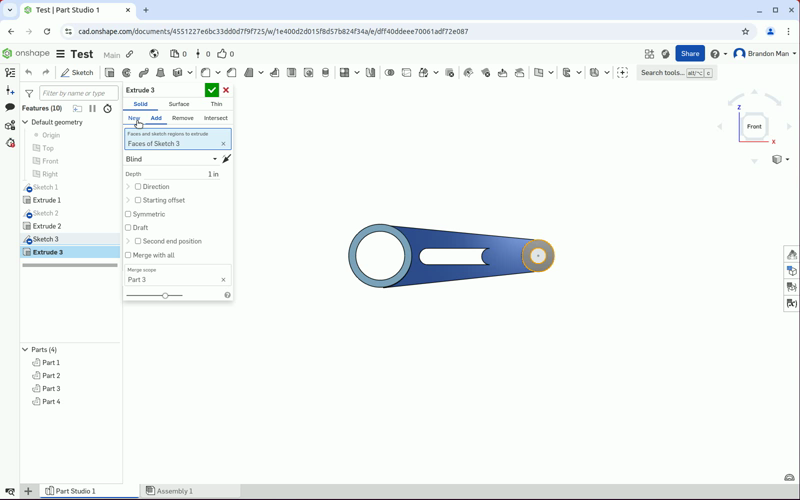
click(137, 120)
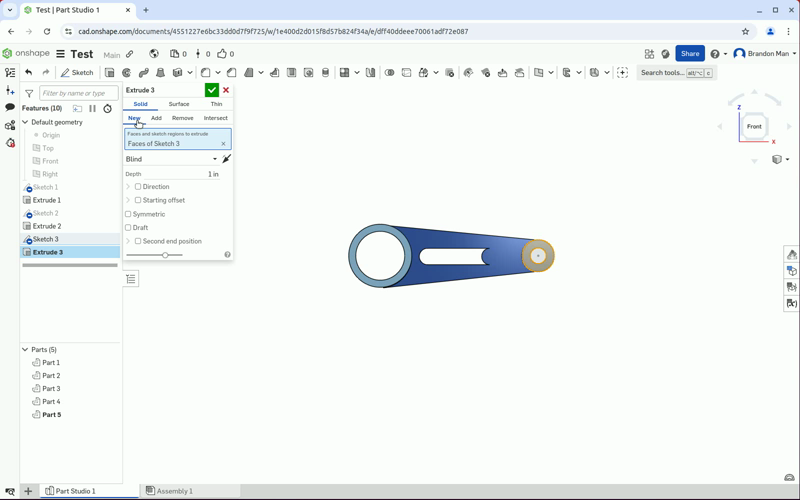
key(tab, 4)
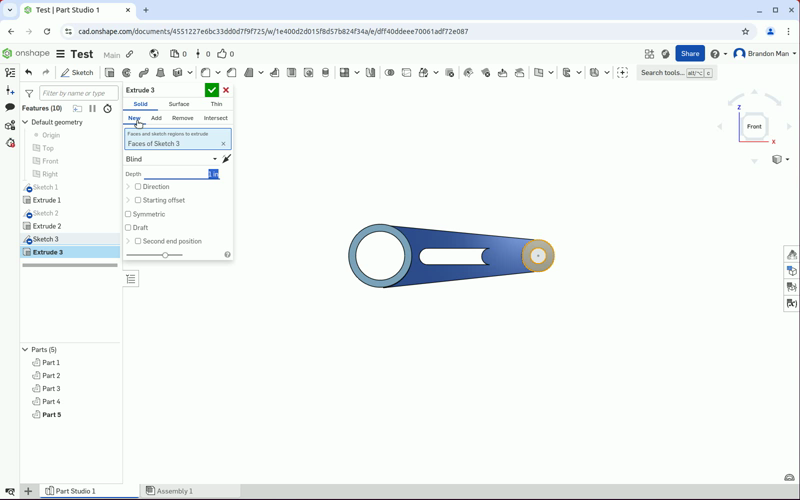
text(8.184)
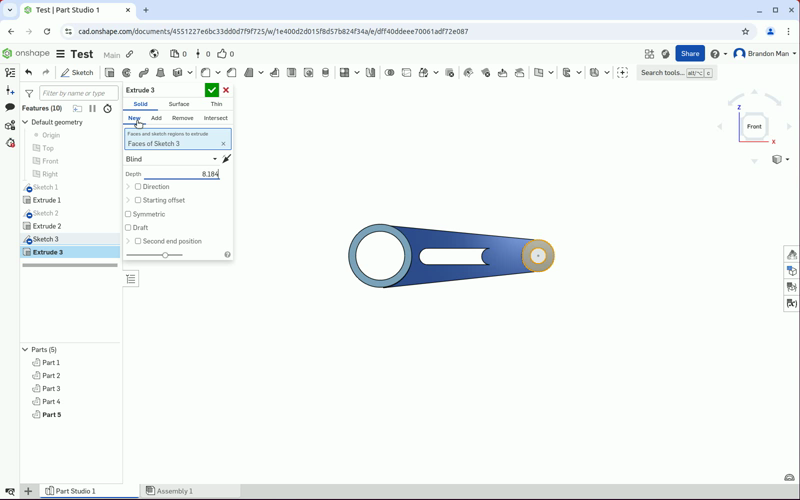
key(enter)
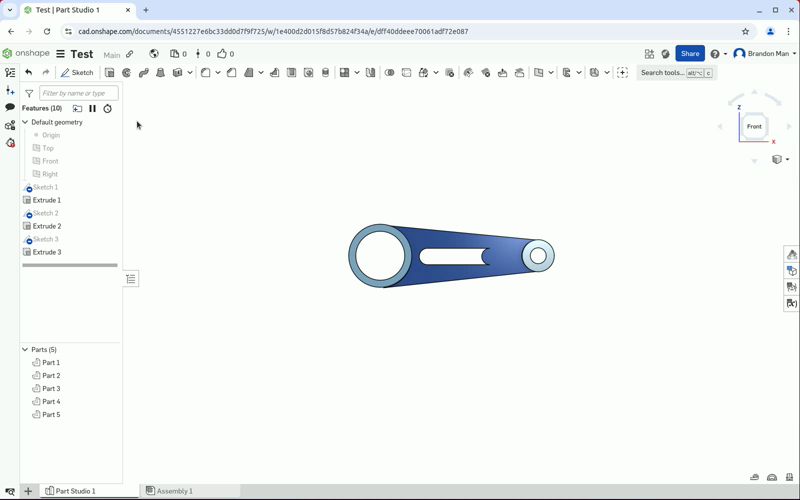
key(shift+h)
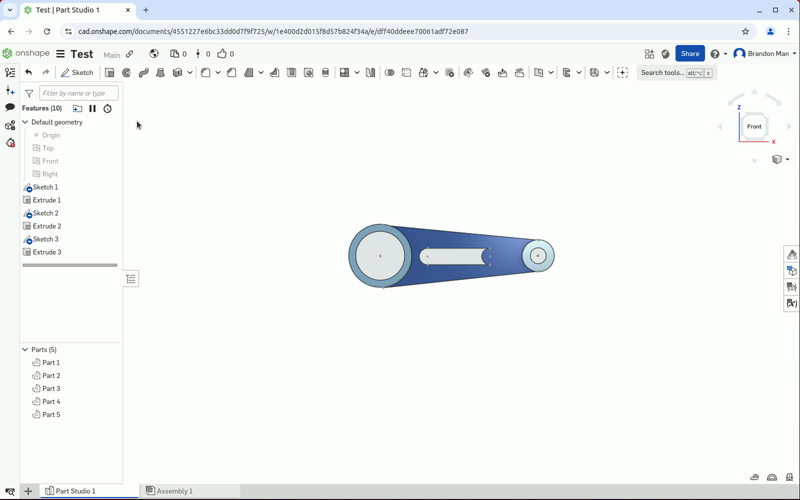
key(shift+h)
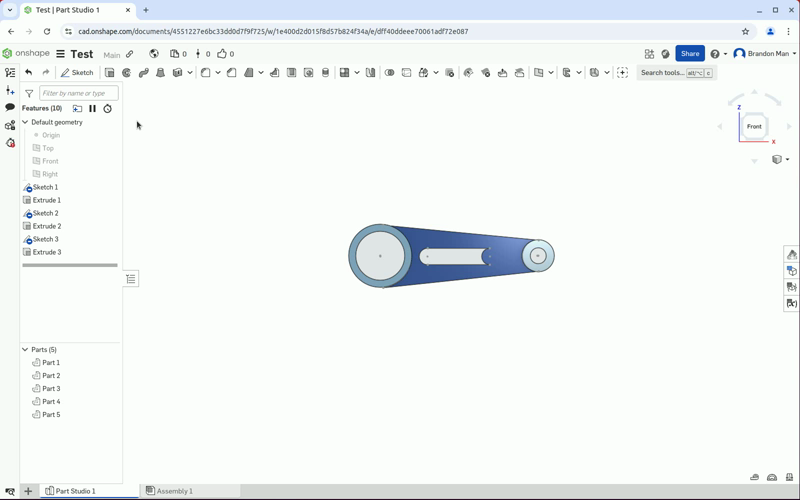
key(shift+7)
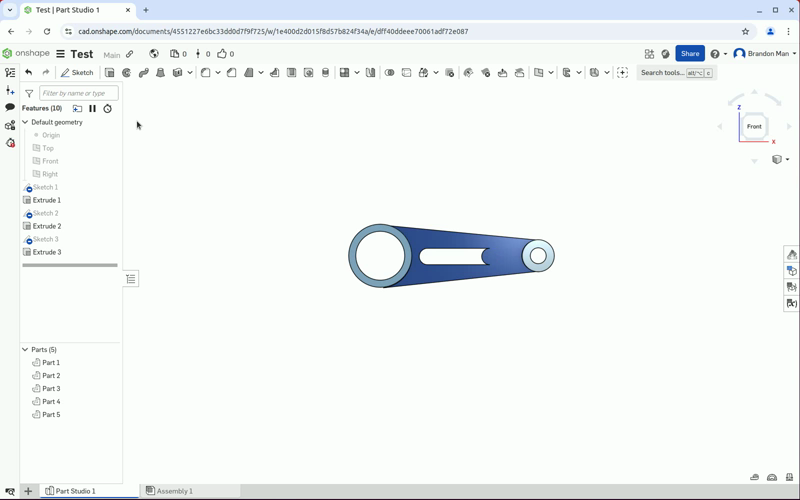
key(left, 2)
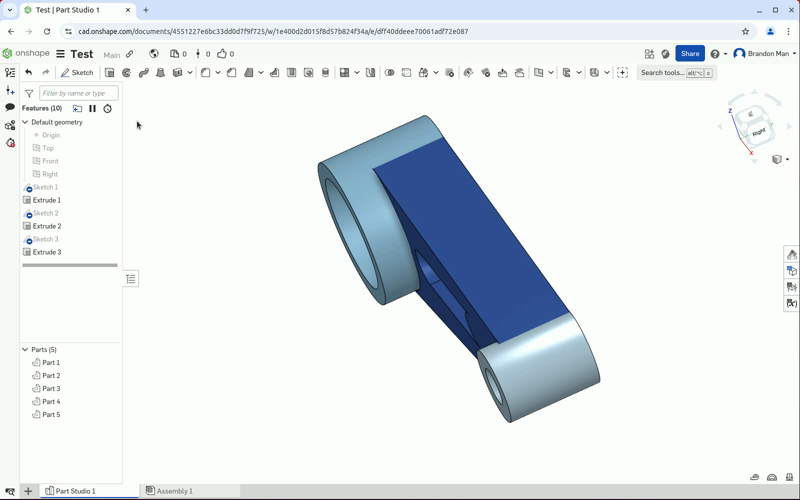
key(down, 2)
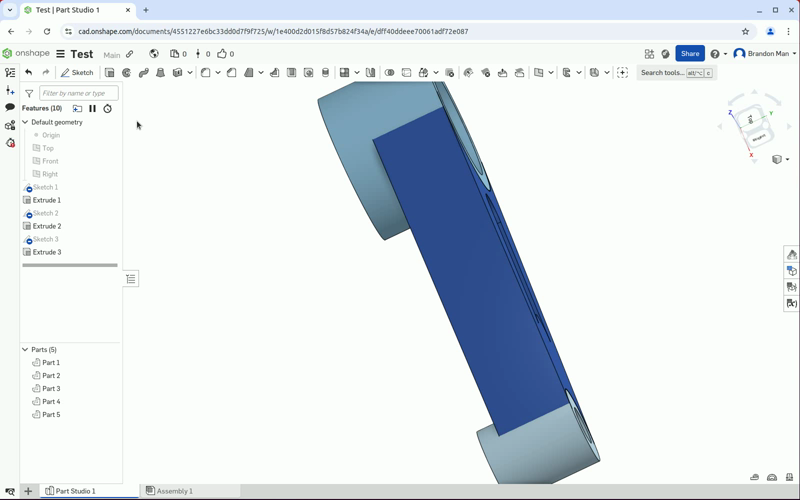
key(up, 2)
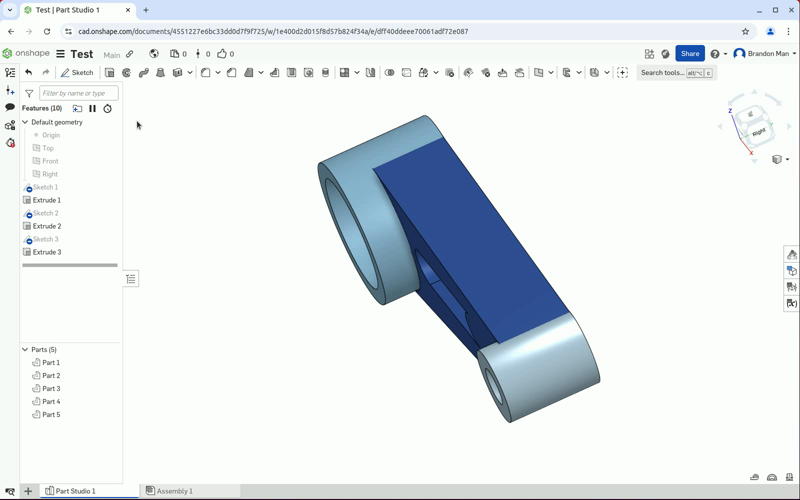
key(right, 2)
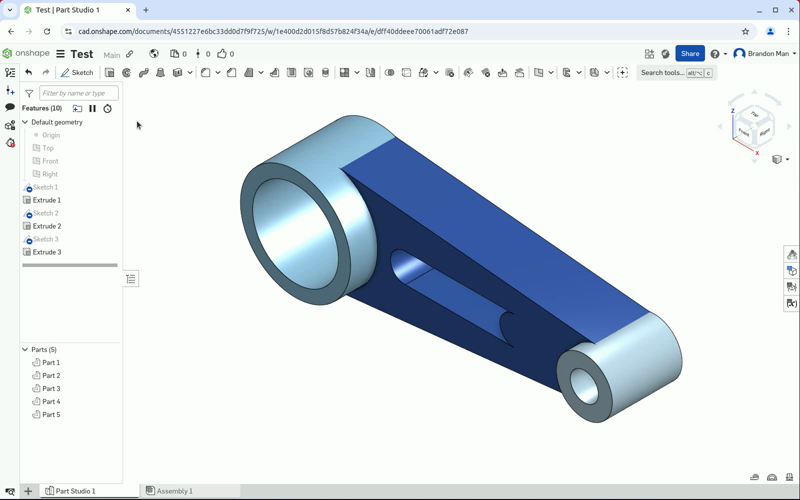
mouse_move(73, 189)
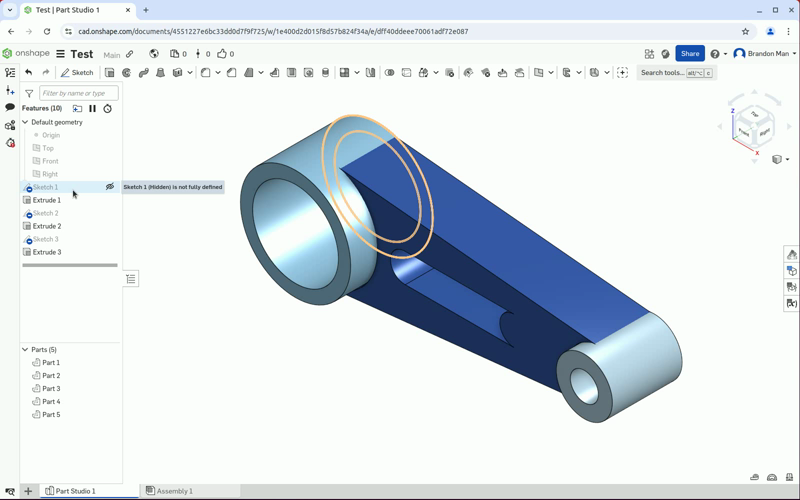
click(73, 189)